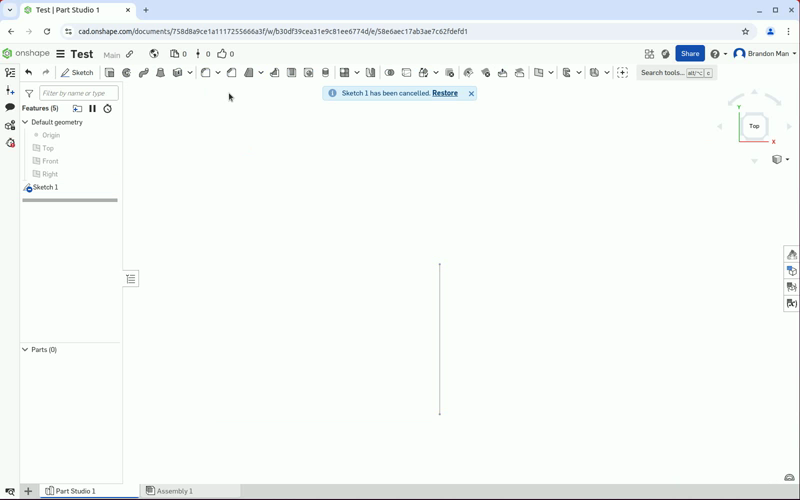
key(shift+h)
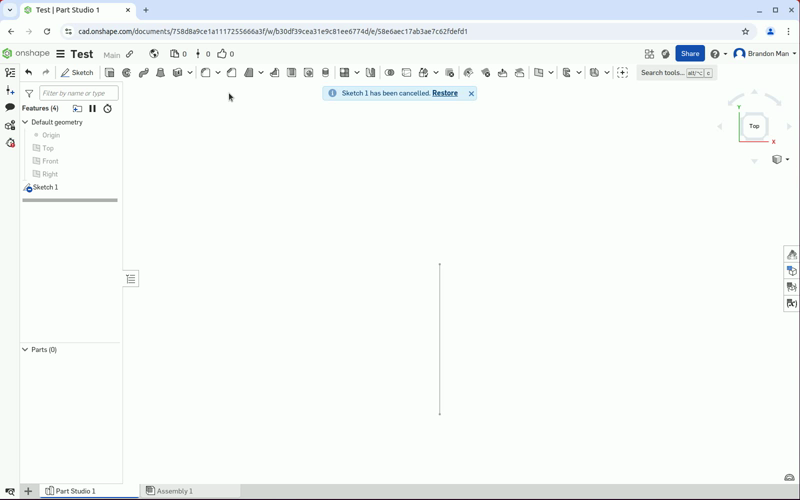
key(shift+s)
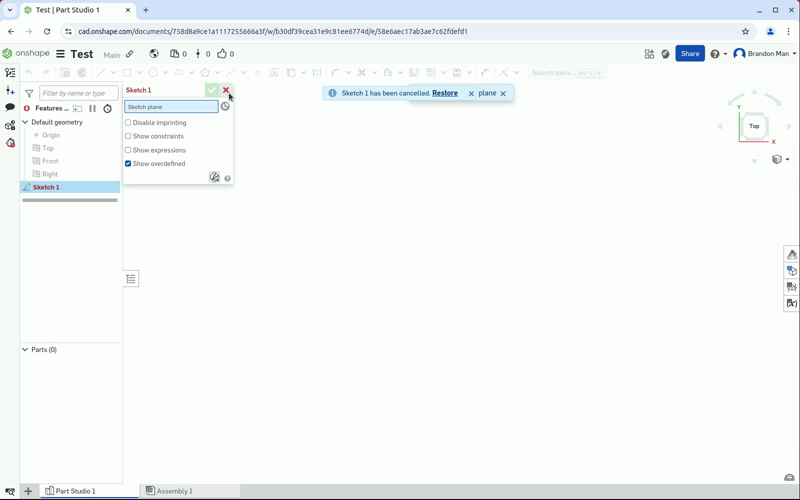
mouse_move(73, 150)
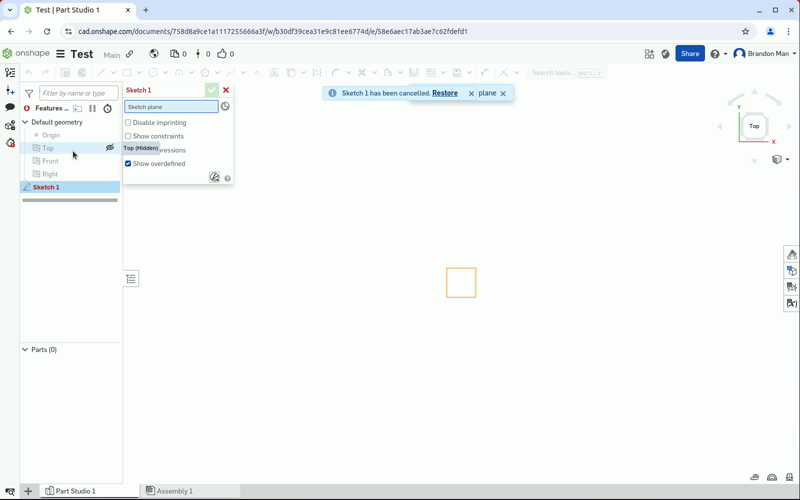
click(73, 150)
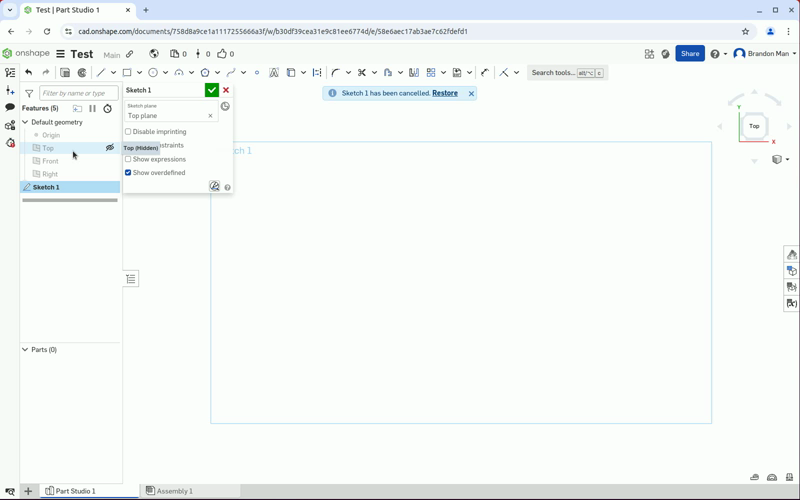
mouse_move(73, 352)
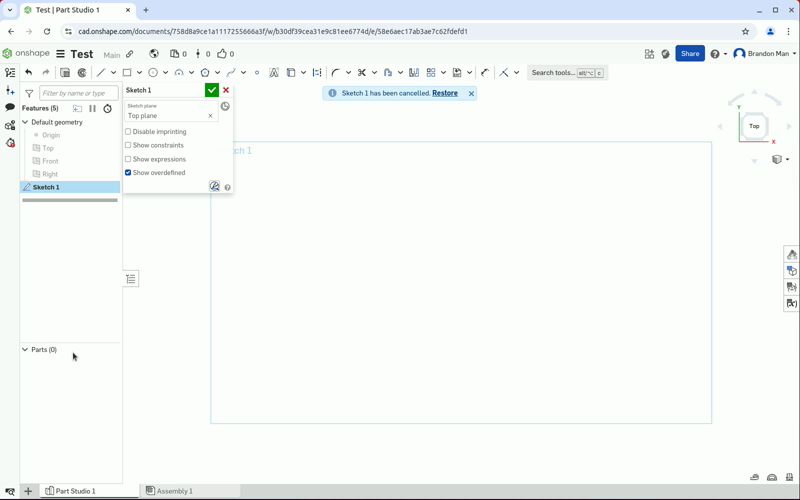
key(y)
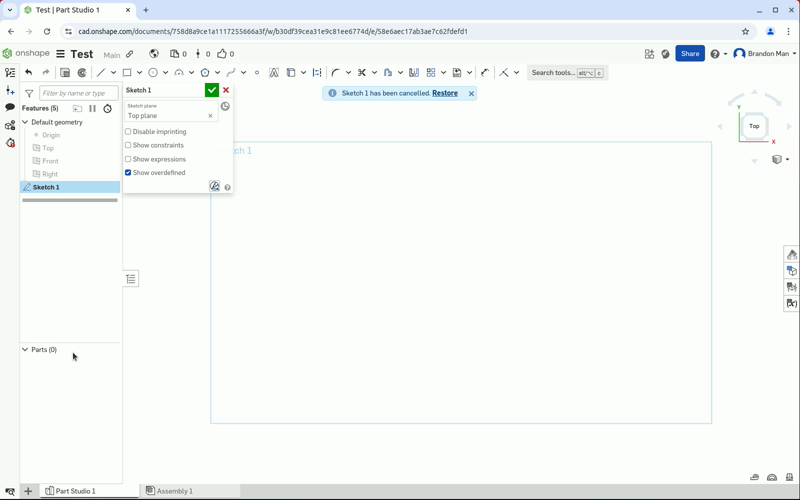
key(c)
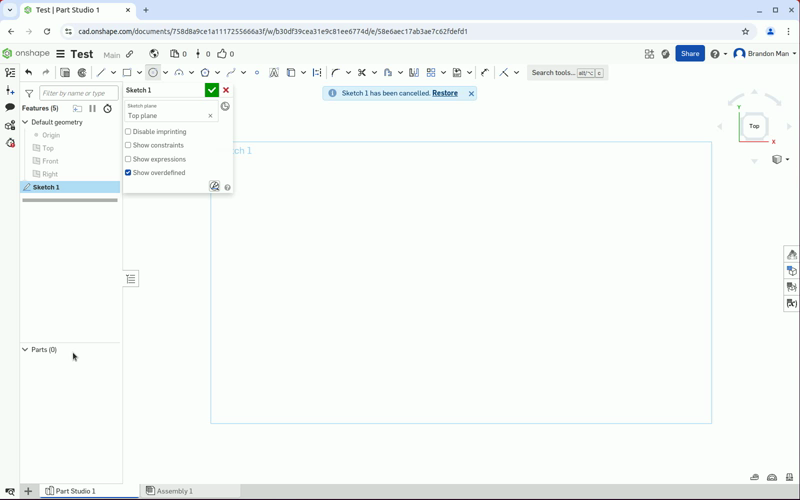
key_down(shift)
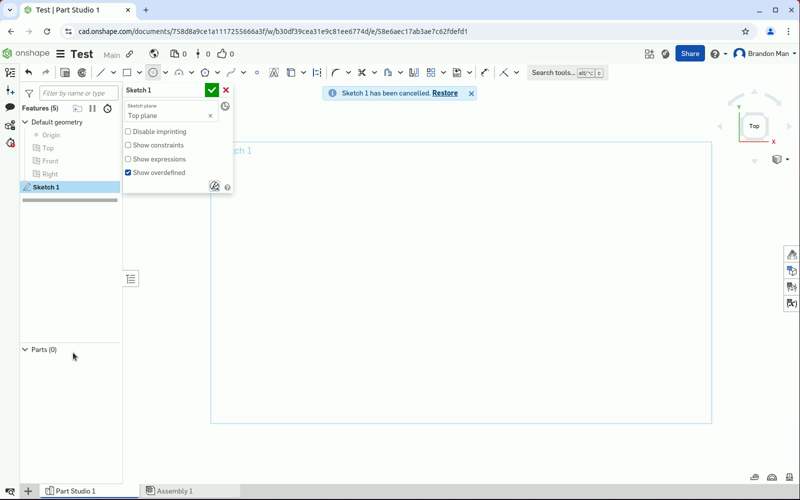
mouse_move(461, 282)
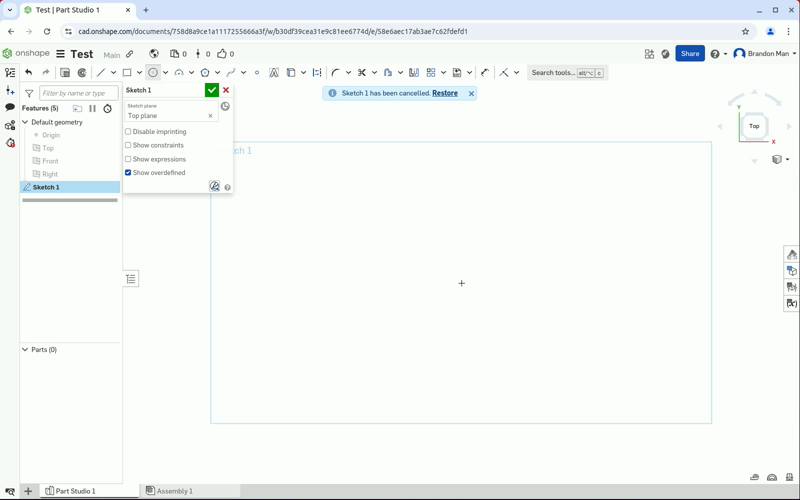
click(461, 282)
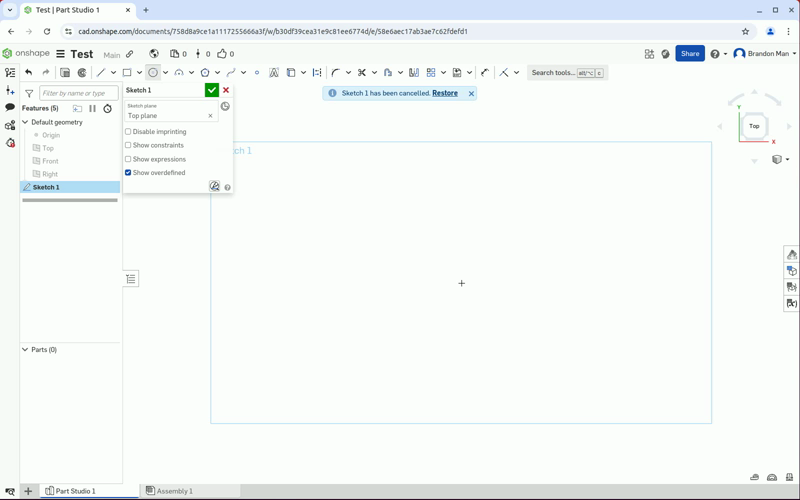
key_up(shift)
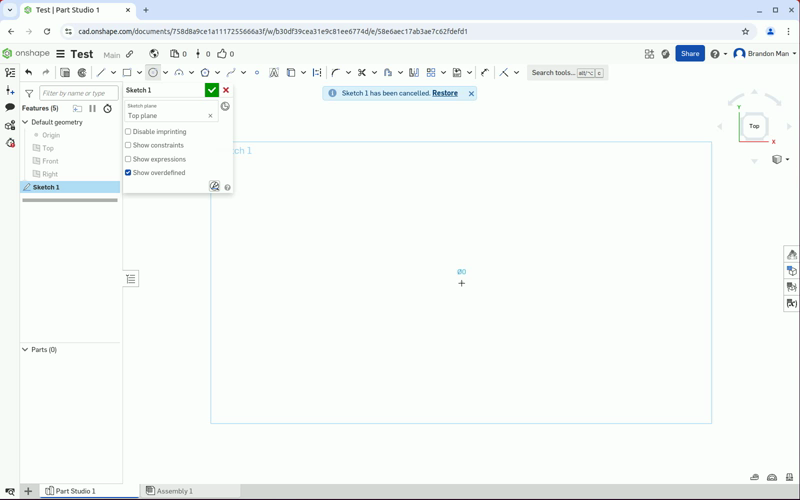
mouse_move(479, 282)
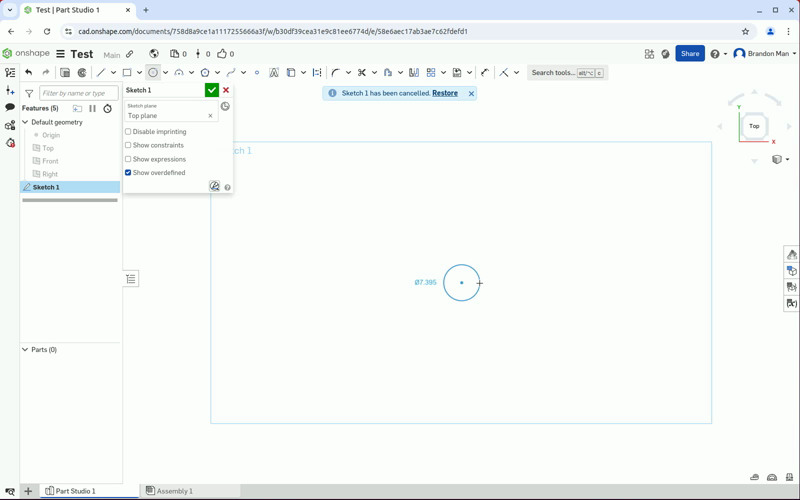
click(479, 282)
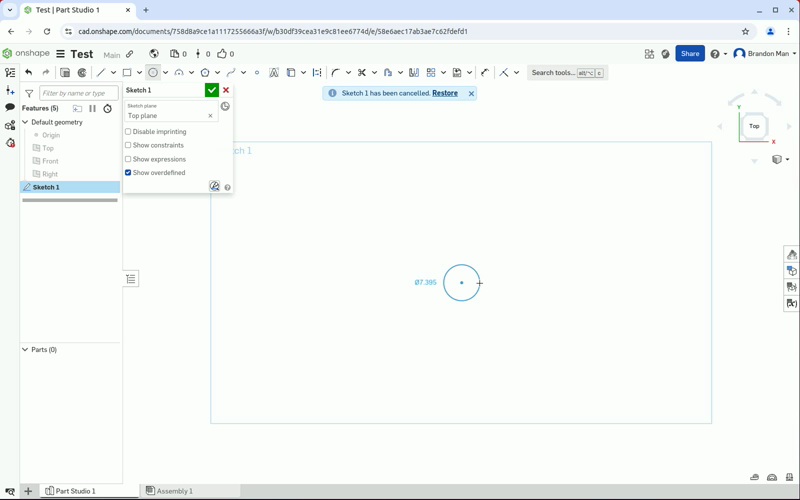
key(esc)
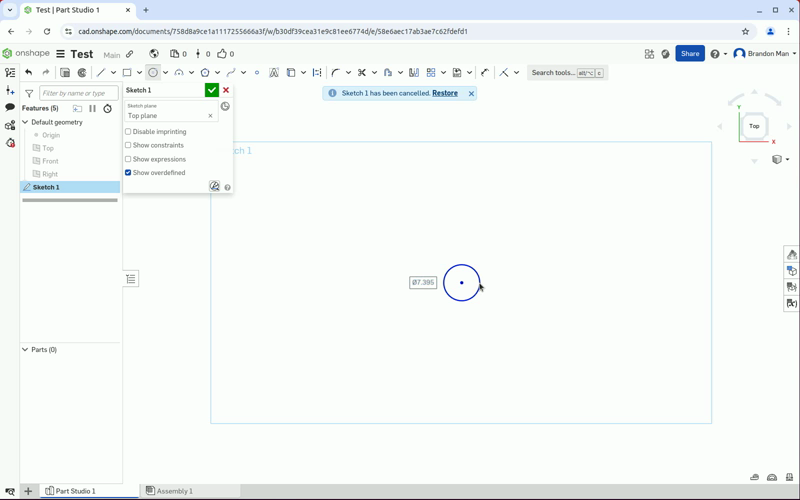
mouse_move(456, 285)
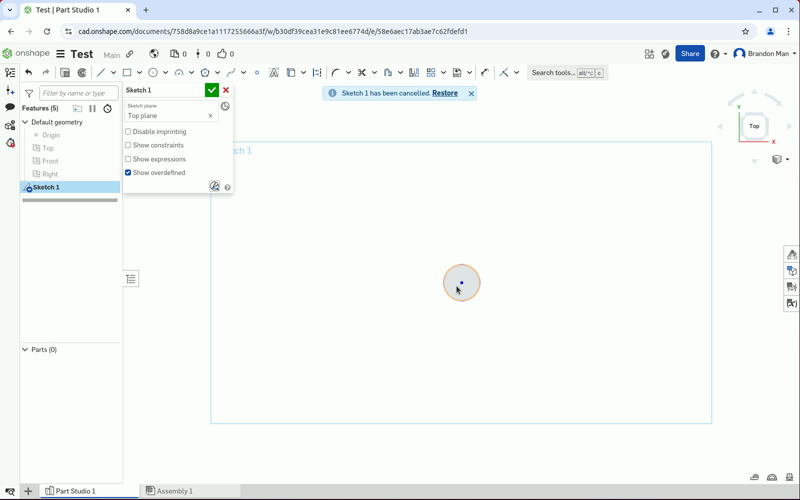
scroll(6)
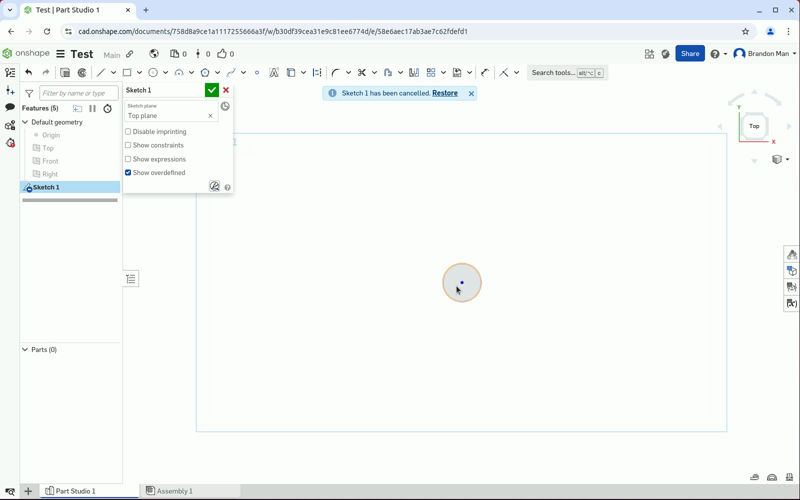
scroll(6)
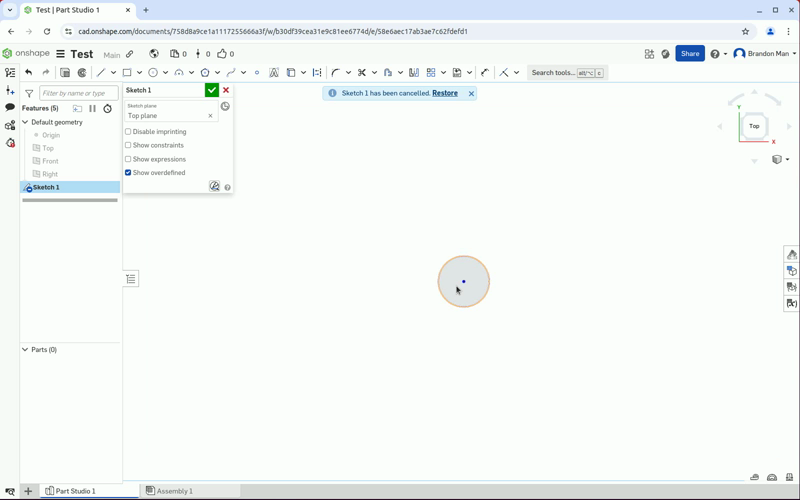
scroll(6)
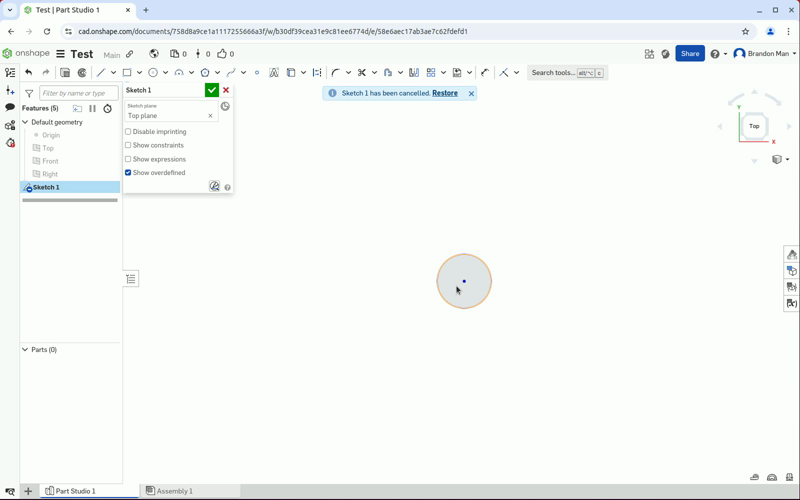
scroll(6)
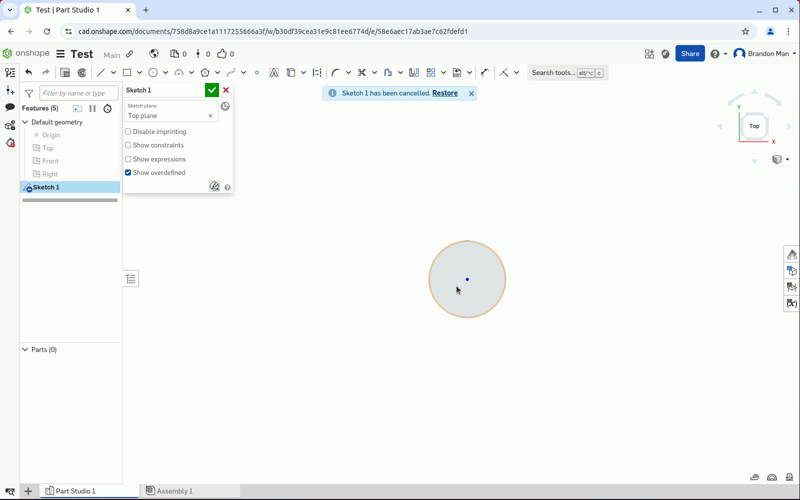
scroll(6)
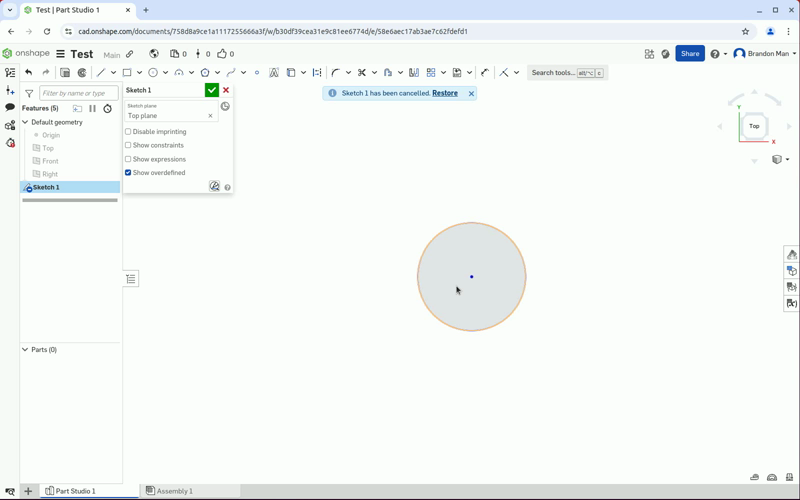
scroll(6)
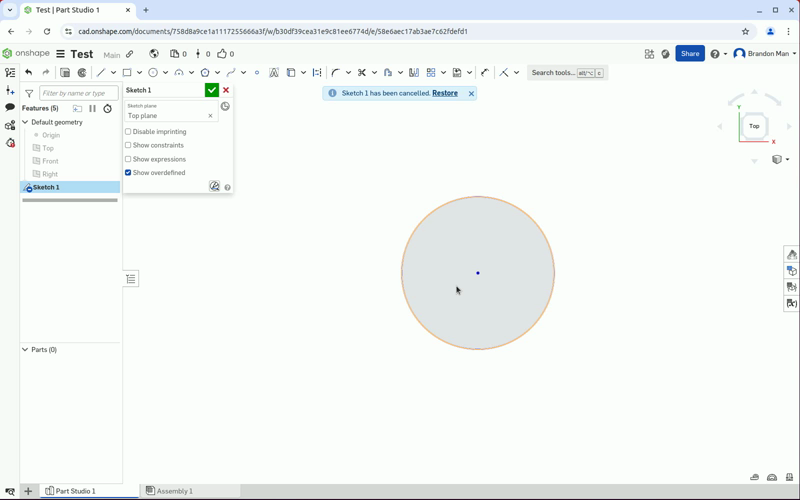
scroll(6)
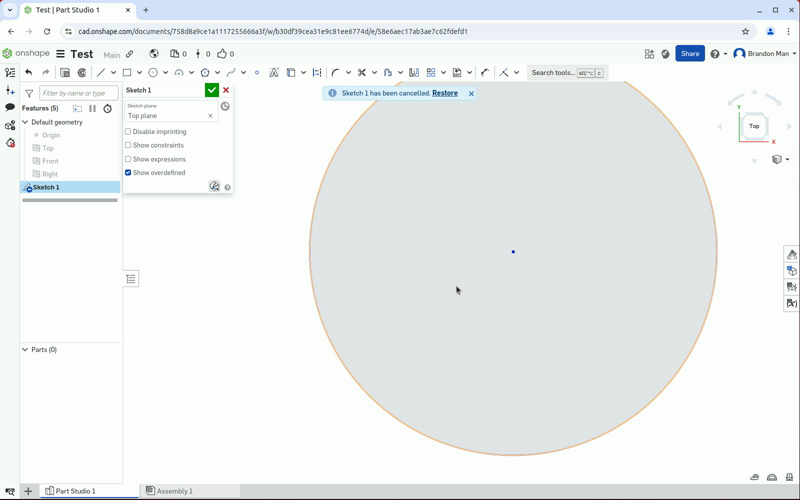
click(456, 285)
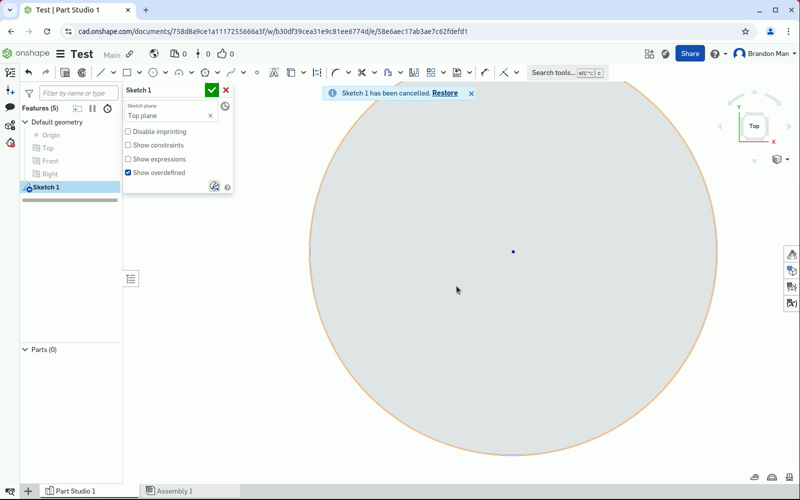
scroll(-6)
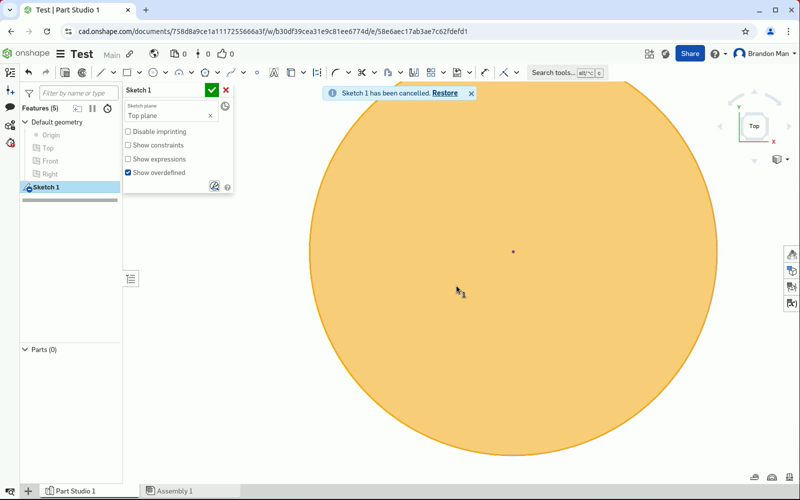
scroll(-6)
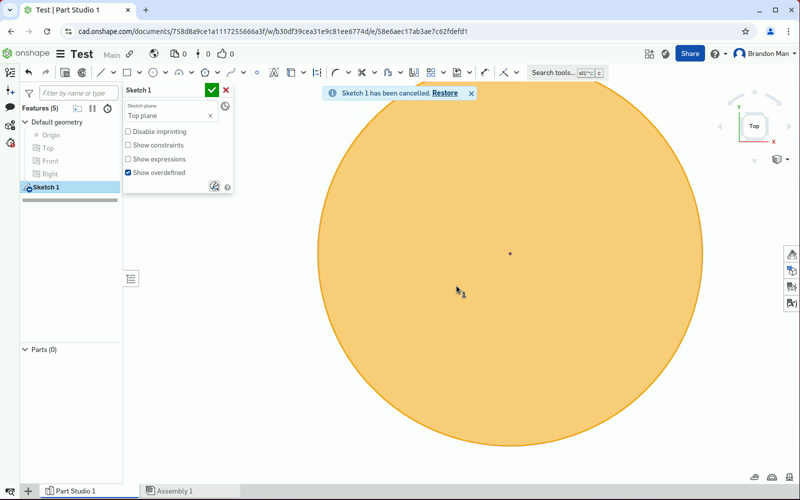
scroll(-6)
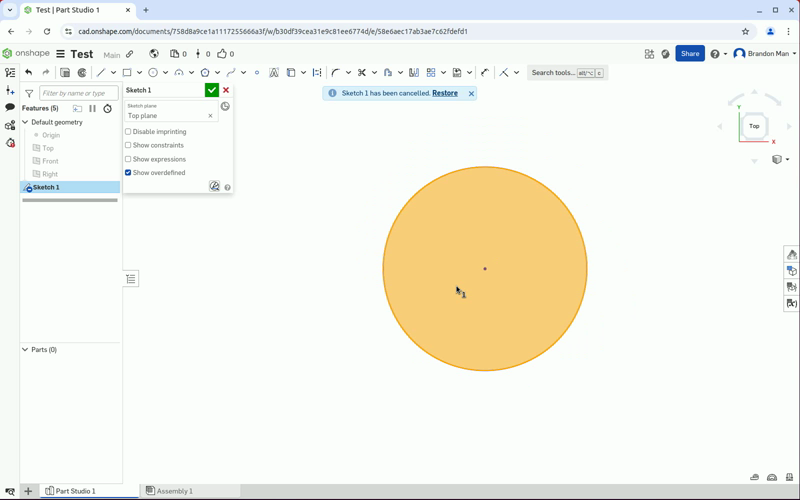
scroll(-6)
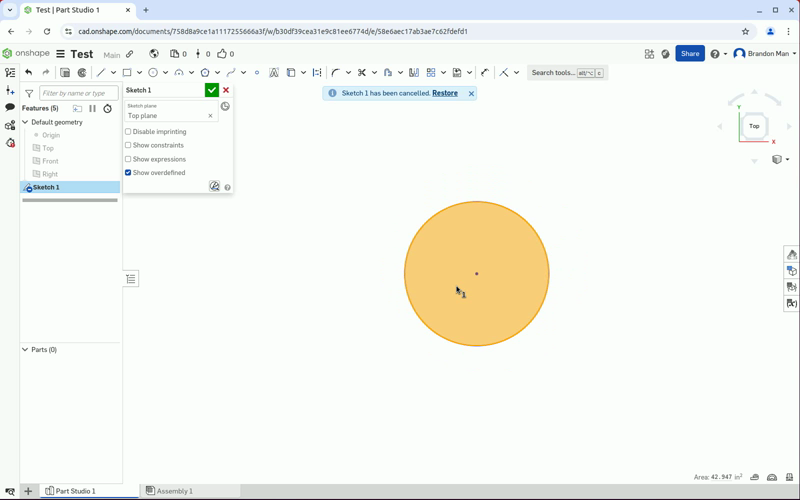
scroll(-6)
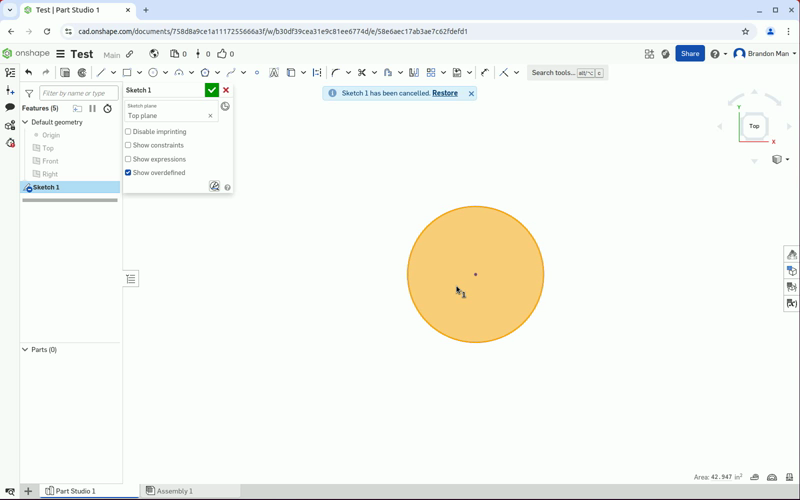
scroll(-6)
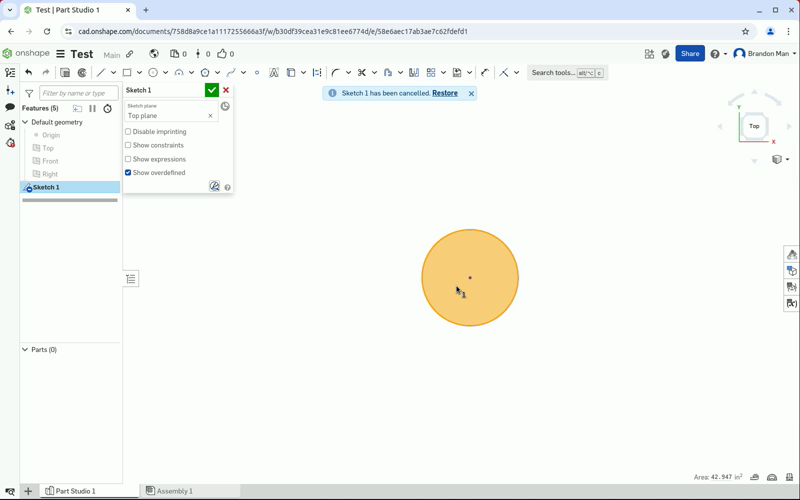
scroll(-6)
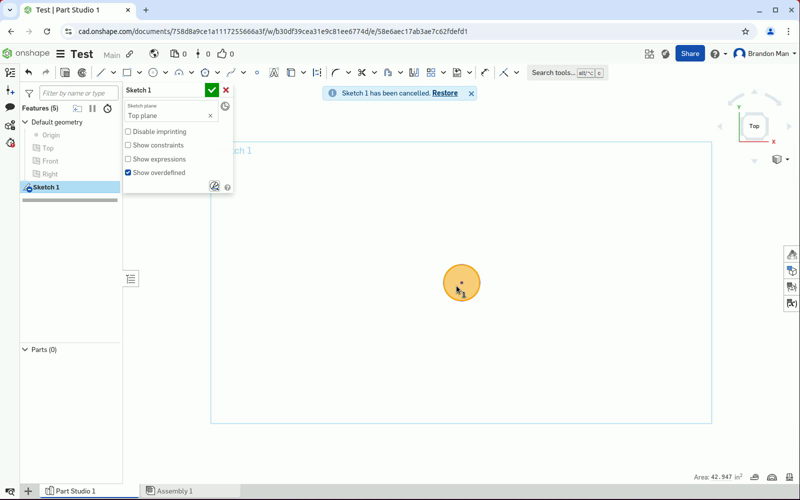
mouse_move(73, 352)
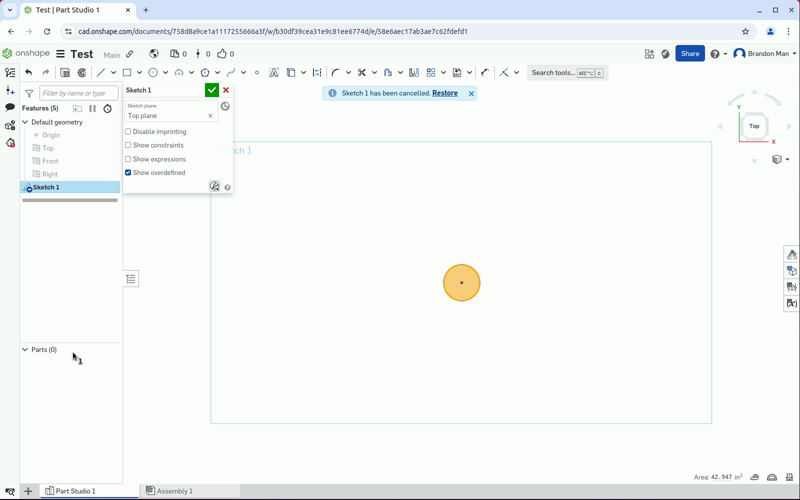
key(shift+y)
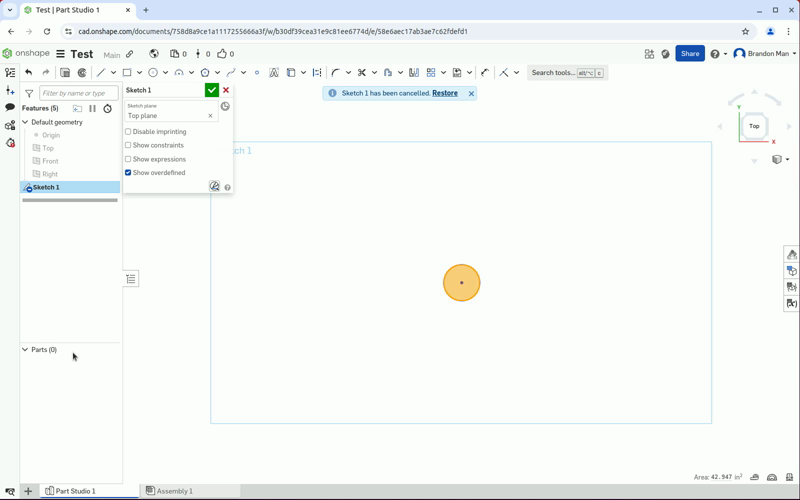
key(shift+e)
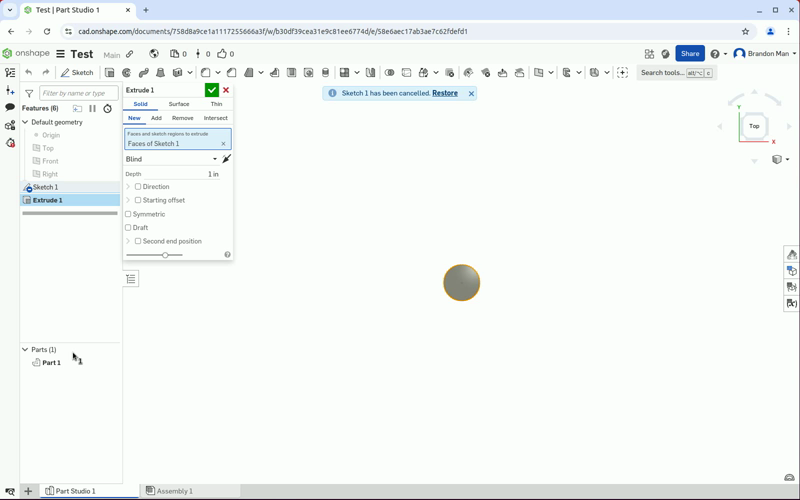
mouse_move(143, 106)
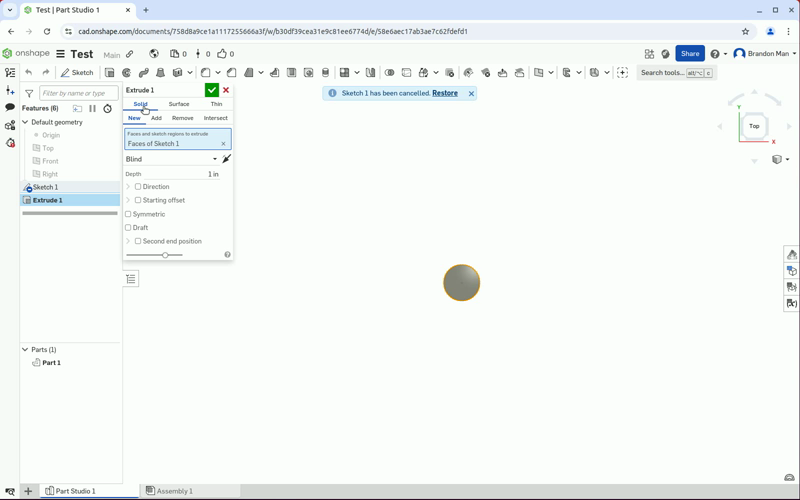
click(143, 106)
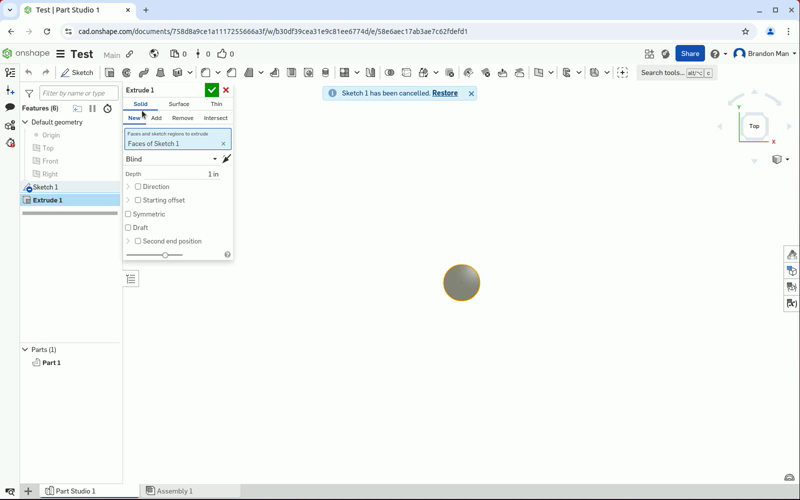
mouse_move(137, 120)
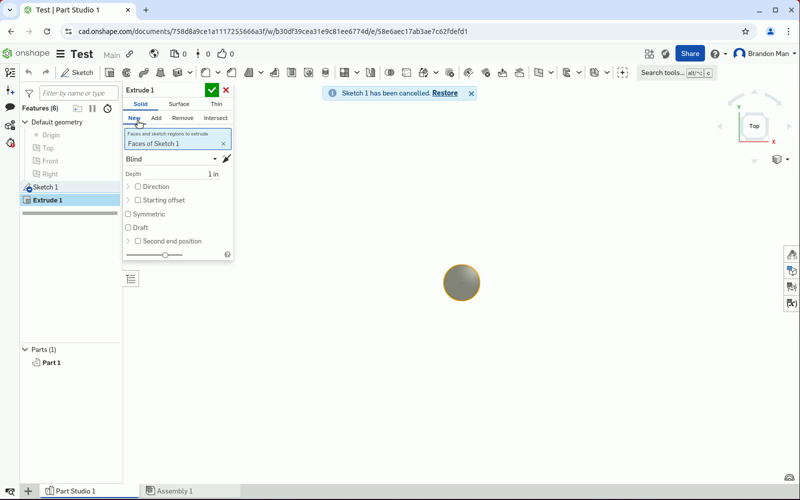
click(137, 120)
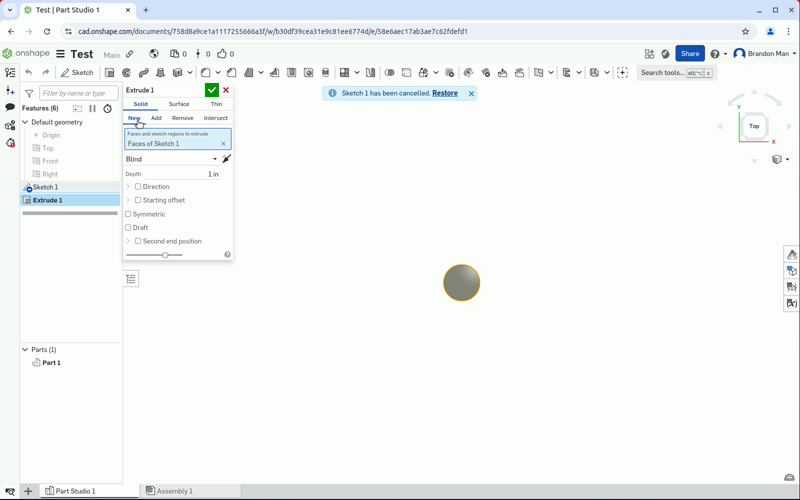
key(tab, 4)
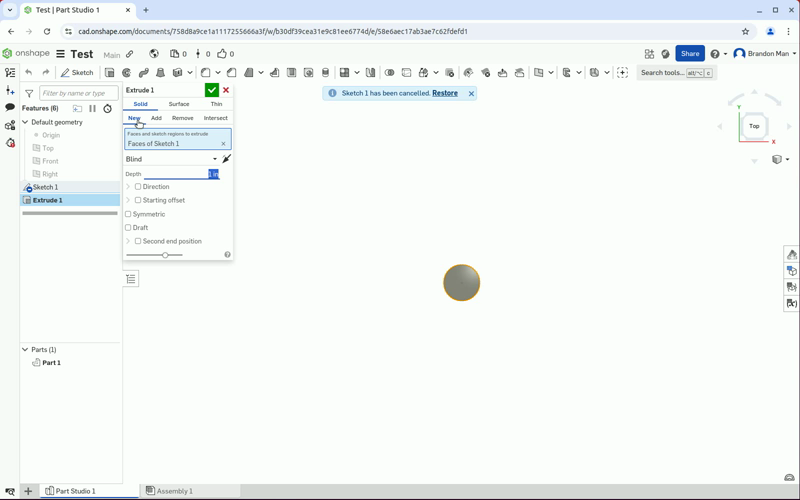
text(4.574)
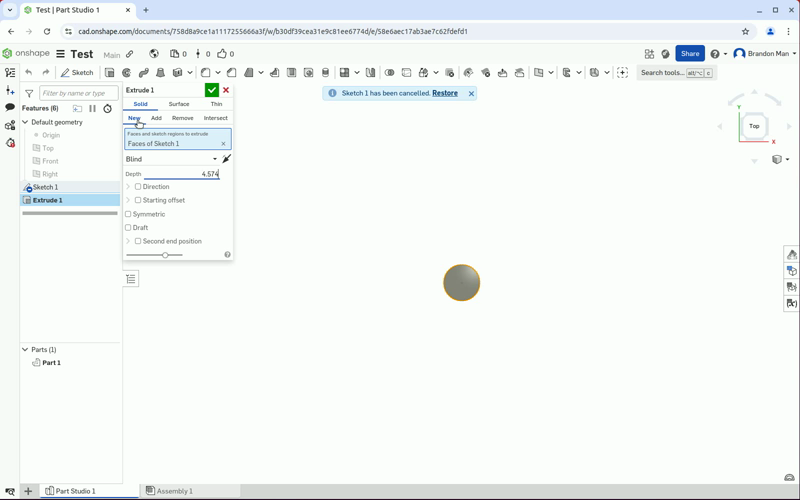
key(enter)
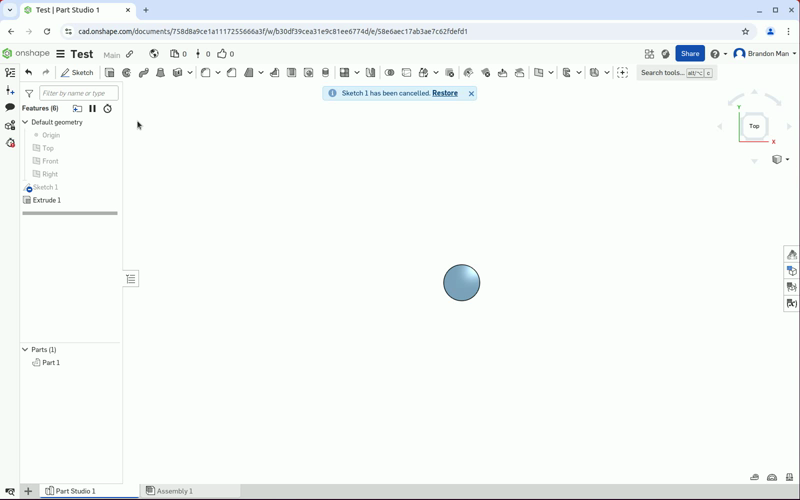
key(shift+h)
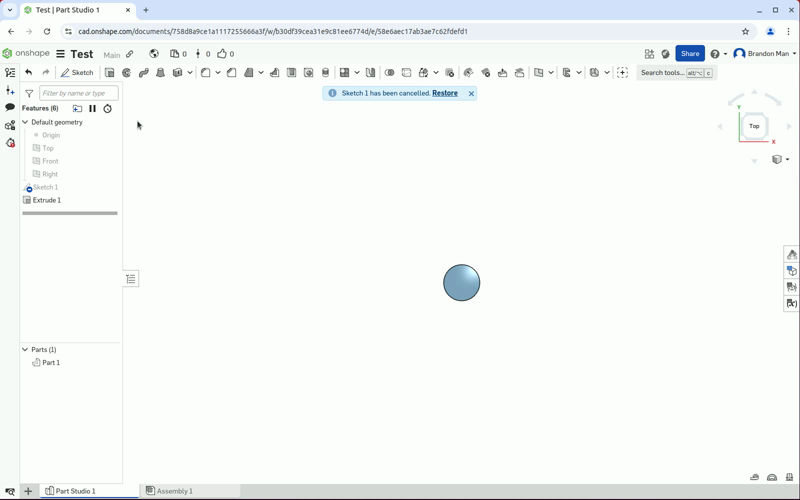
key(shift+h)
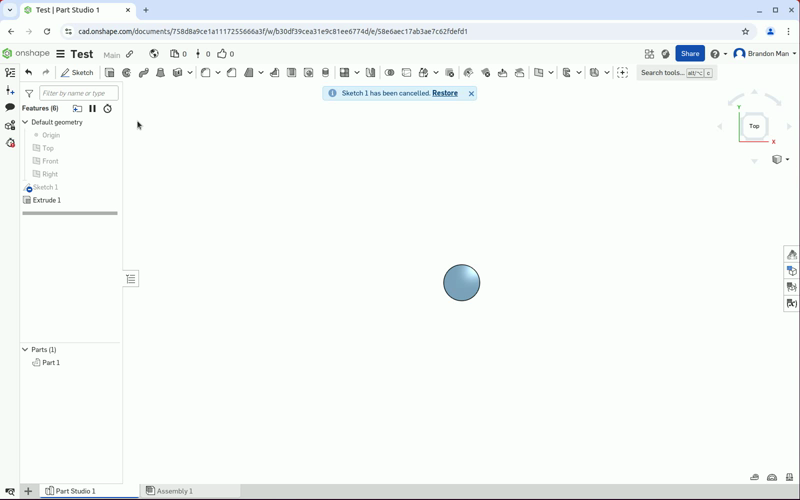
mouse_move(73, 189)
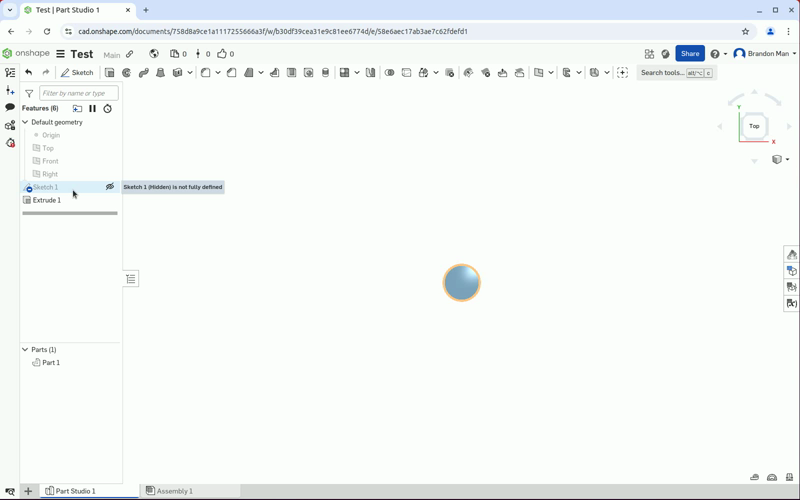
click(73, 189)
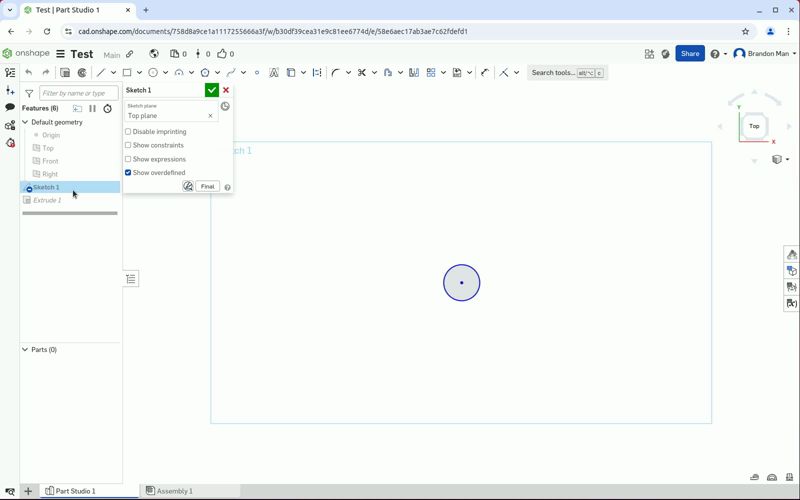
mouse_move(229, 92)
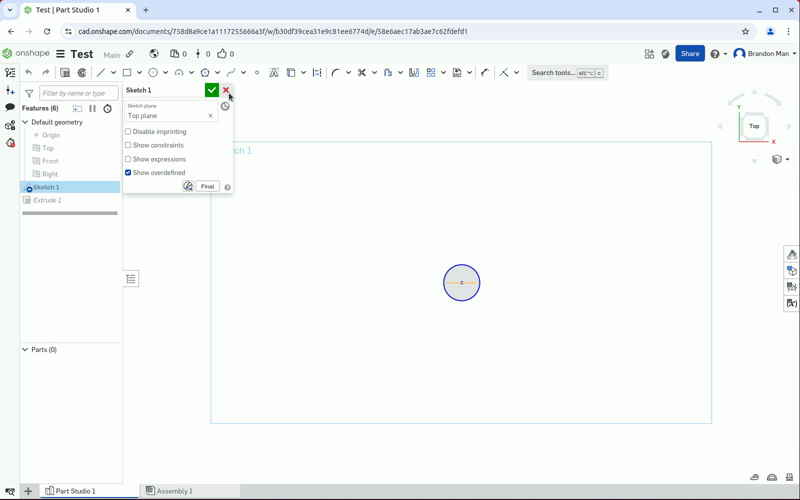
click(229, 92)
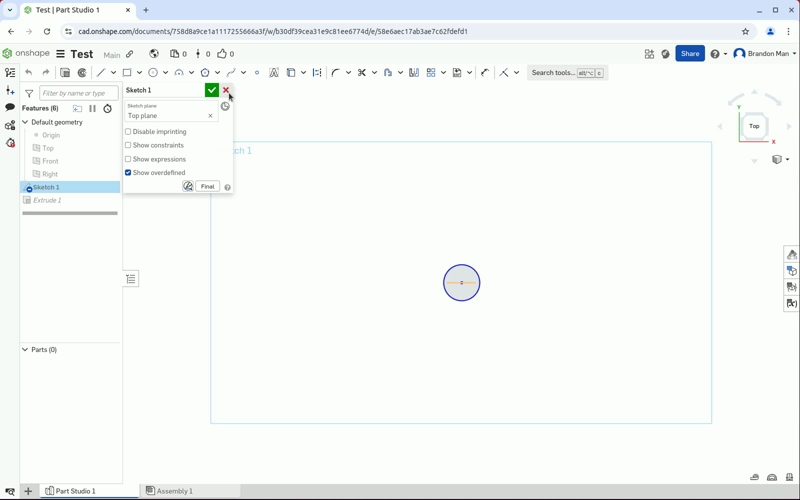
key(shift+s)
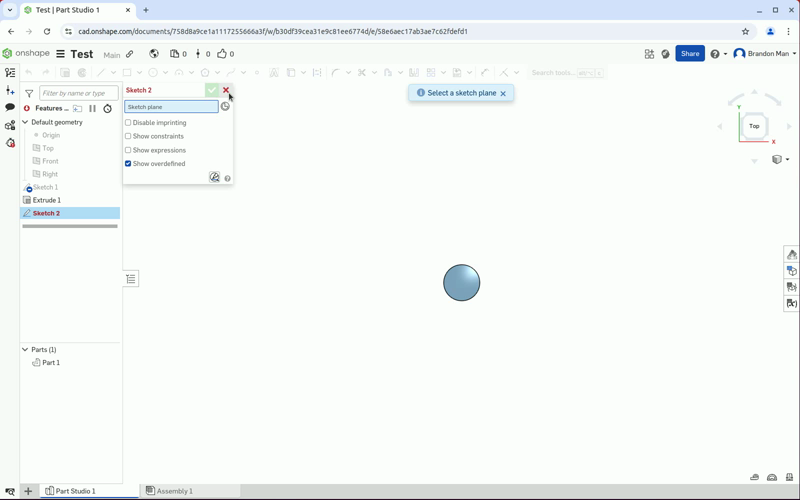
mouse_move(73, 150)
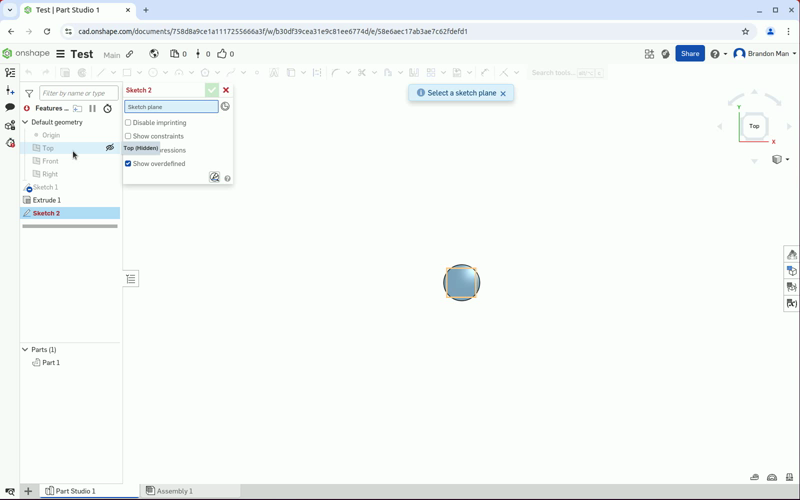
click(73, 150)
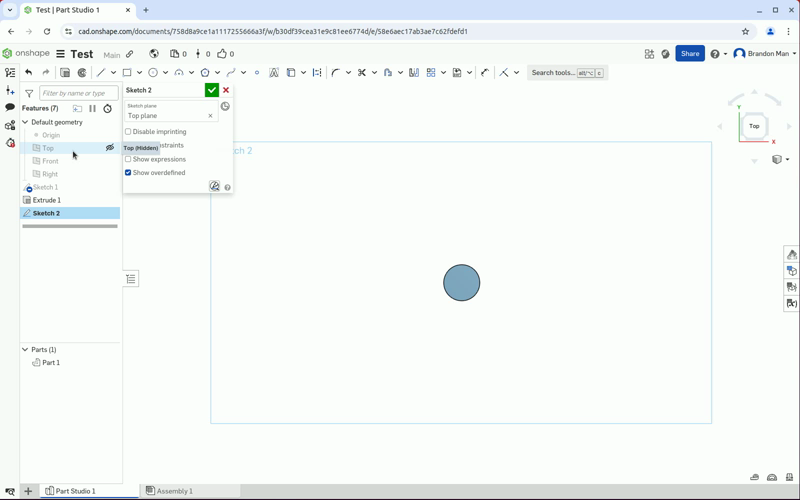
mouse_move(73, 352)
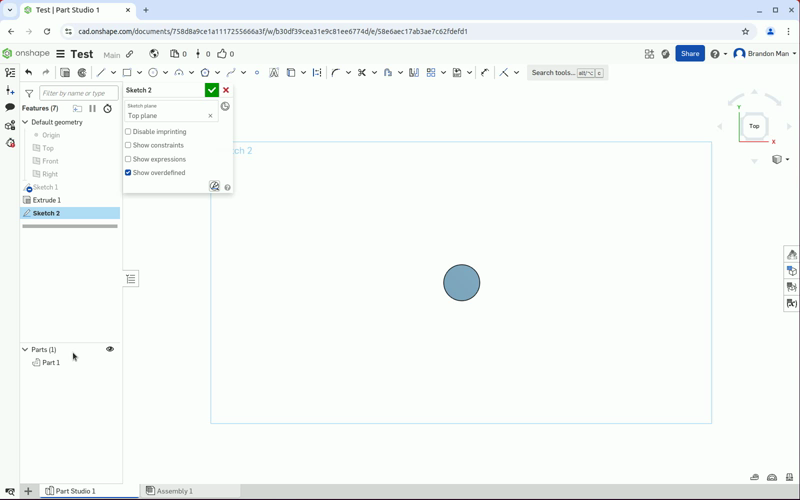
key(y)
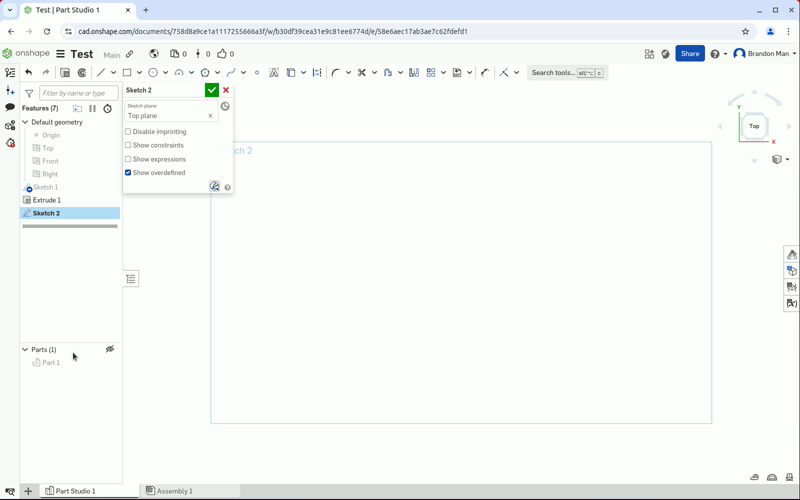
key(c)
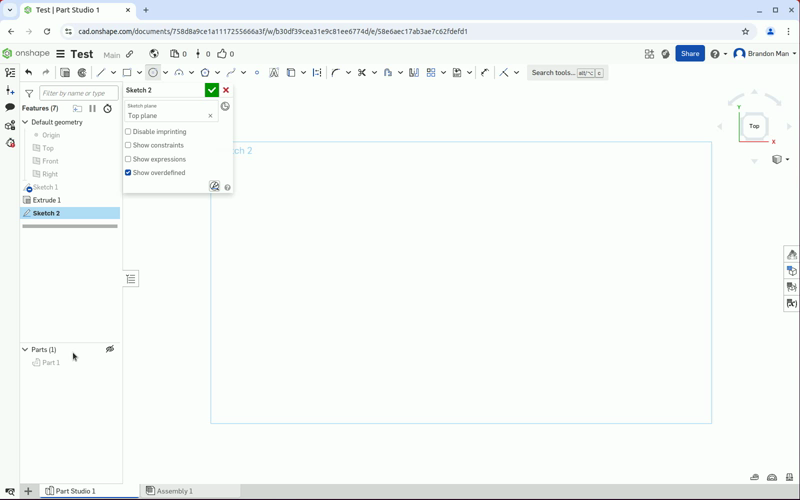
key_down(shift)
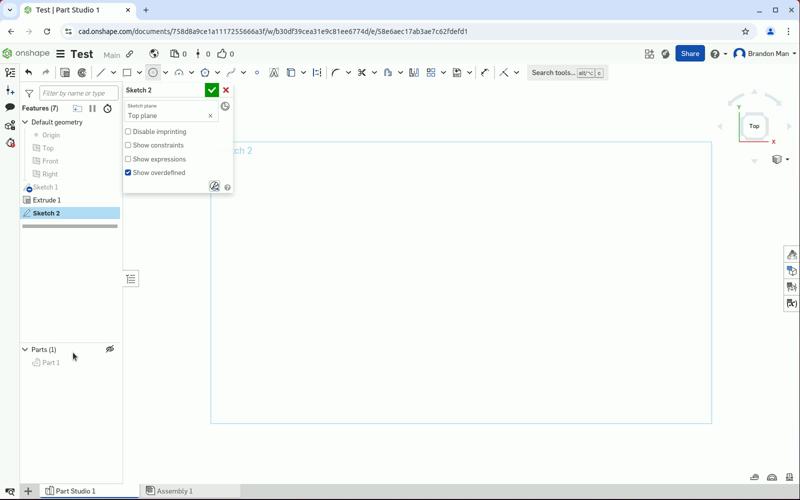
mouse_move(461, 184)
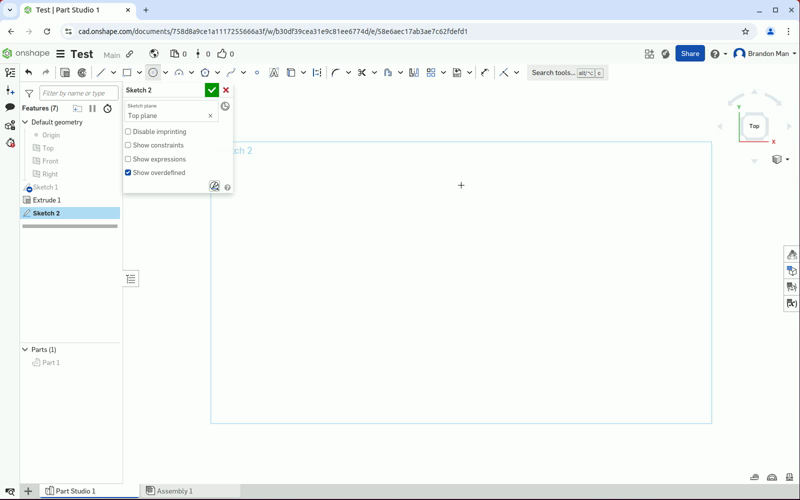
click(461, 184)
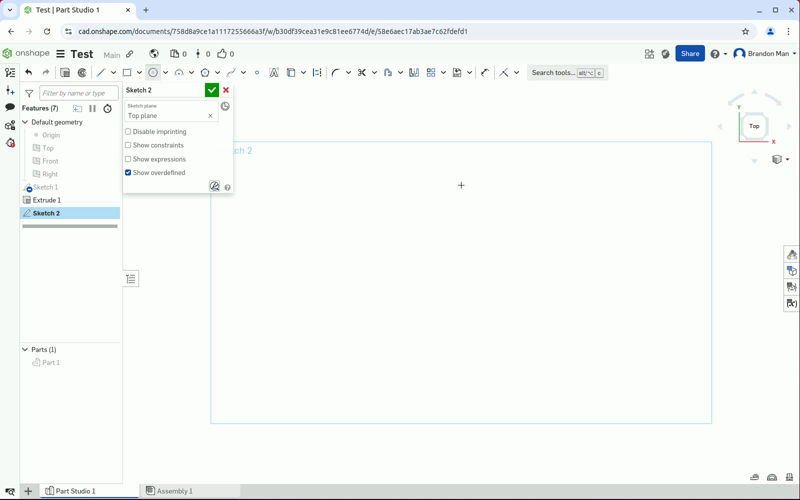
key_up(shift)
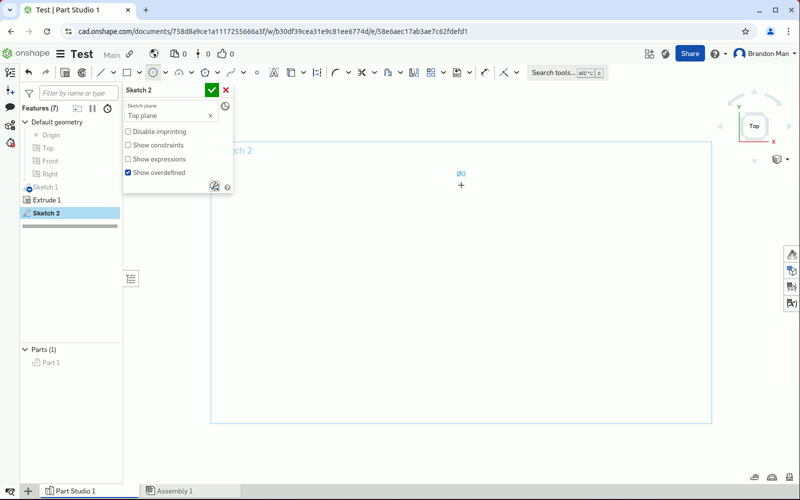
mouse_move(476, 184)
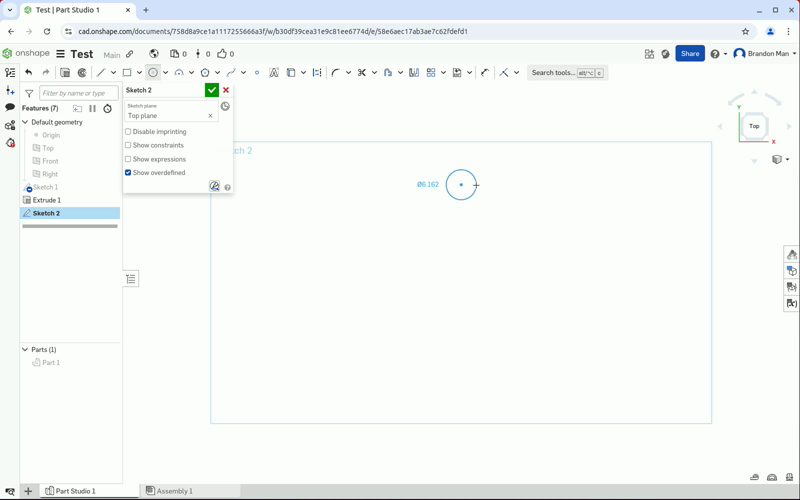
click(476, 184)
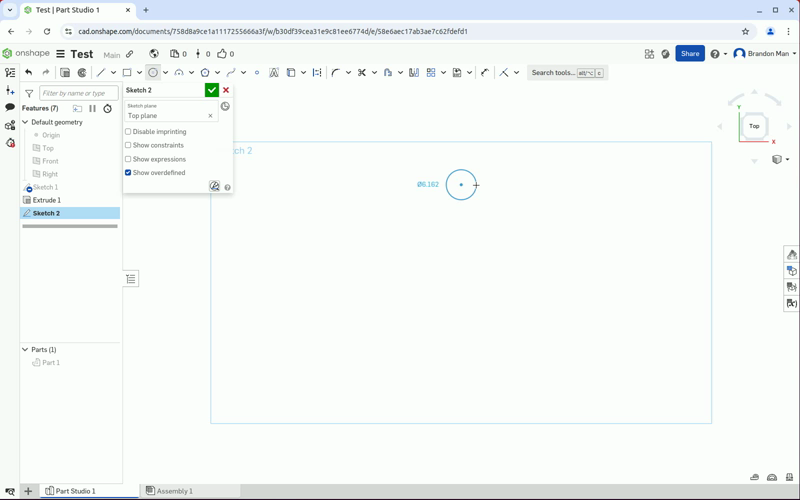
key(esc)
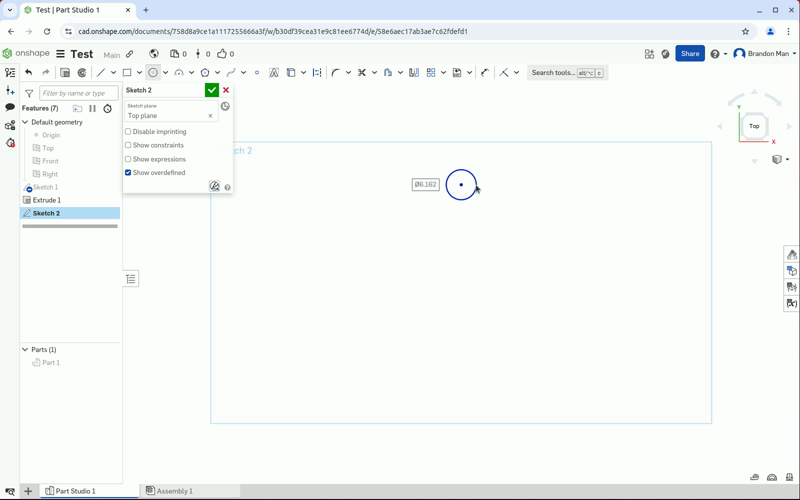
mouse_move(461, 188)
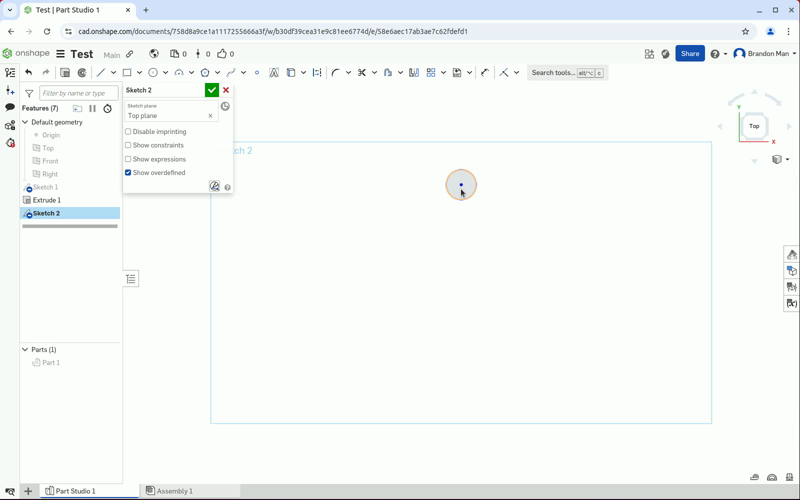
scroll(6)
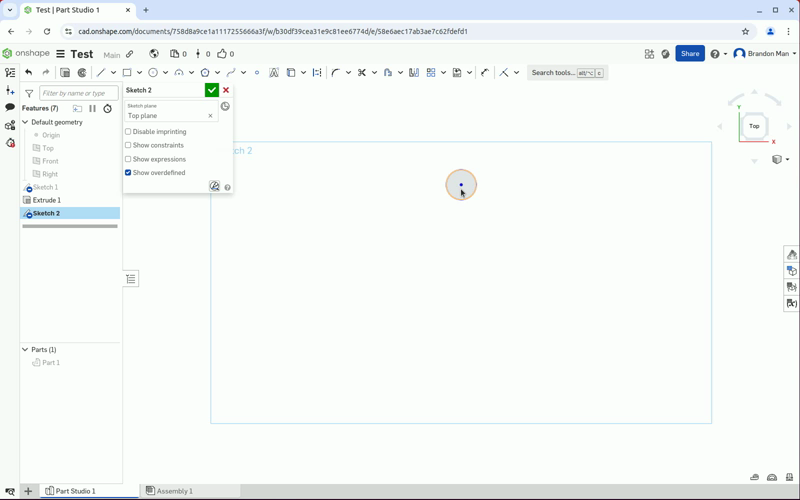
scroll(6)
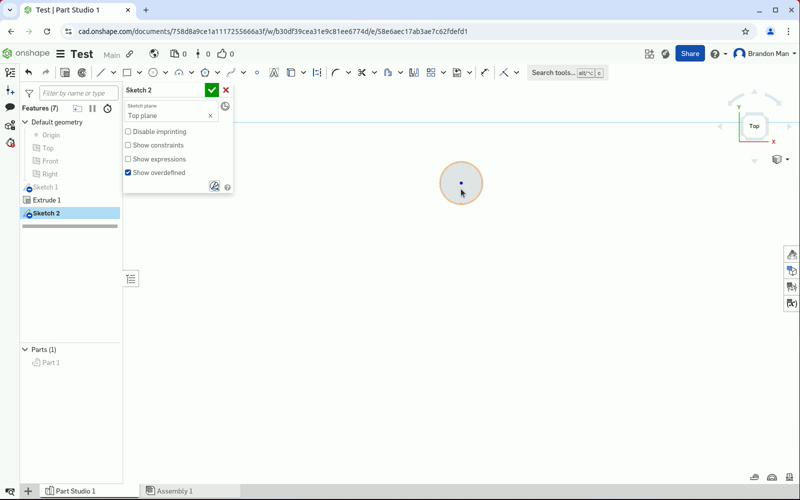
scroll(6)
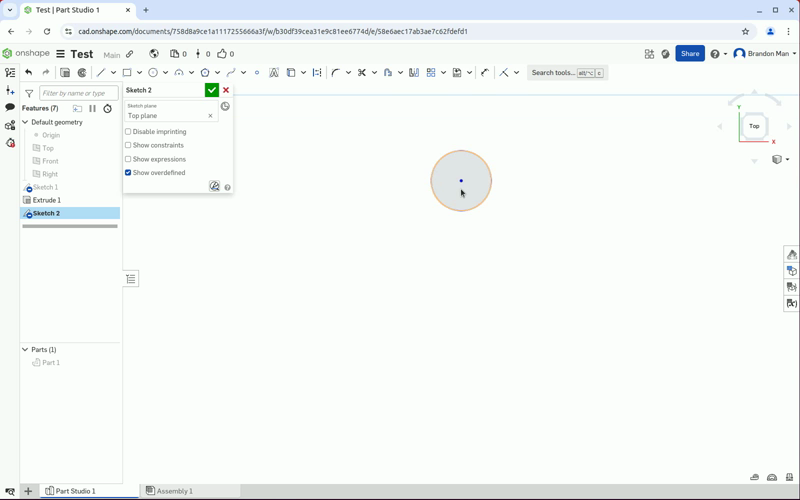
scroll(6)
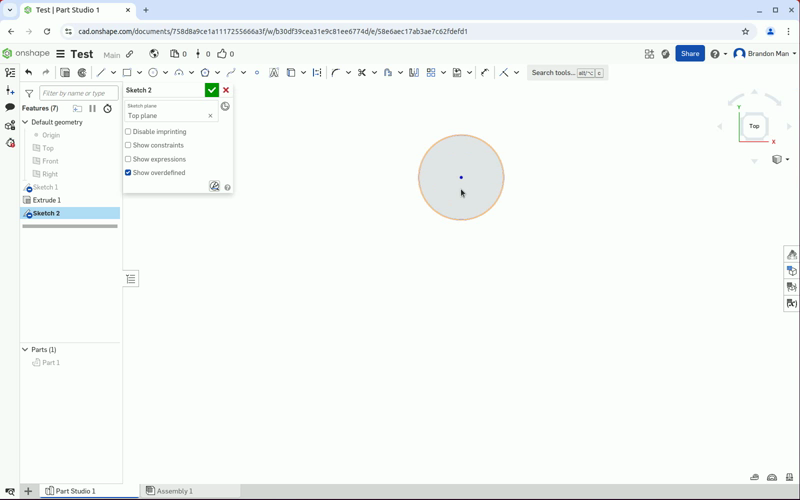
scroll(6)
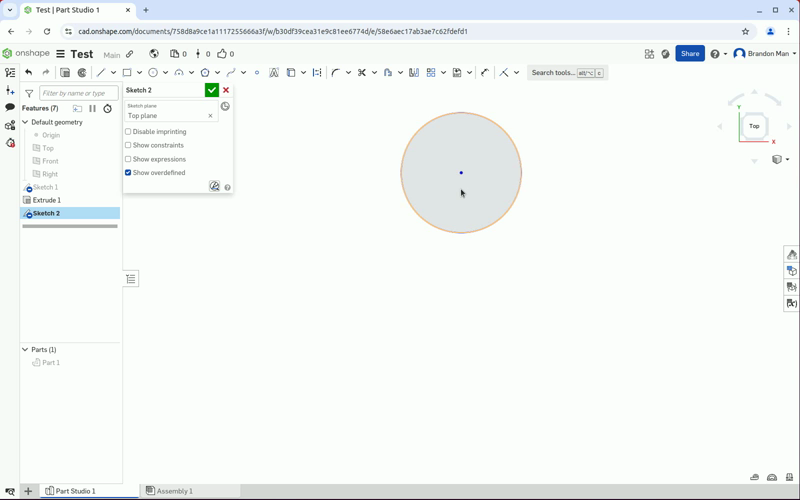
scroll(6)
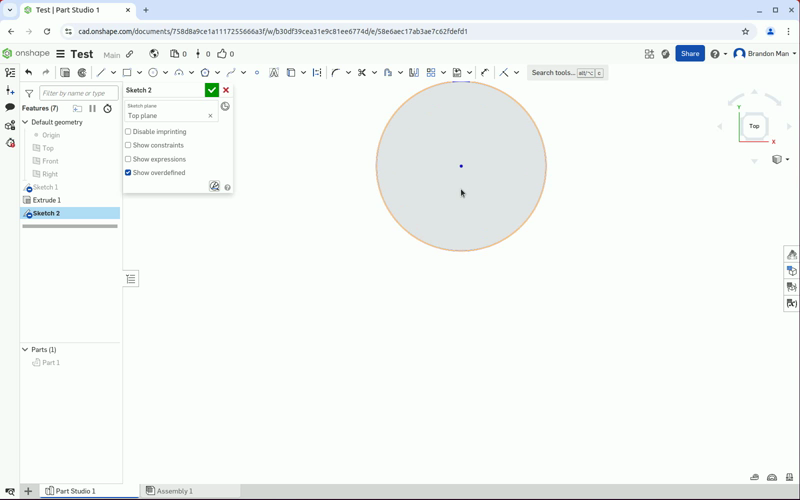
scroll(6)
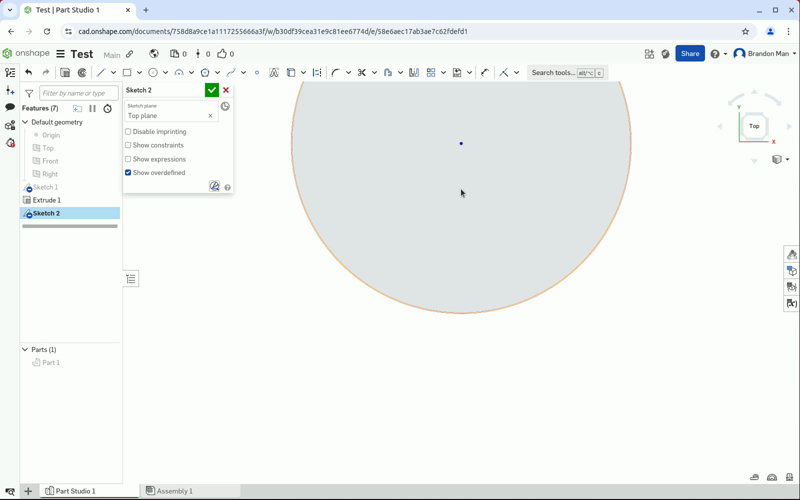
click(461, 188)
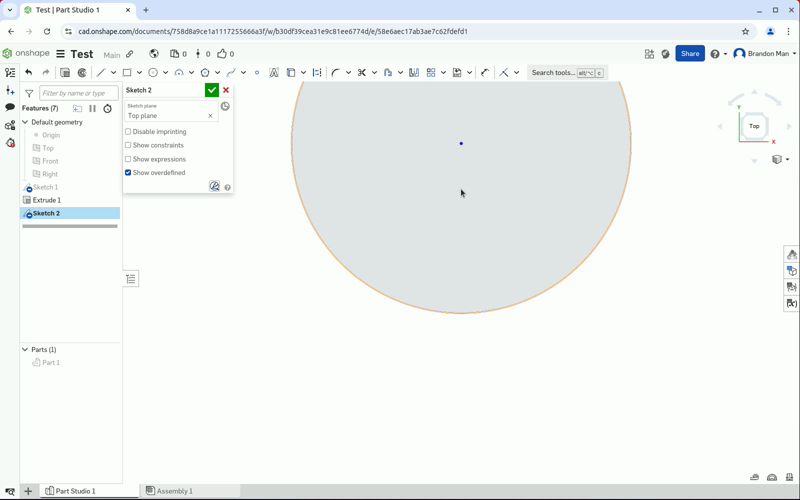
scroll(-6)
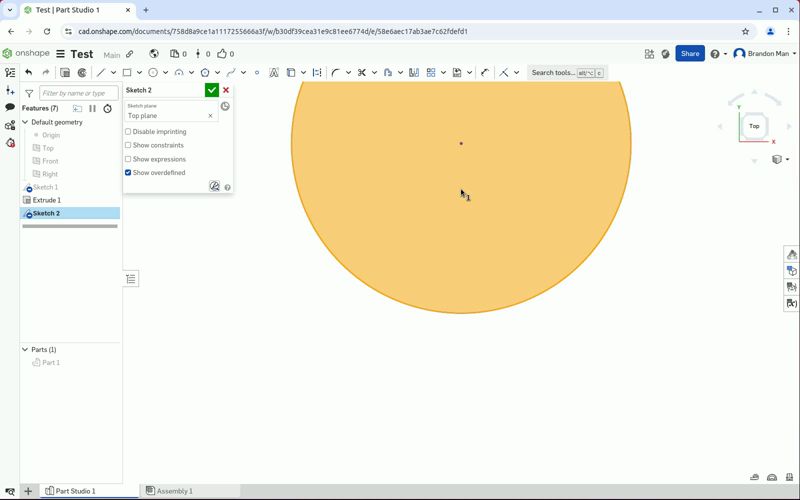
scroll(-6)
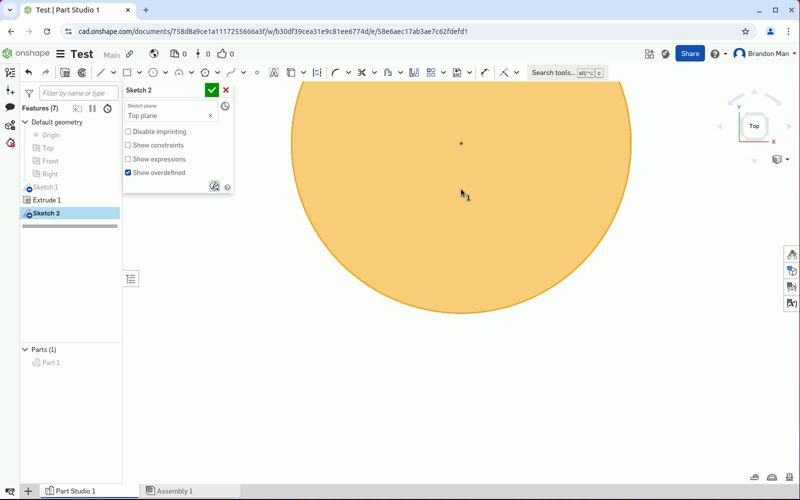
scroll(-6)
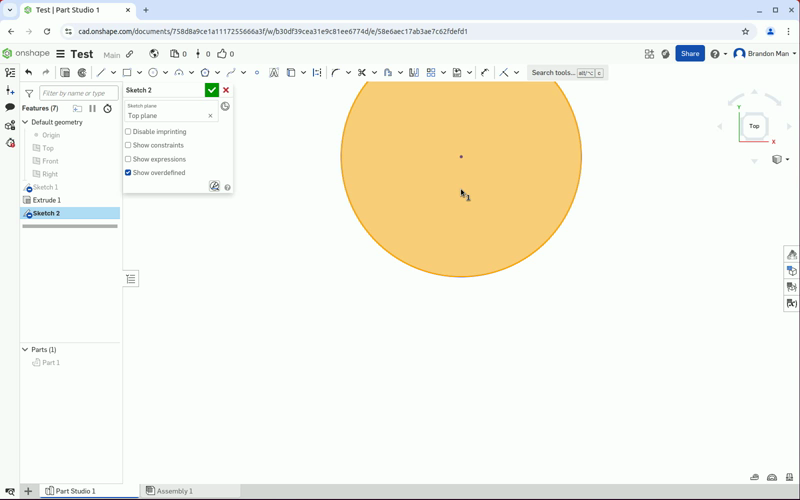
scroll(-6)
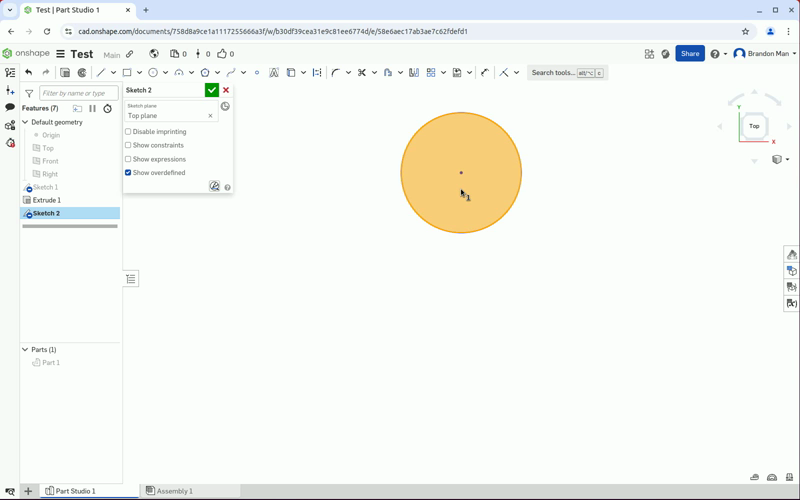
scroll(-6)
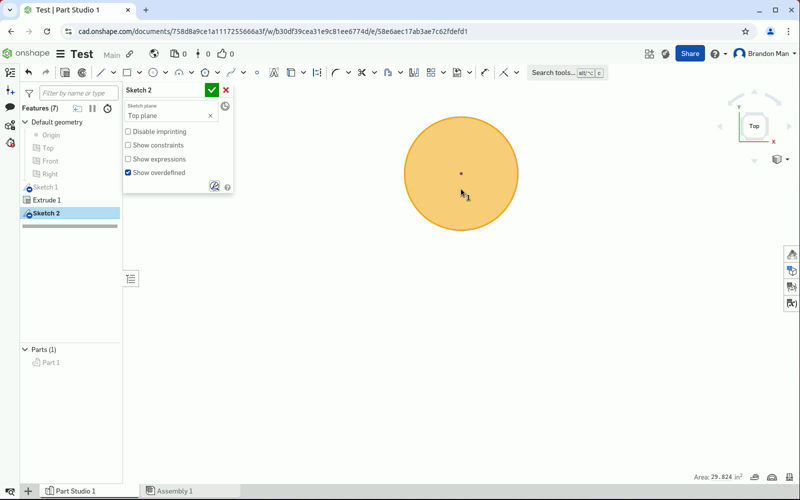
scroll(-6)
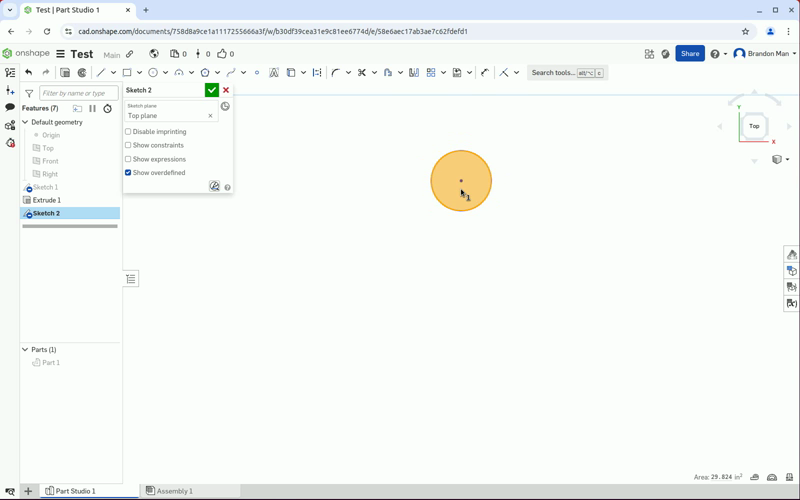
scroll(-6)
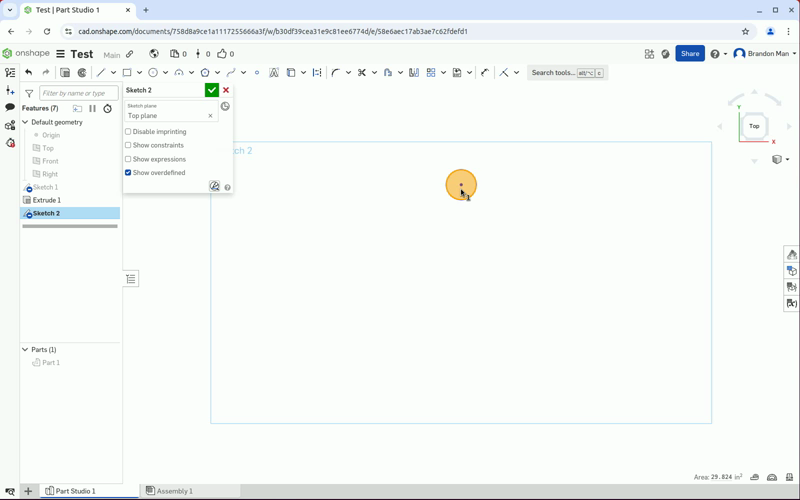
mouse_move(73, 352)
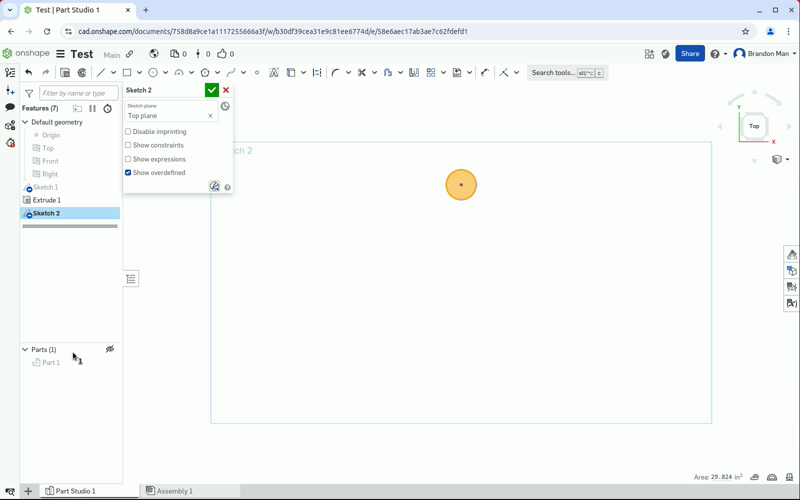
key(shift+y)
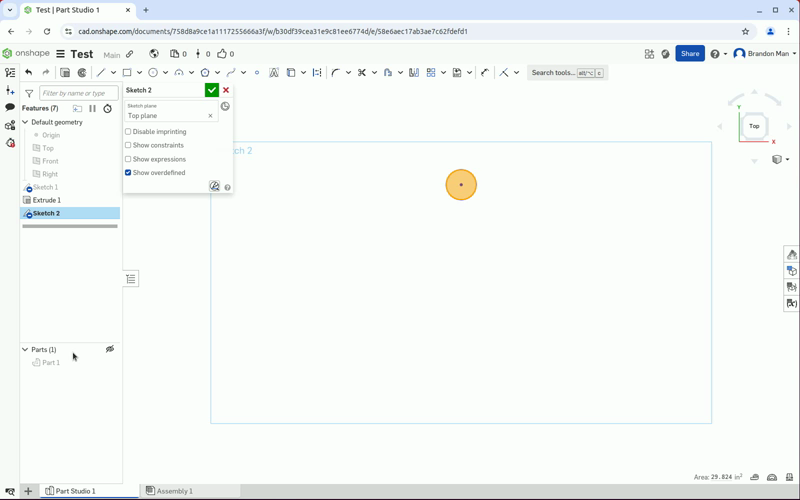
key(shift+e)
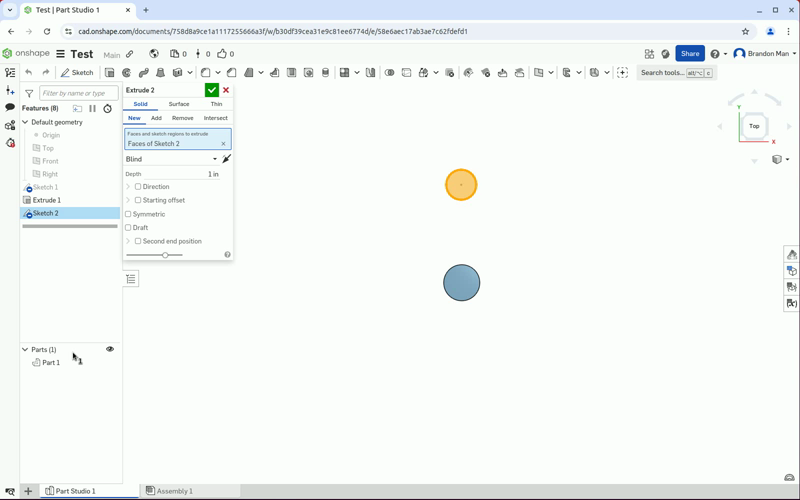
mouse_move(143, 106)
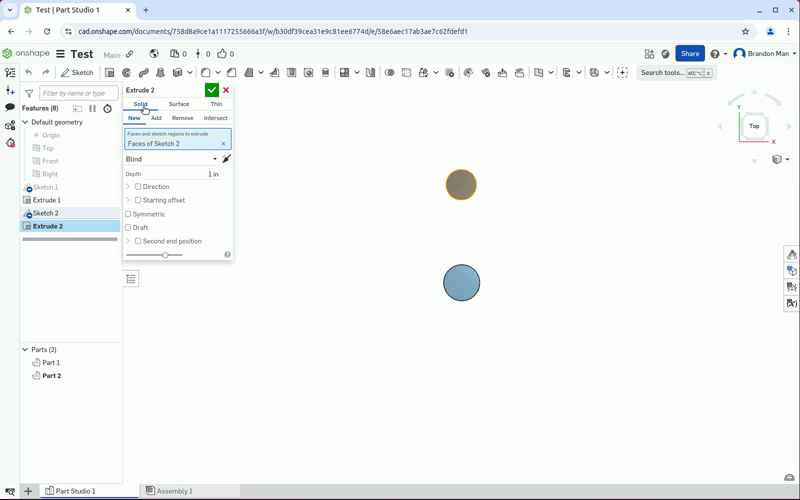
click(143, 106)
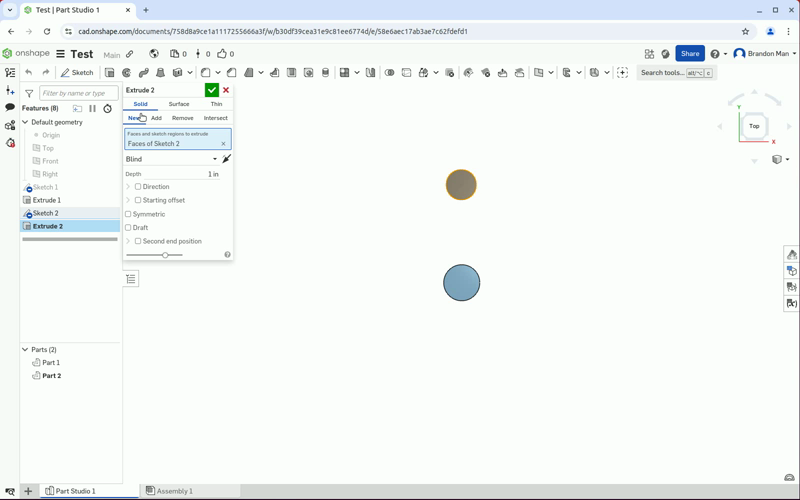
mouse_move(137, 120)
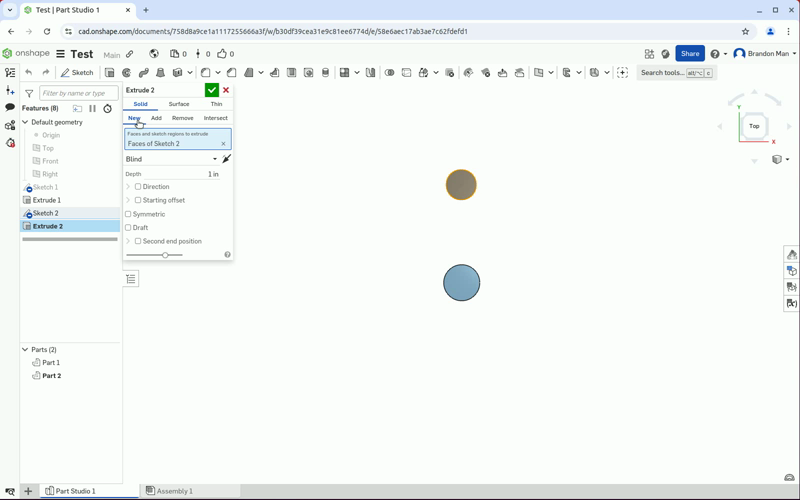
click(137, 120)
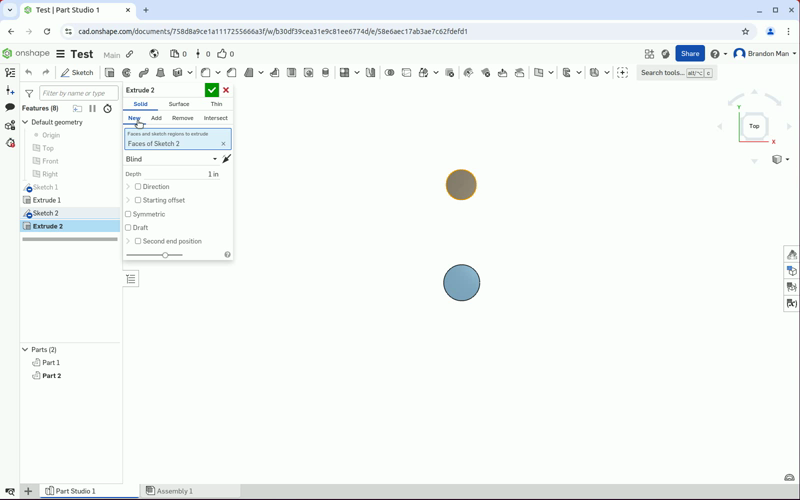
key(tab, 4)
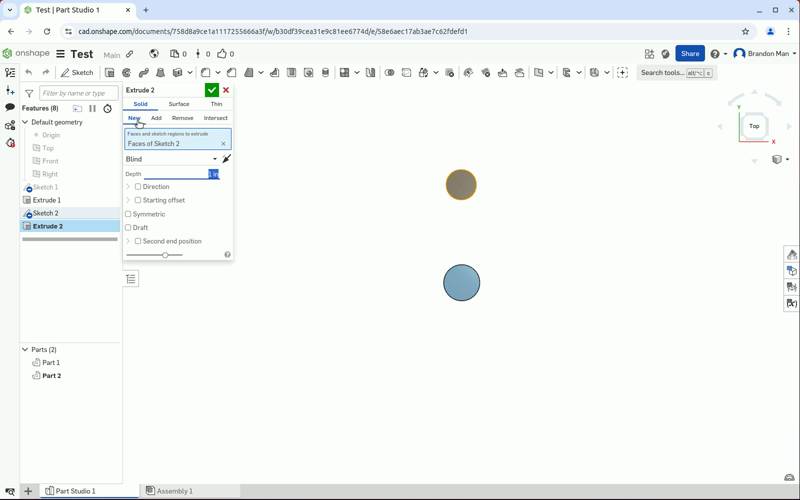
text(4.574)
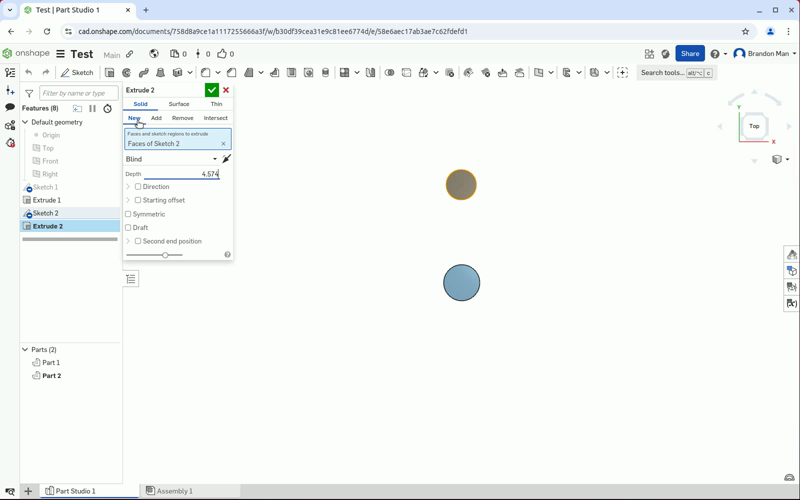
key(enter)
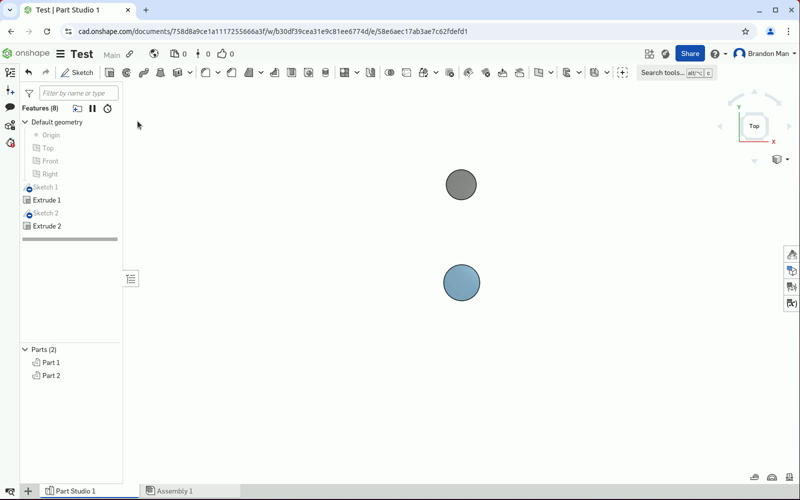
key(shift+h)
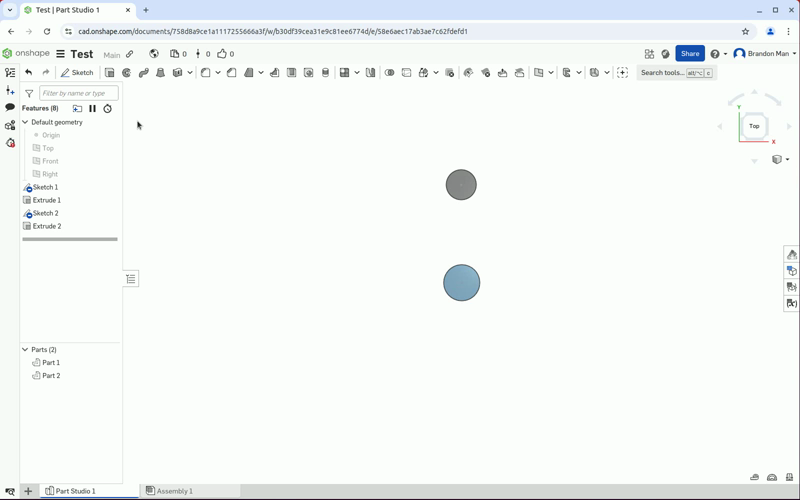
key(shift+h)
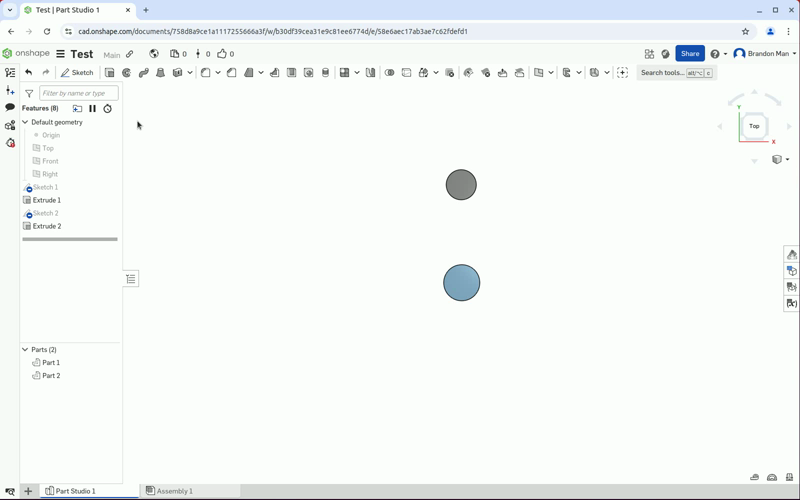
mouse_move(73, 189)
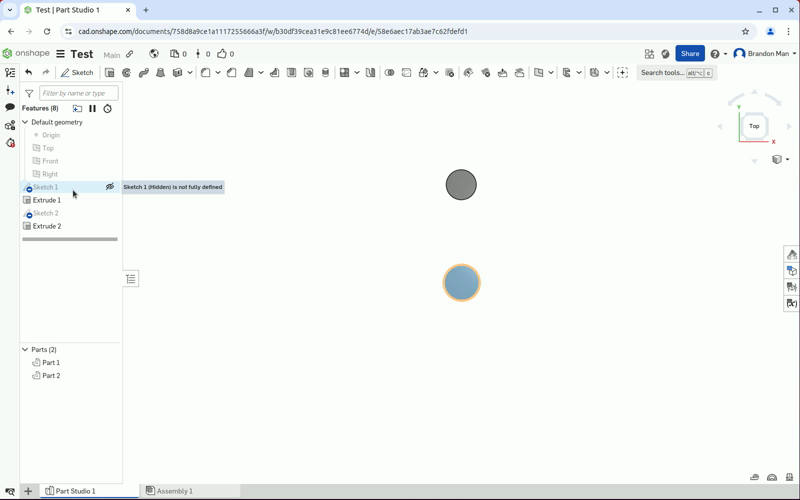
click(73, 189)
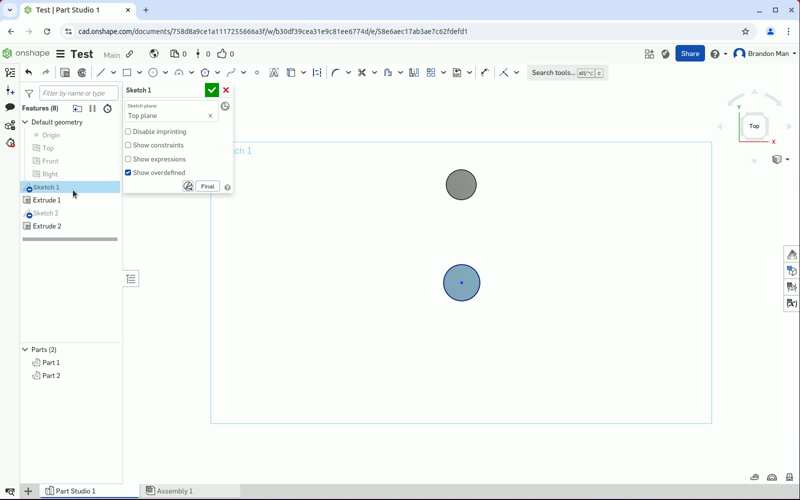
mouse_move(229, 92)
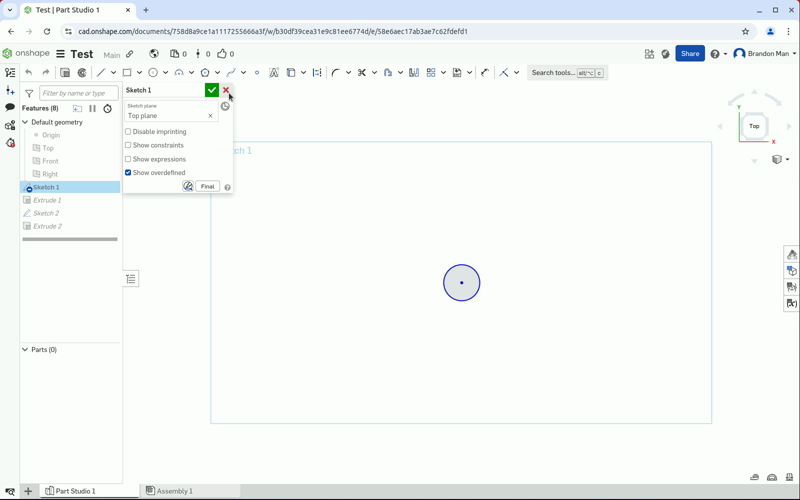
click(229, 92)
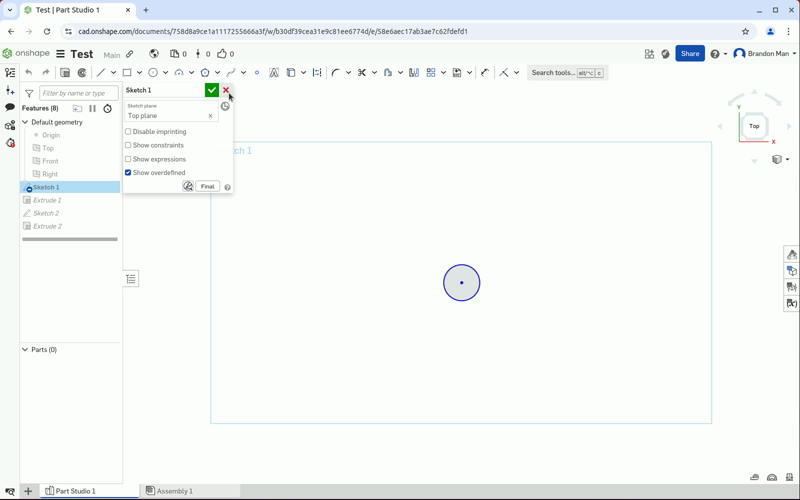
key(shift+s)
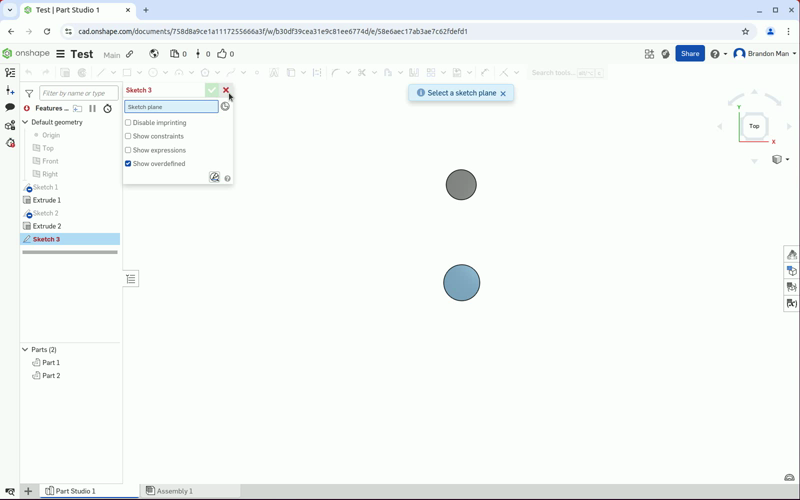
mouse_move(73, 150)
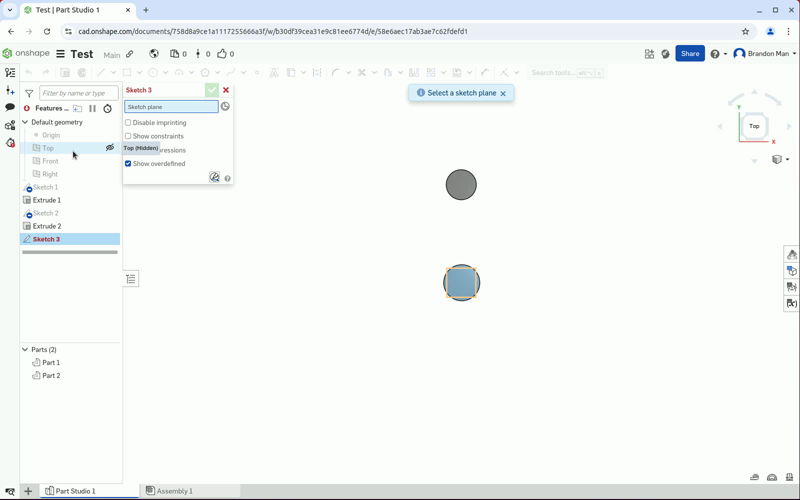
click(73, 150)
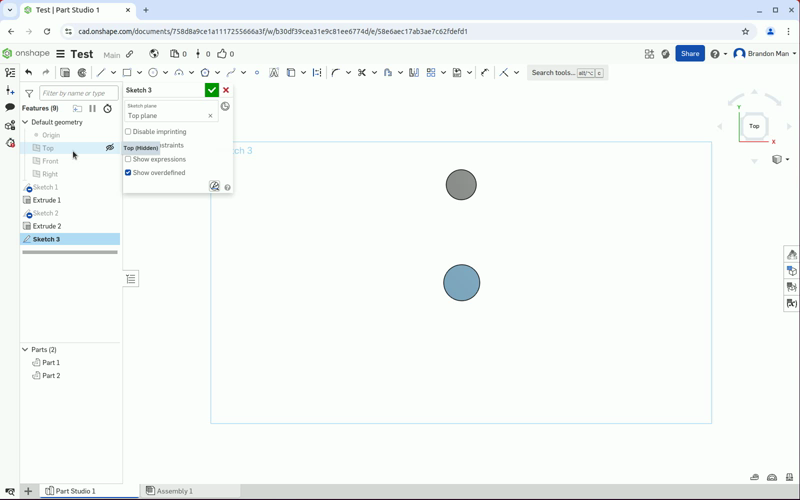
mouse_move(73, 352)
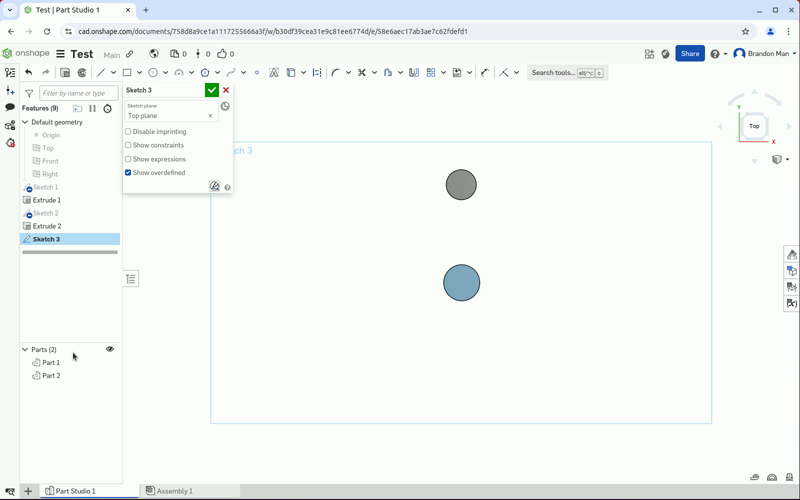
key(y)
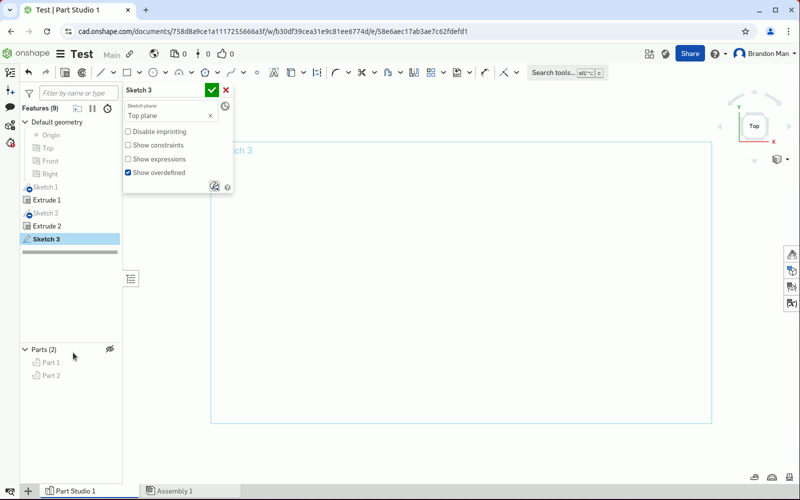
key(a)
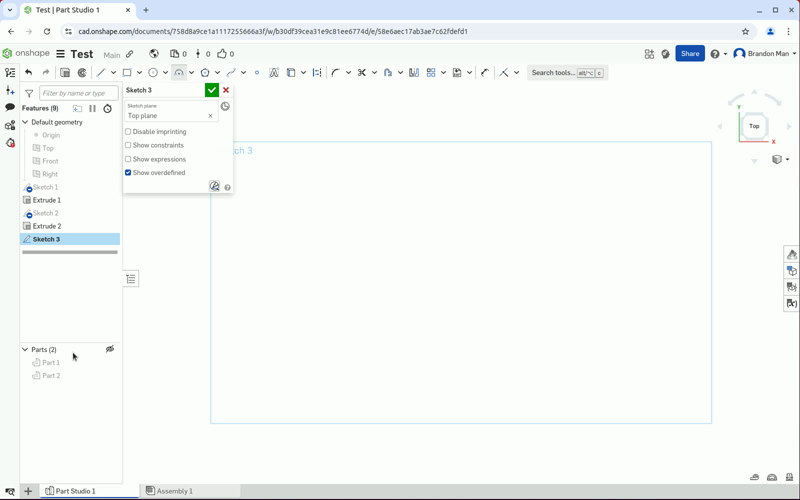
key_down(shift)
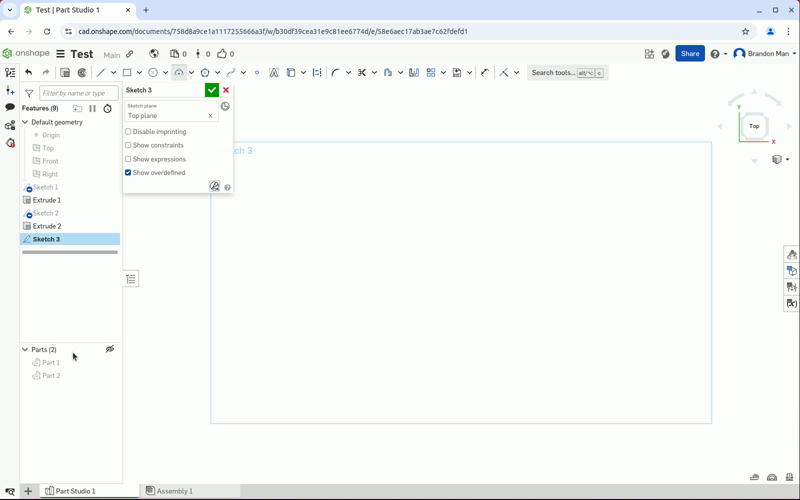
mouse_move(460, 266)
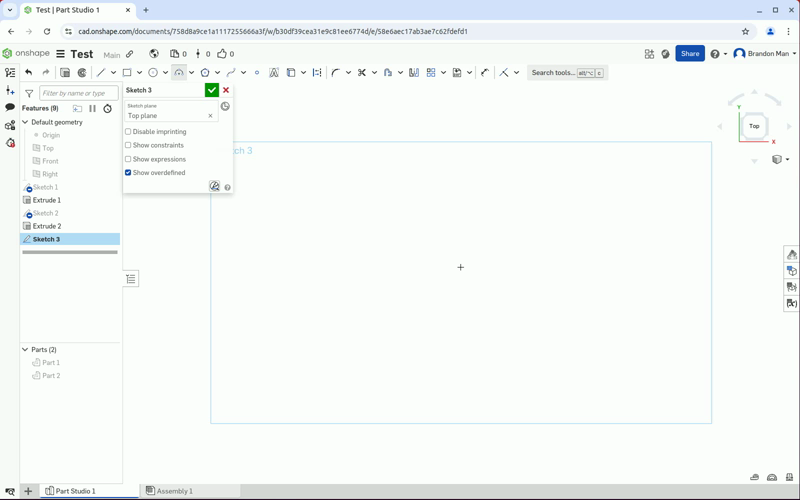
click(460, 266)
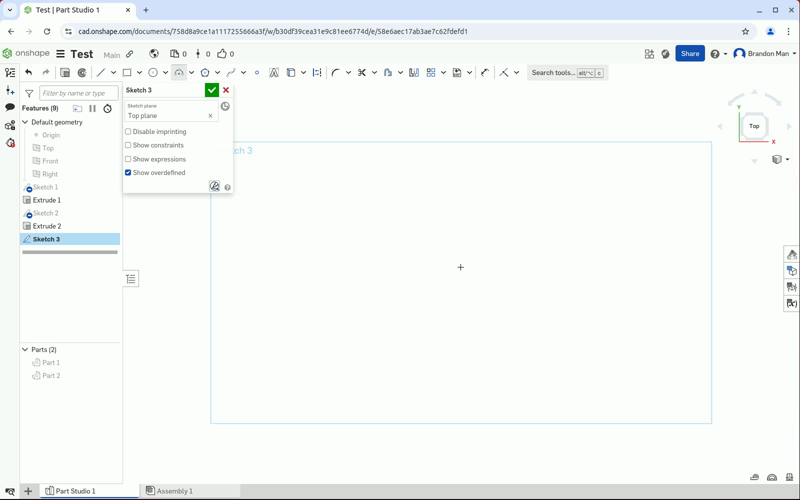
key_up(shift)
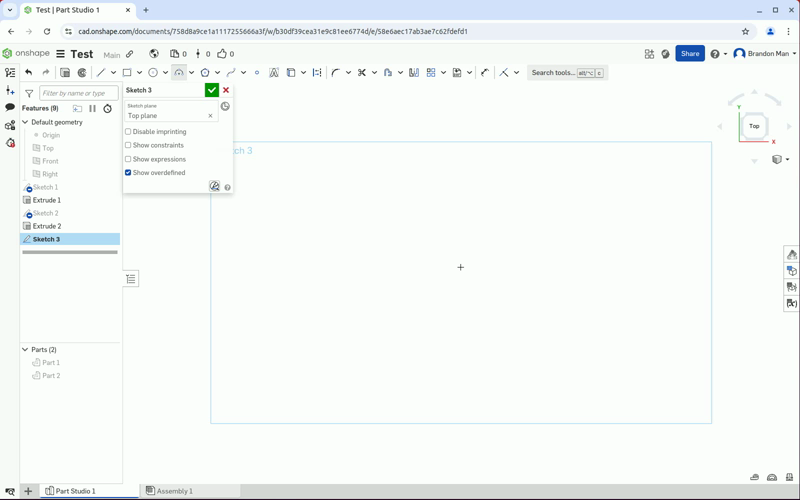
key_down(shift)
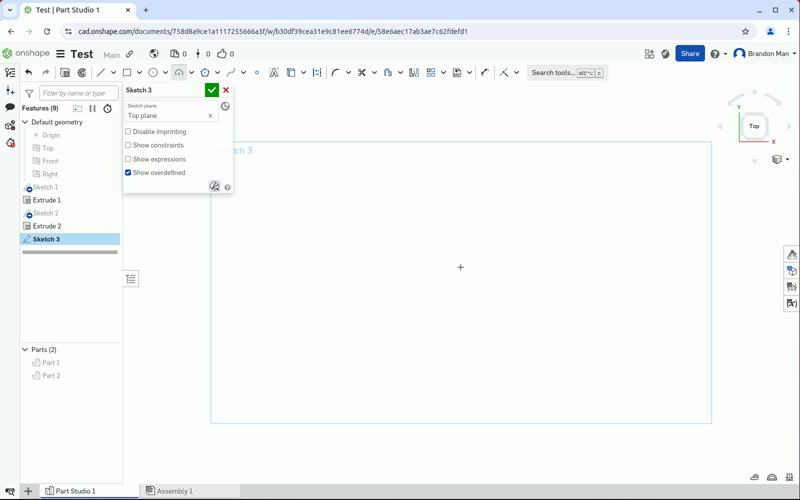
mouse_move(478, 282)
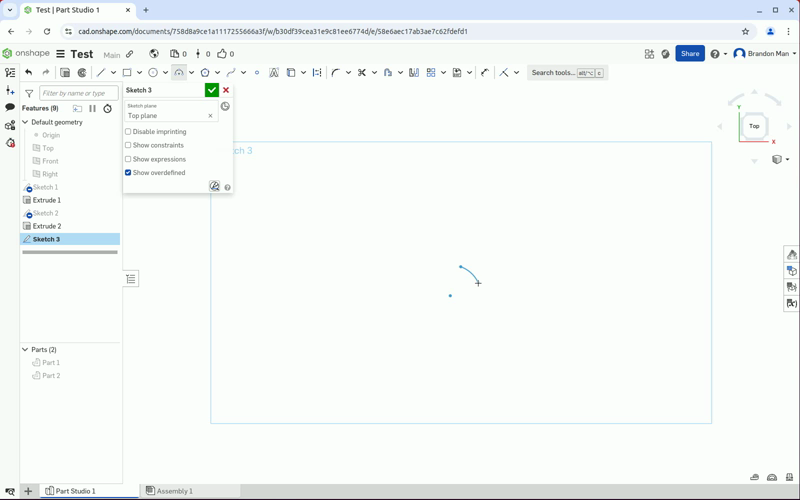
click(478, 282)
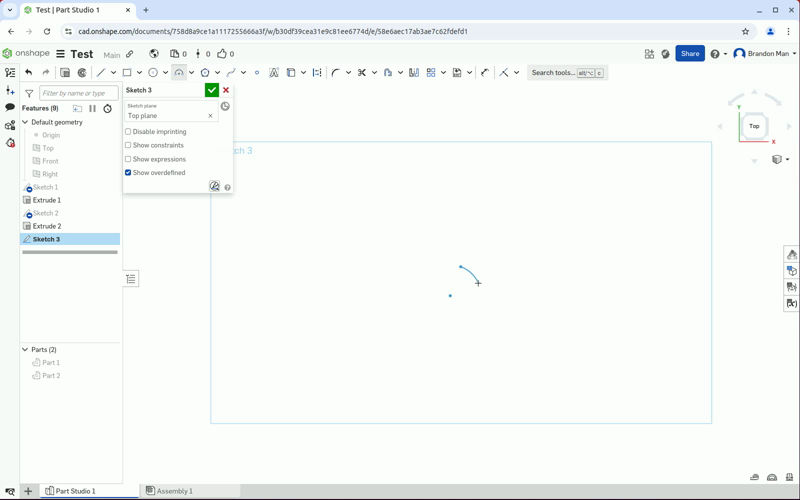
mouse_move(472, 271)
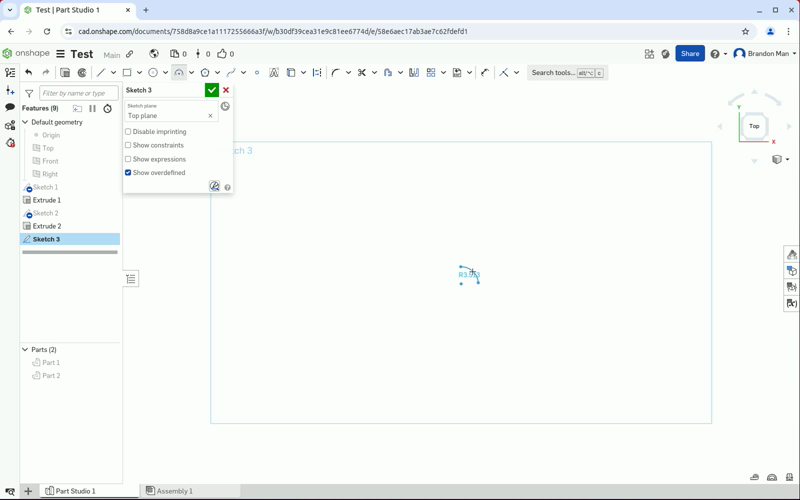
click(472, 271)
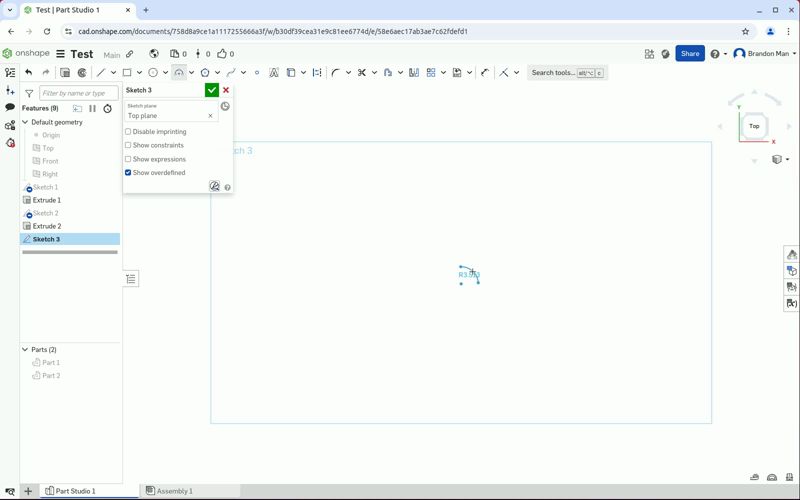
key_up(shift)
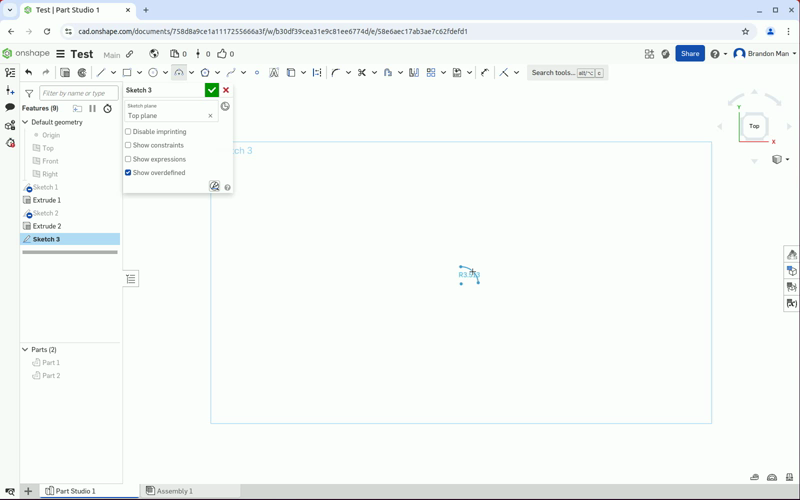
key(esc)
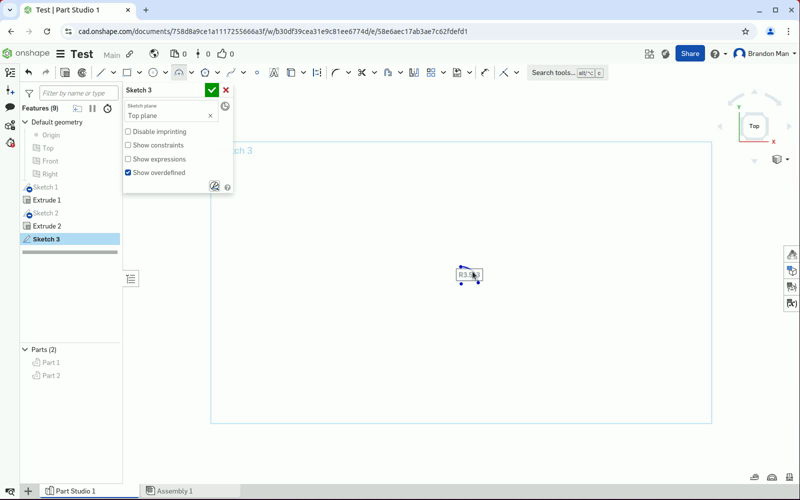
key(l)
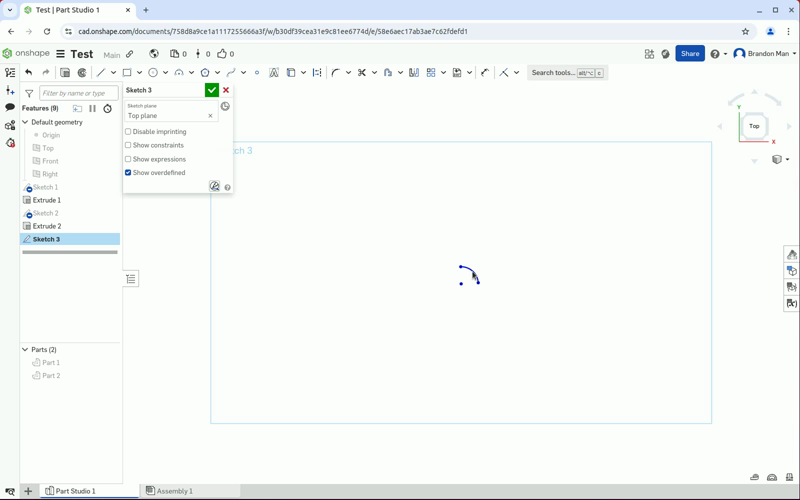
mouse_move(478, 282)
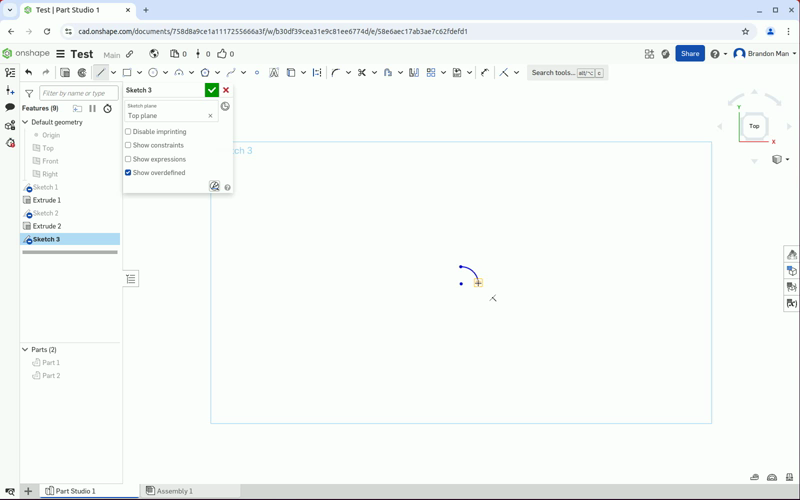
click(478, 282)
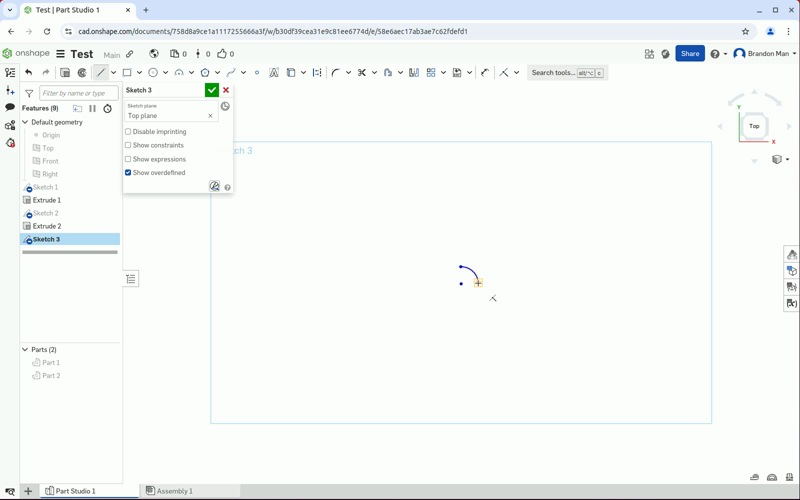
key_down(shift)
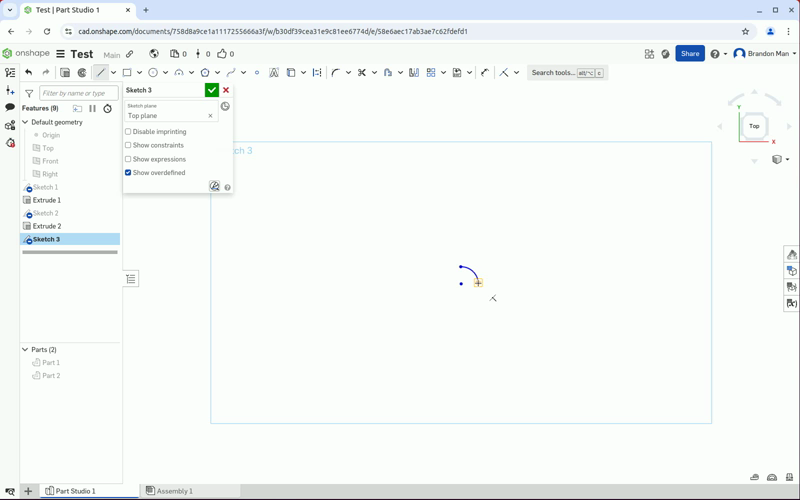
mouse_move(474, 184)
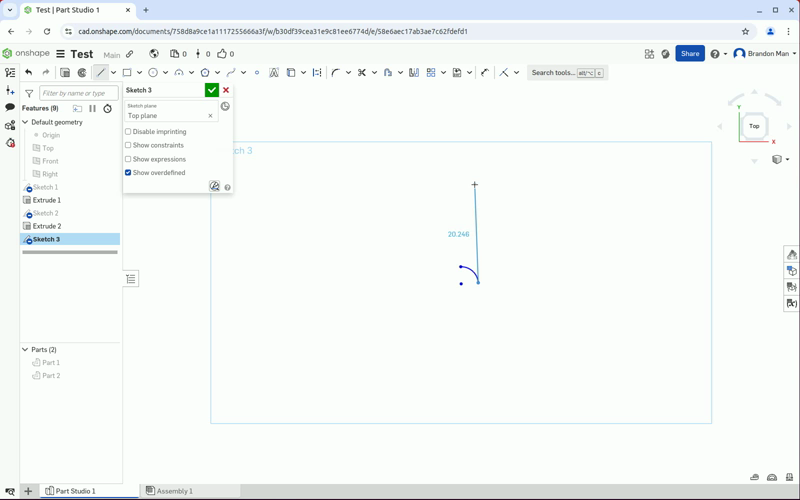
click(474, 184)
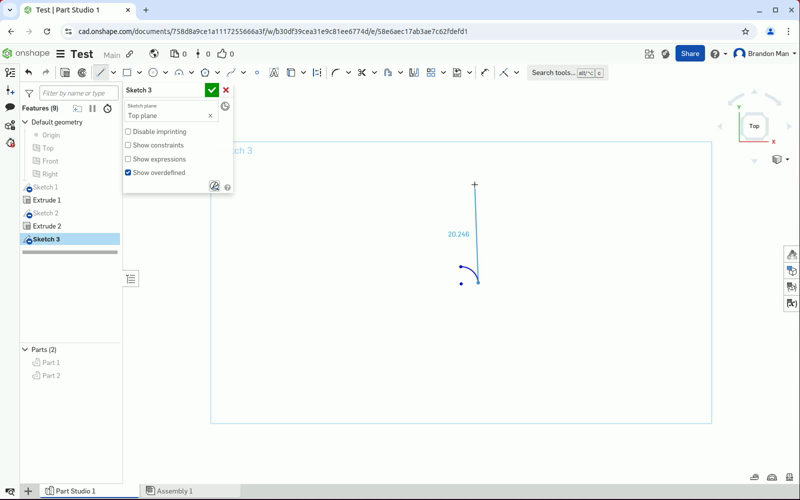
key_up(shift)
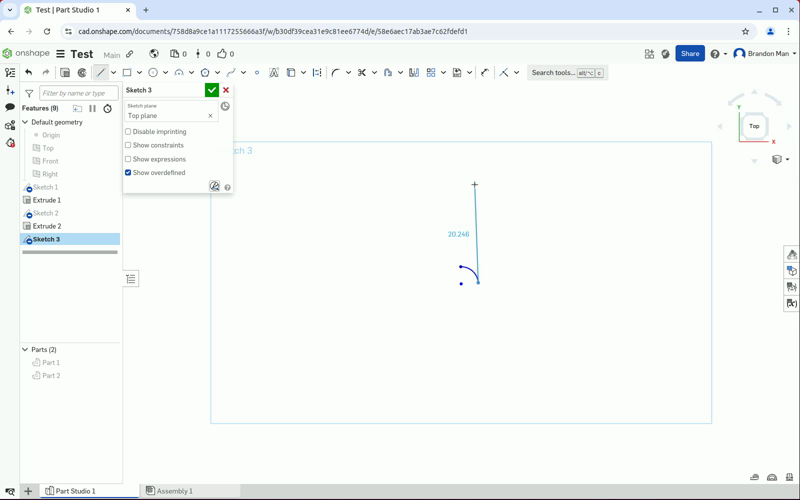
key(esc)
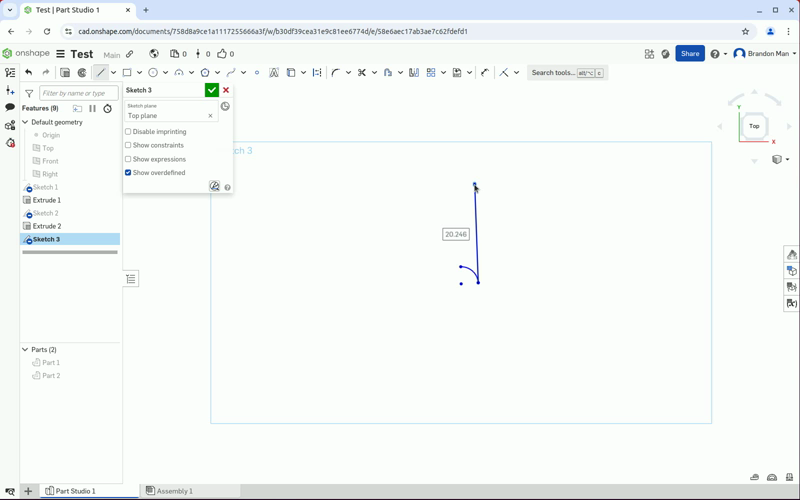
key(a)
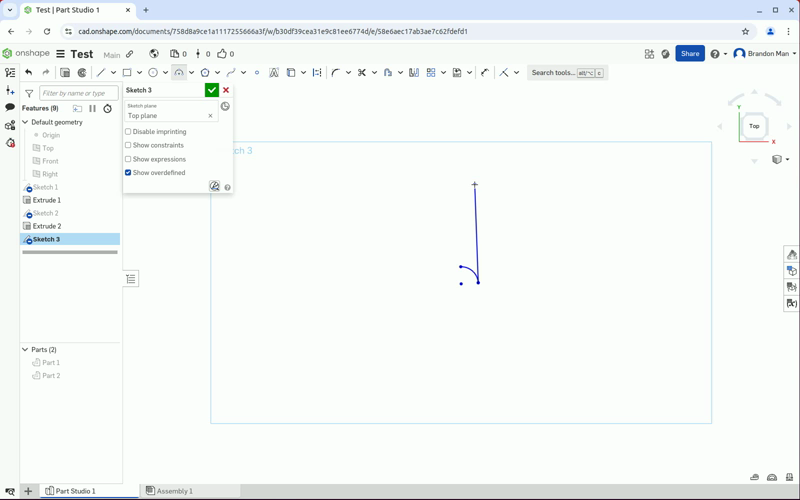
mouse_move(474, 184)
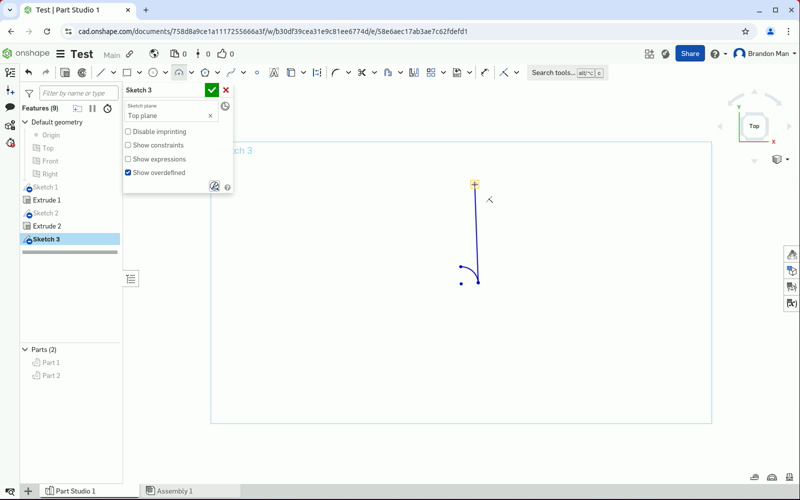
click(474, 184)
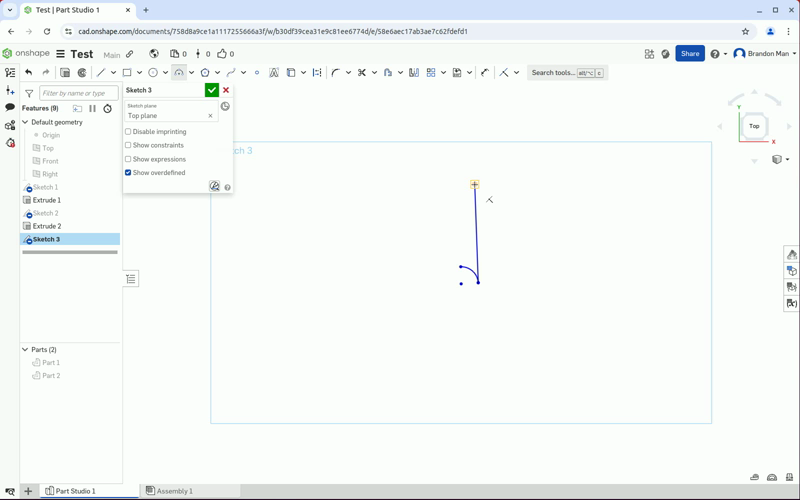
key_down(shift)
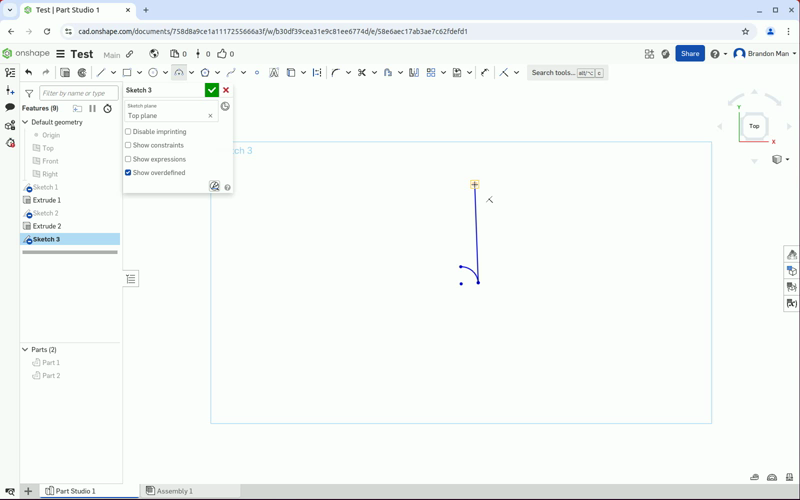
mouse_move(460, 198)
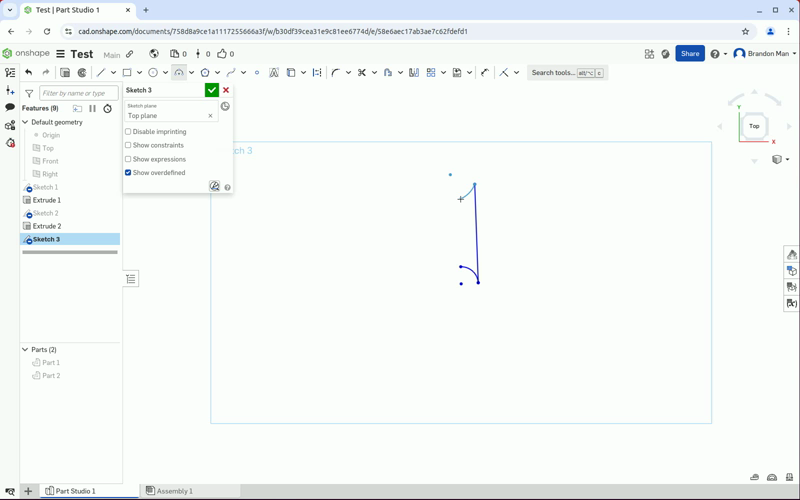
click(460, 198)
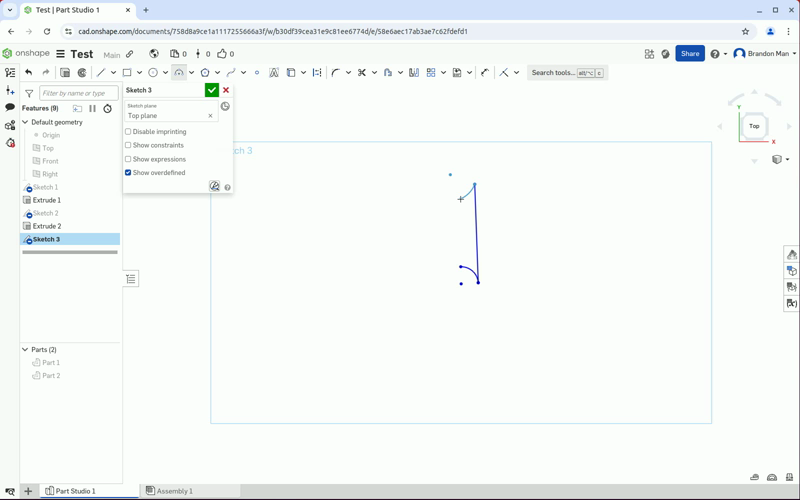
mouse_move(470, 194)
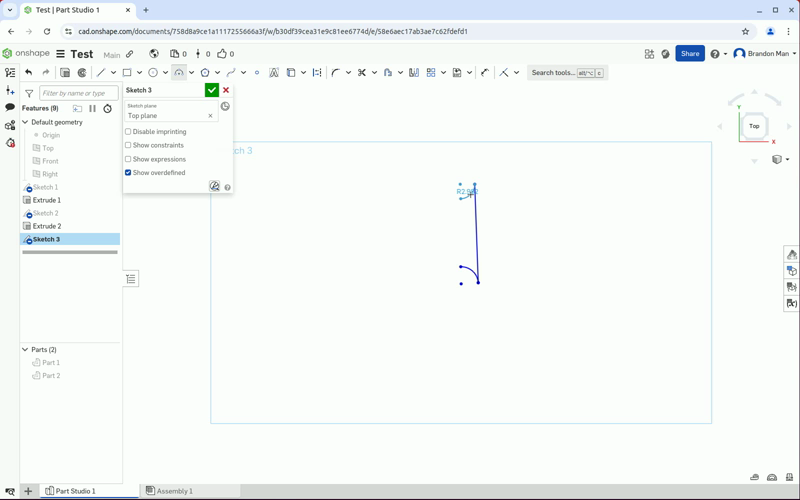
click(470, 194)
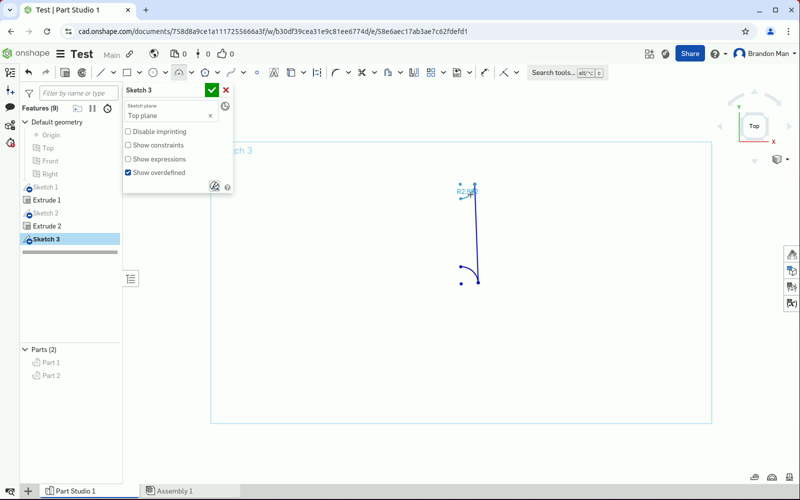
key_up(shift)
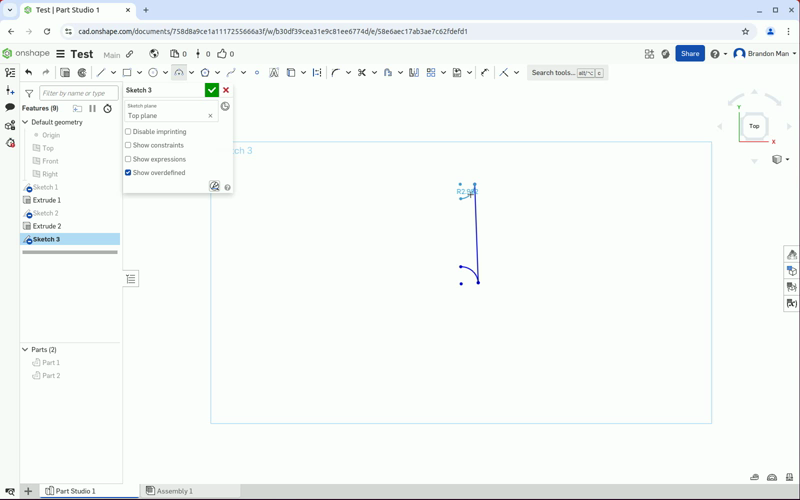
key(esc)
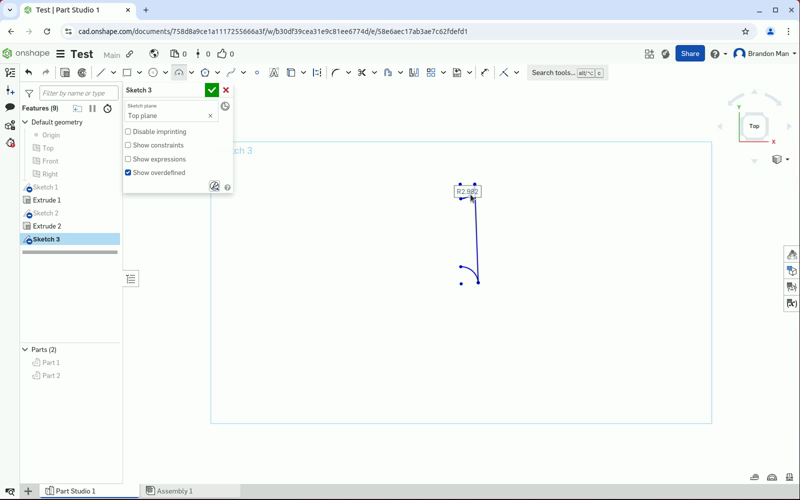
key(l)
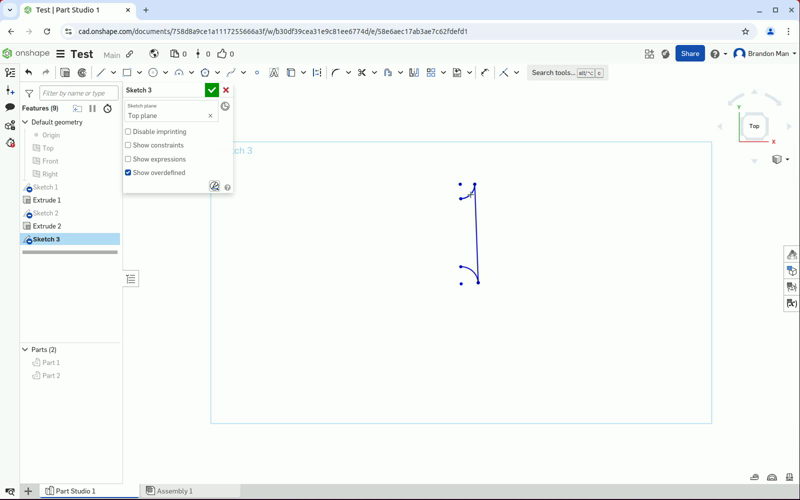
mouse_move(460, 198)
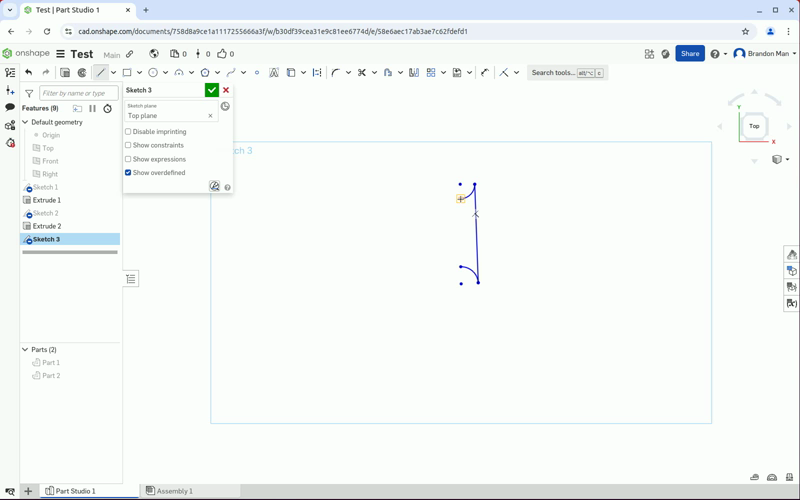
click(460, 198)
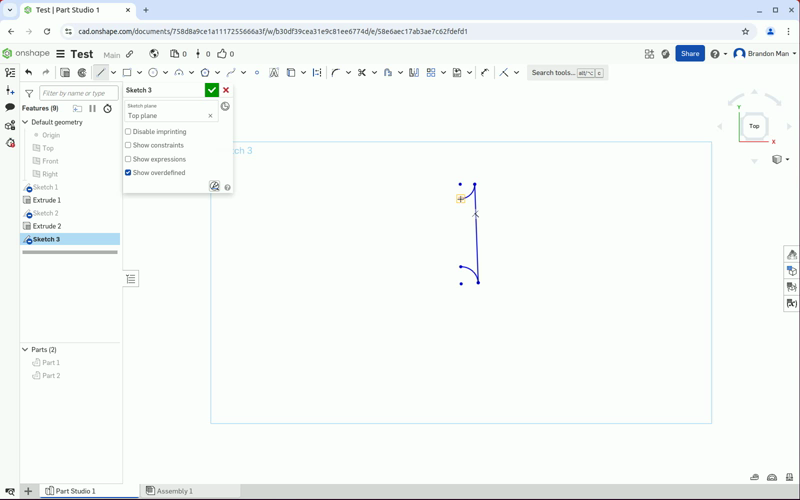
key_down(shift)
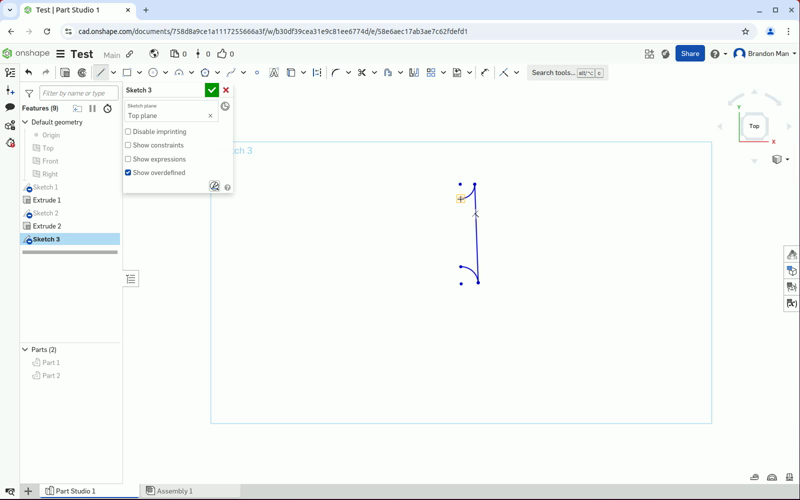
mouse_move(460, 266)
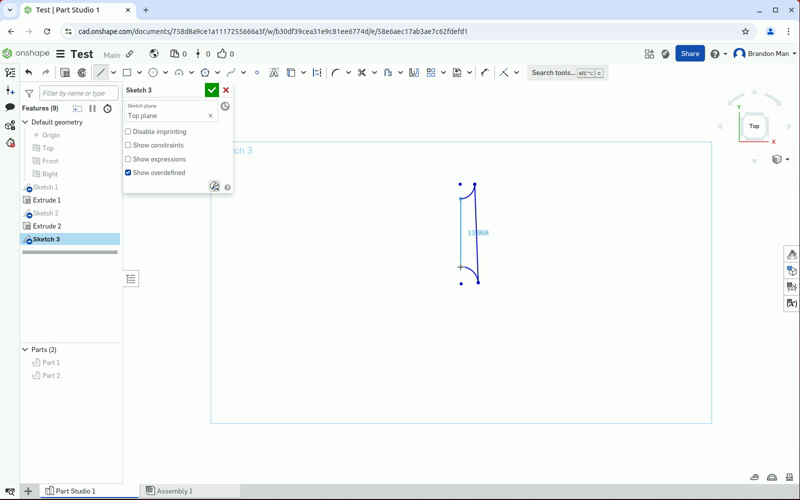
key_up(shift)
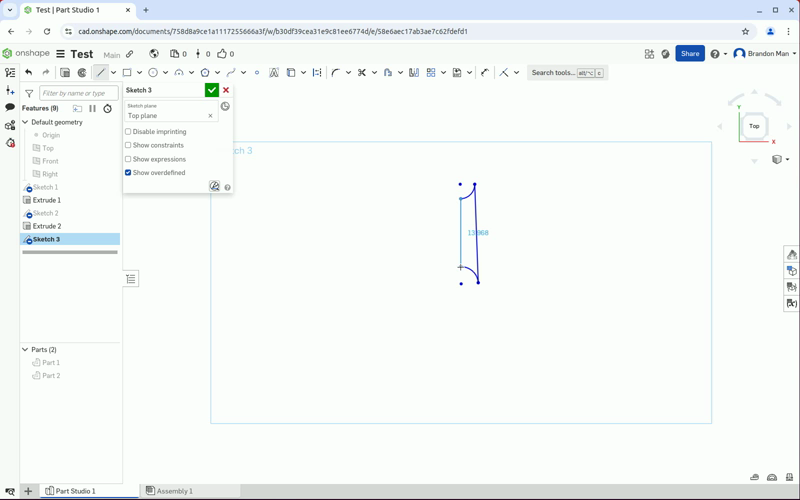
click(460, 266)
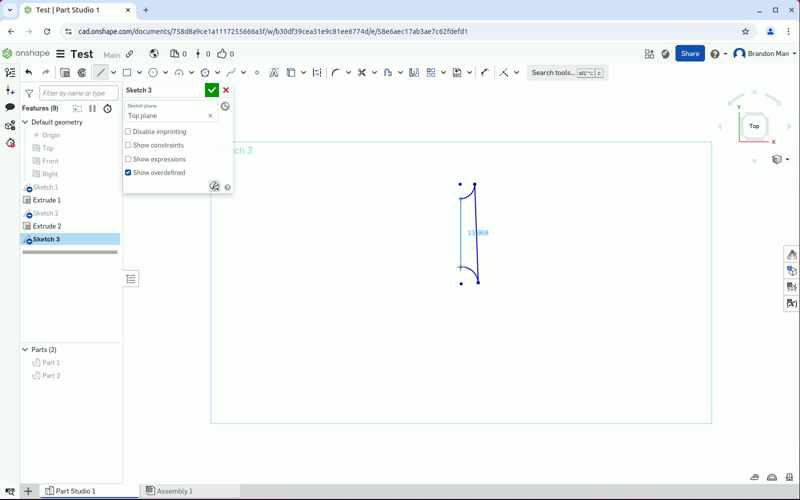
key(esc)
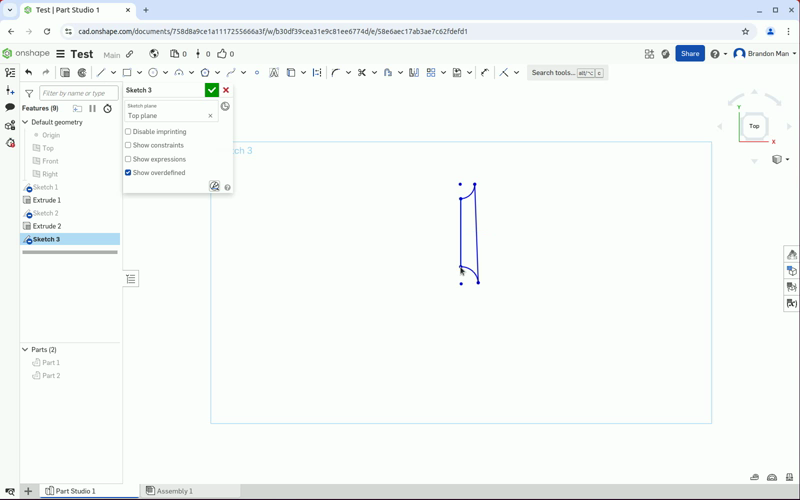
mouse_move(472, 252)
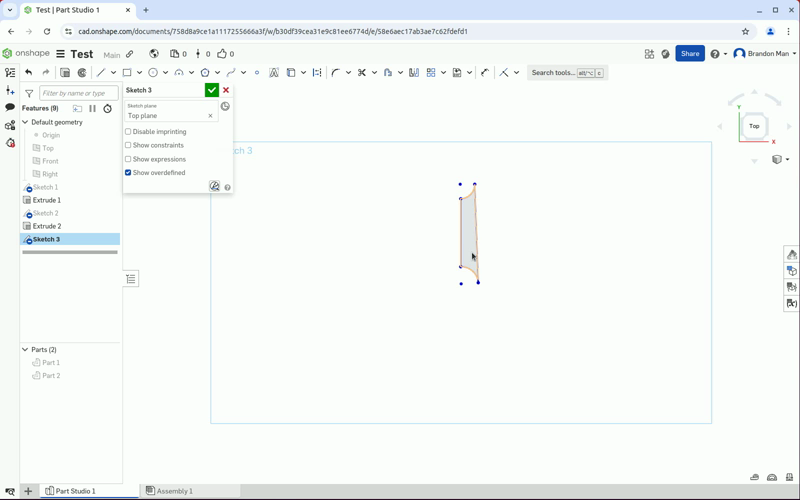
scroll(6)
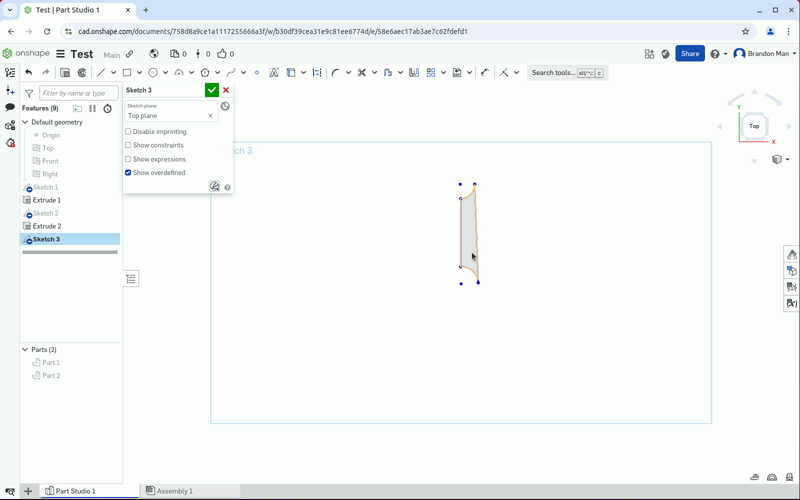
scroll(6)
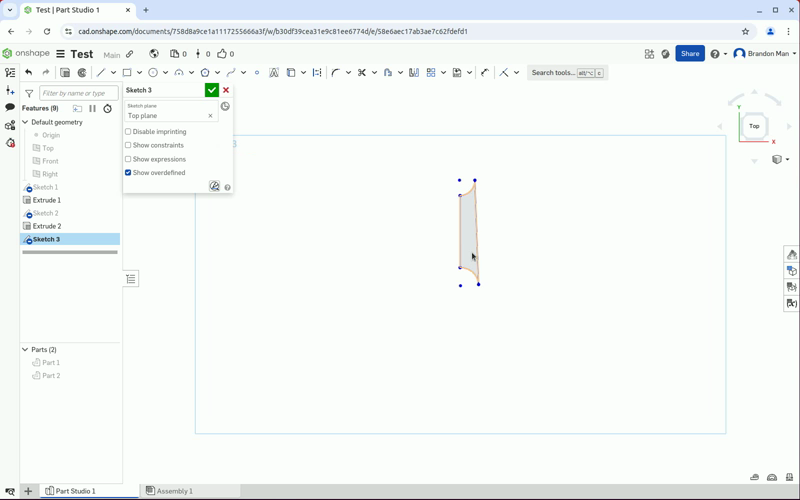
scroll(6)
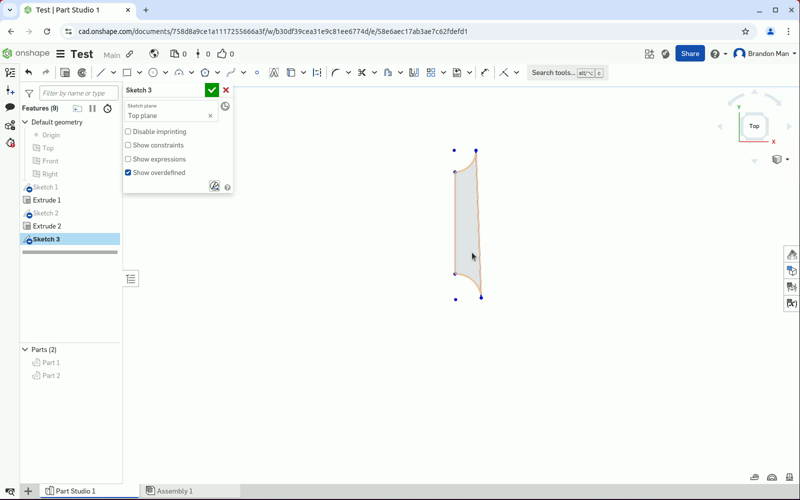
scroll(6)
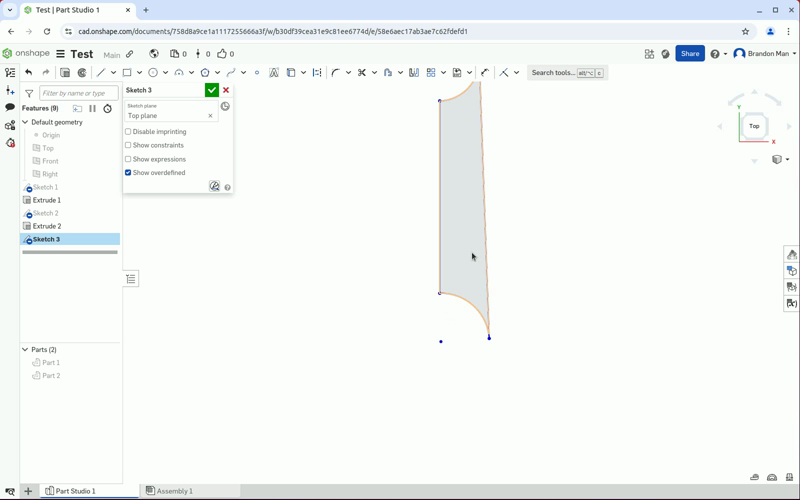
scroll(6)
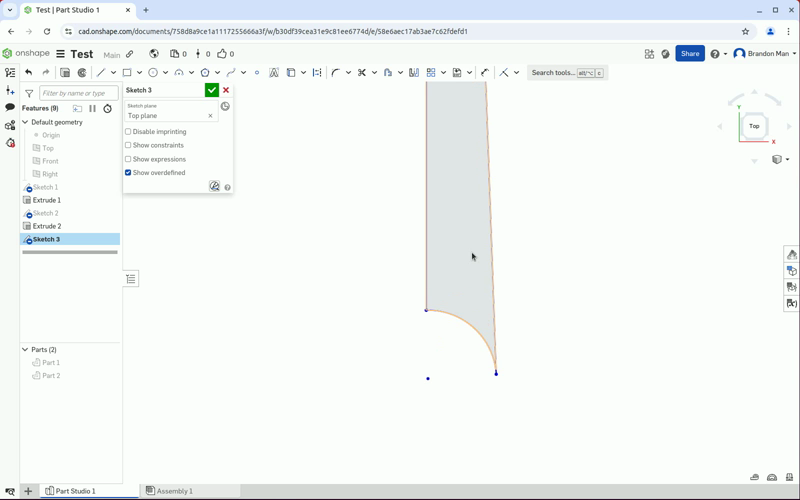
scroll(6)
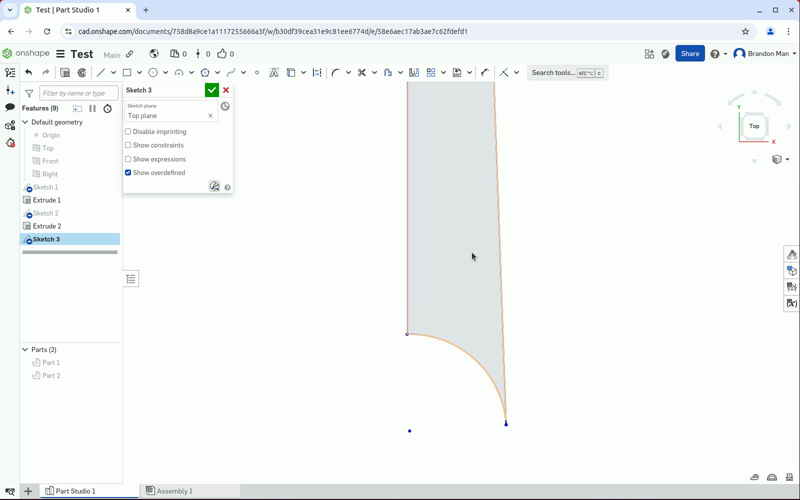
scroll(6)
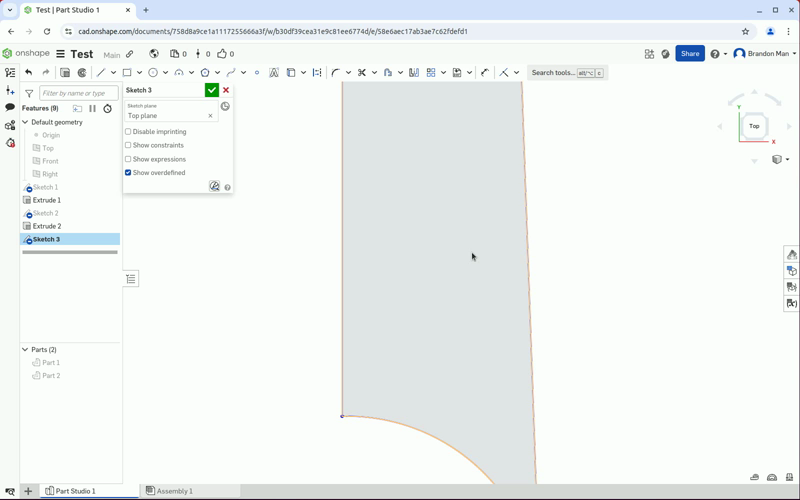
click(472, 252)
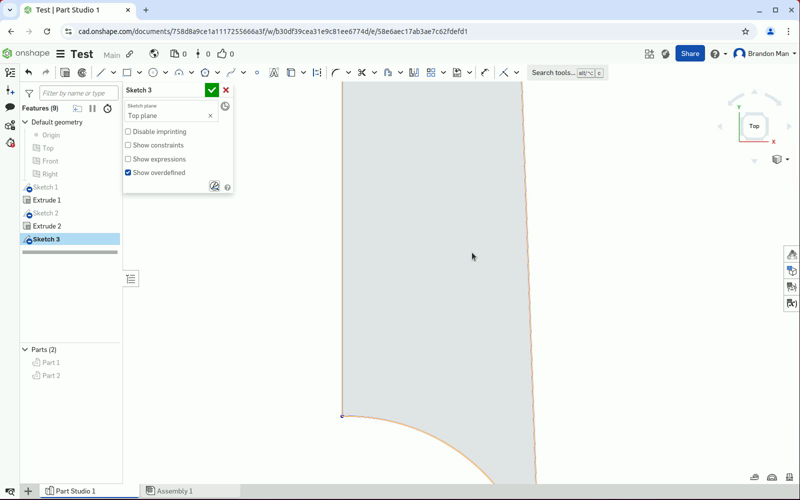
scroll(-6)
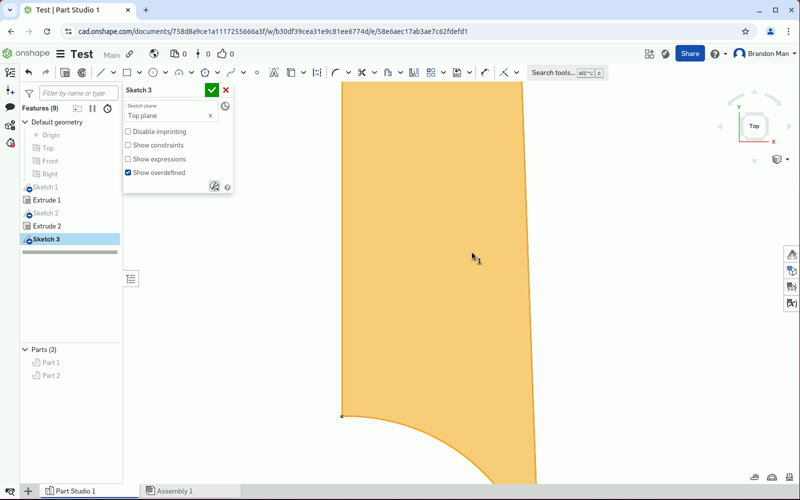
scroll(-6)
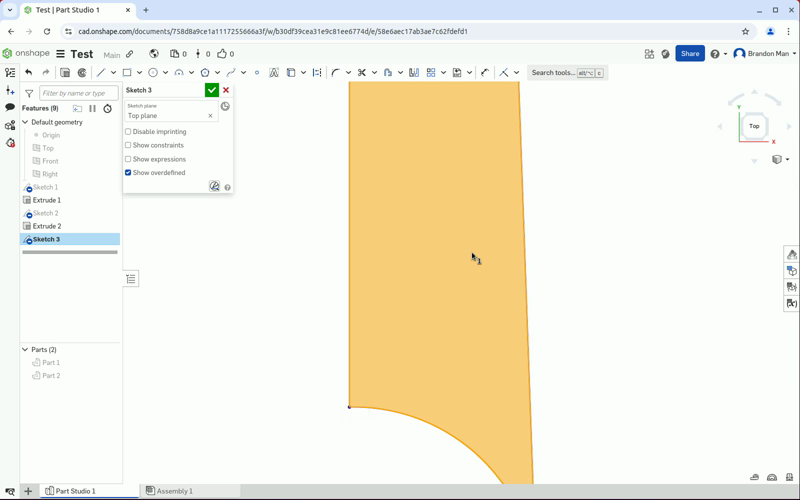
scroll(-6)
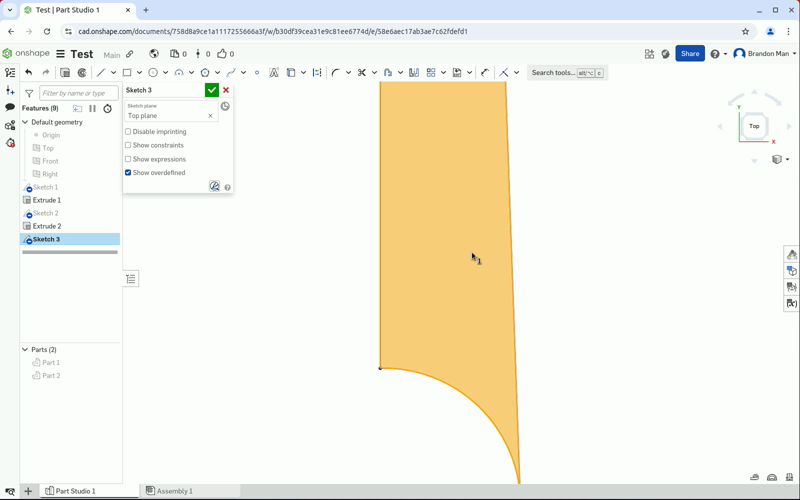
scroll(-6)
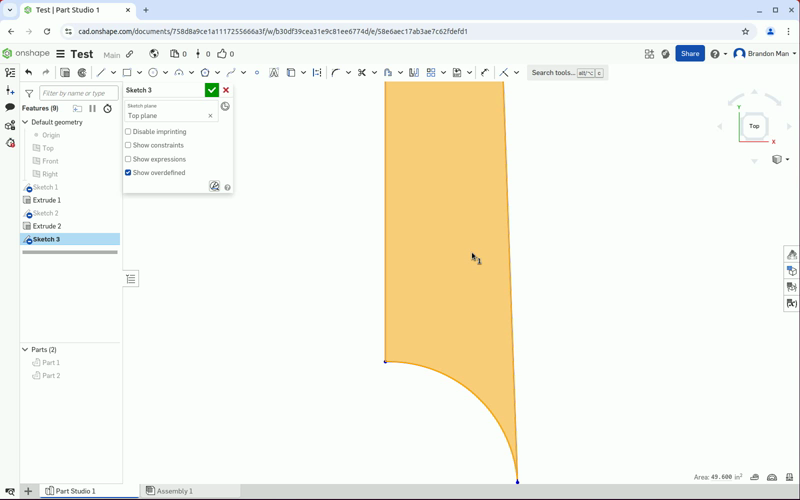
scroll(-6)
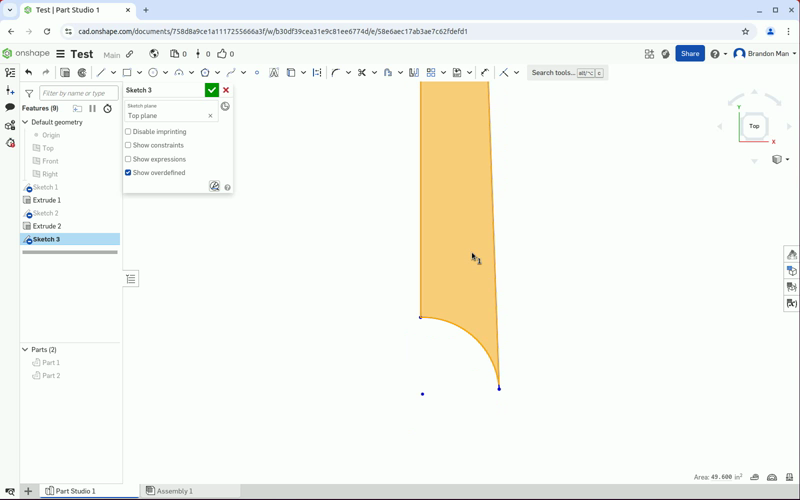
scroll(-6)
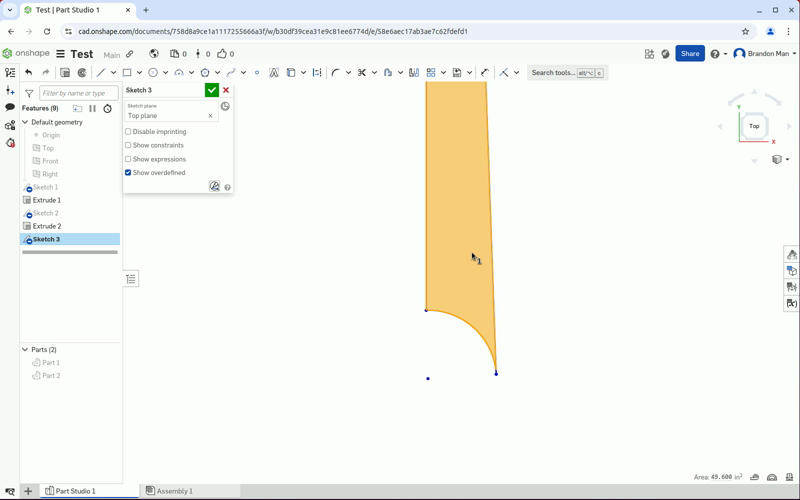
scroll(-6)
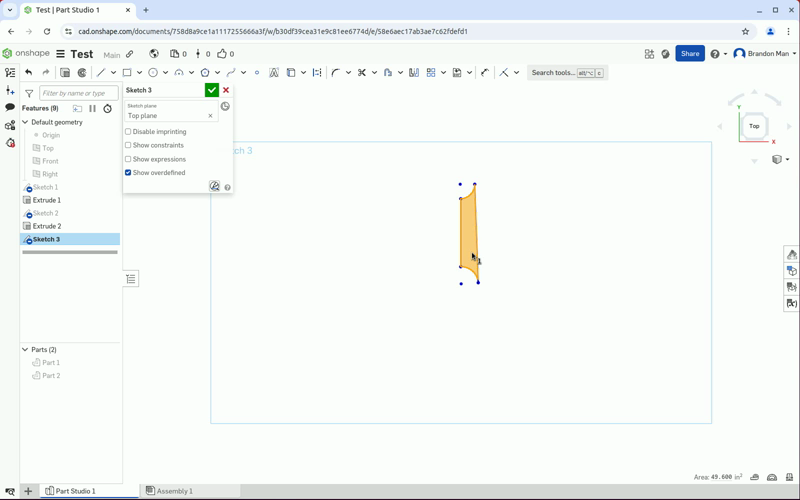
mouse_move(73, 352)
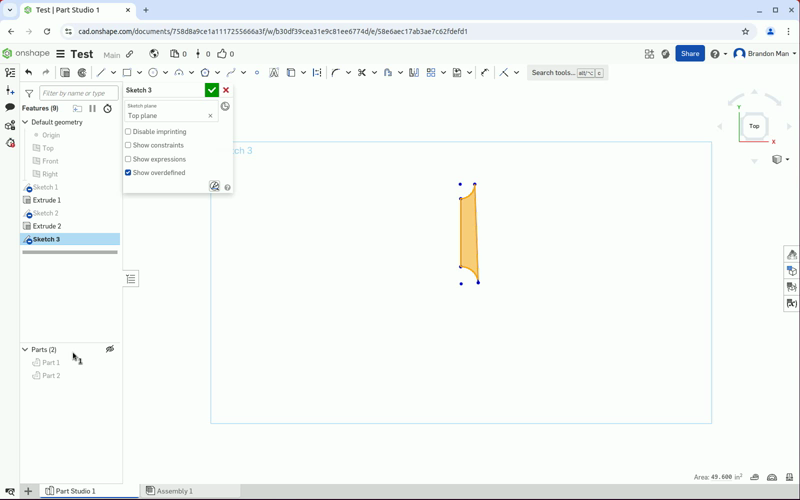
key(shift+y)
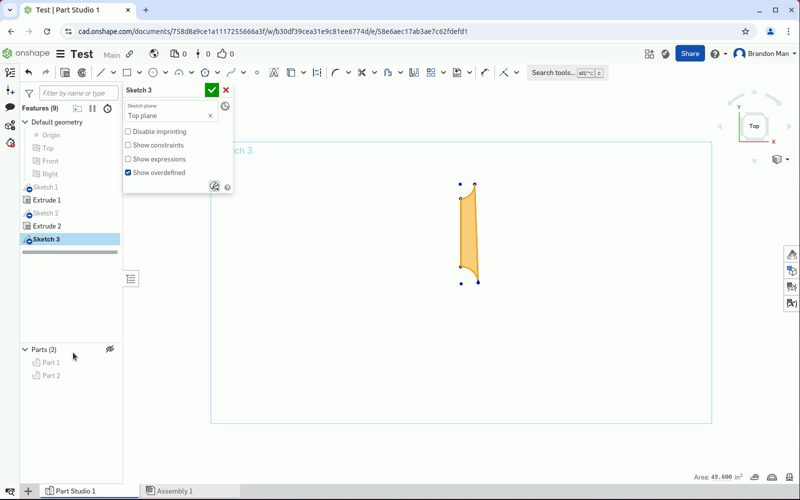
key(shift+e)
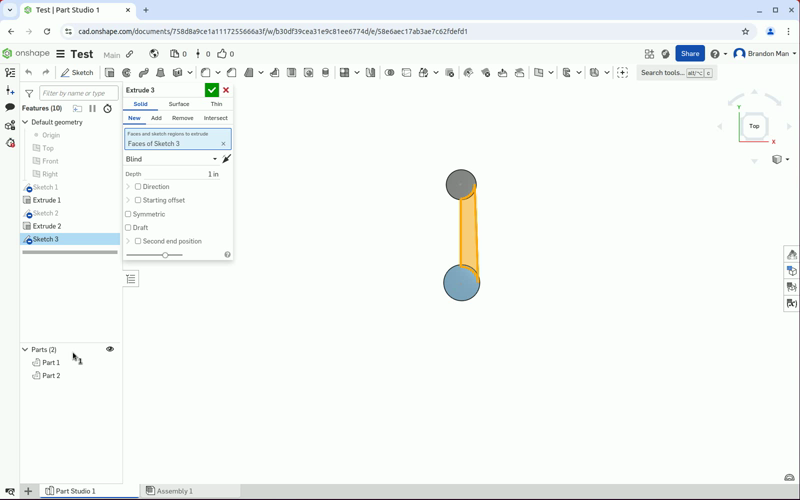
mouse_move(143, 106)
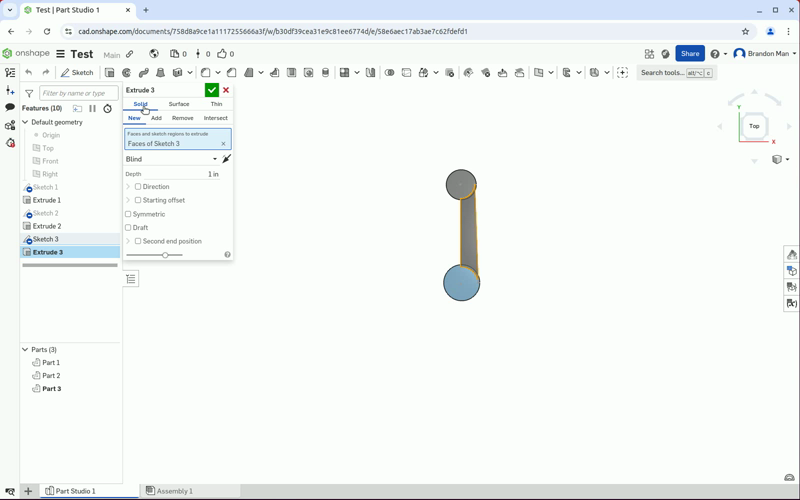
click(143, 106)
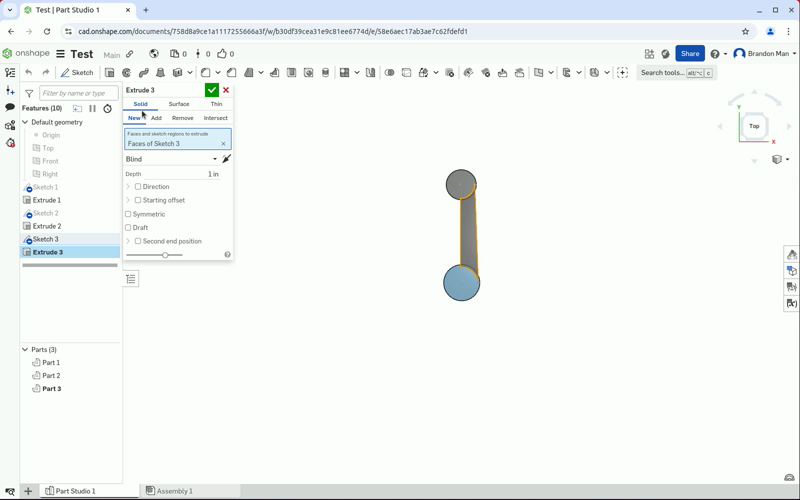
mouse_move(137, 120)
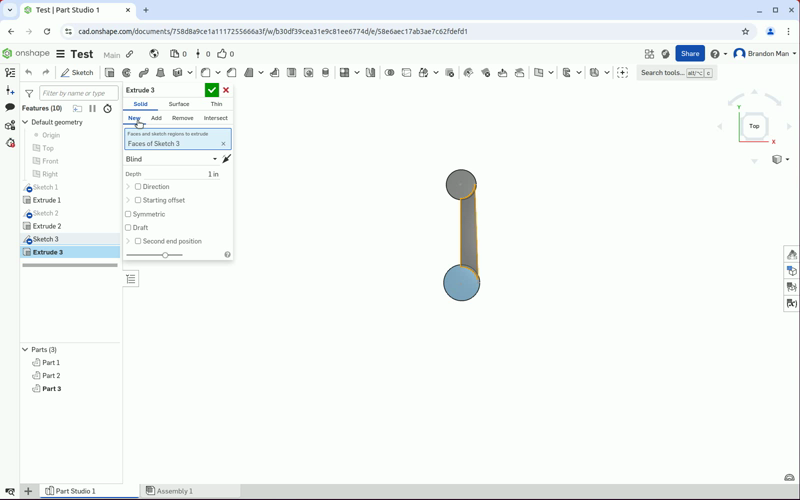
click(137, 120)
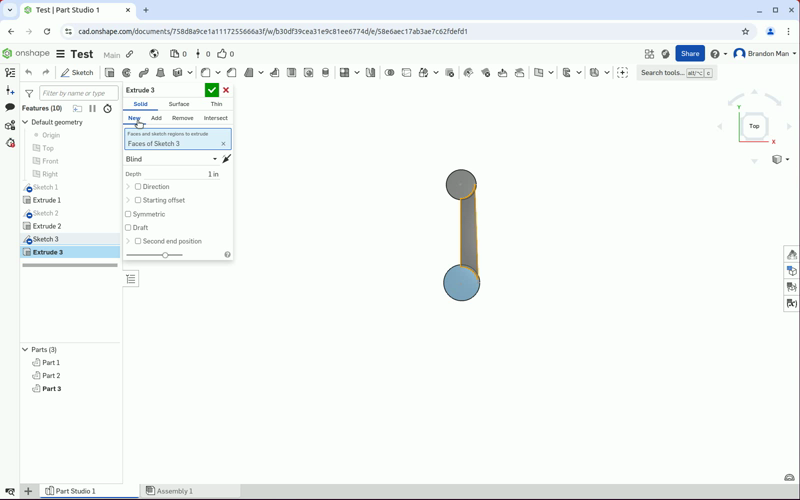
key(tab, 4)
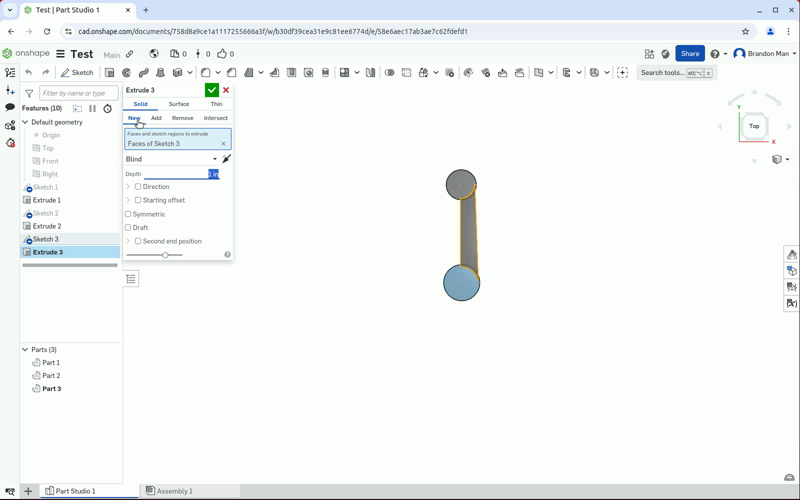
text(4.574)
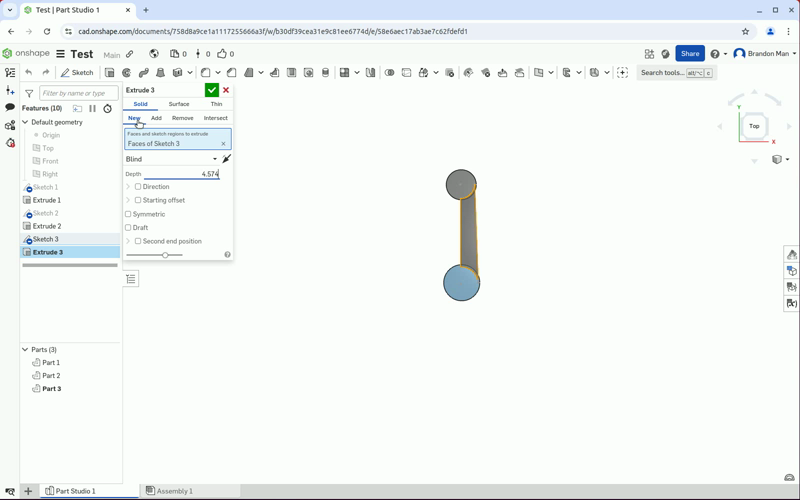
key(enter)
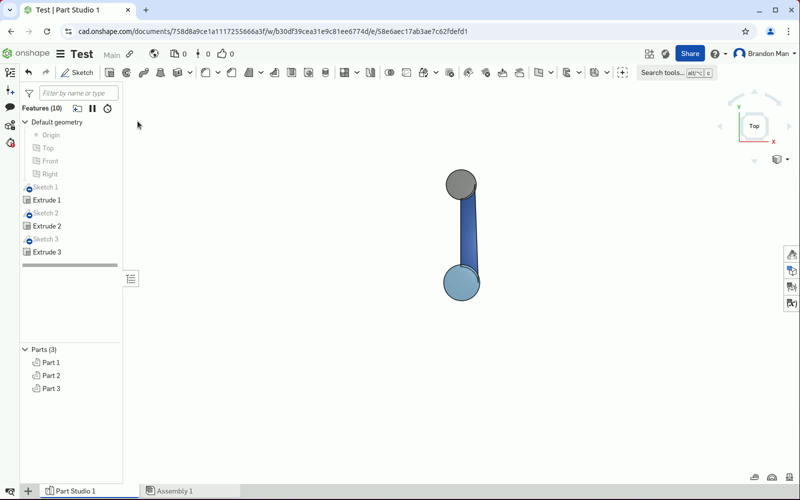
key(shift+h)
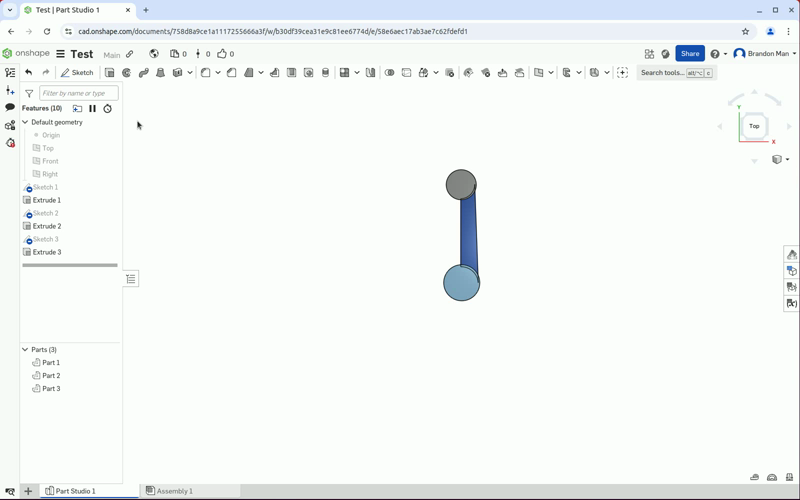
key(shift+h)
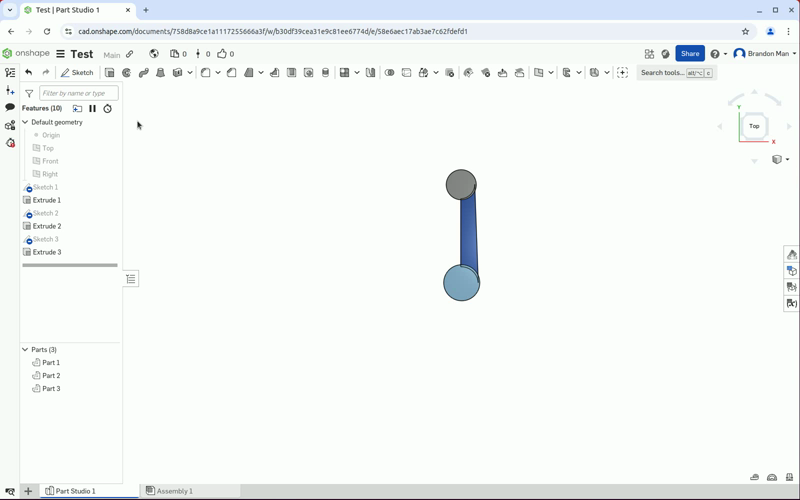
mouse_move(73, 189)
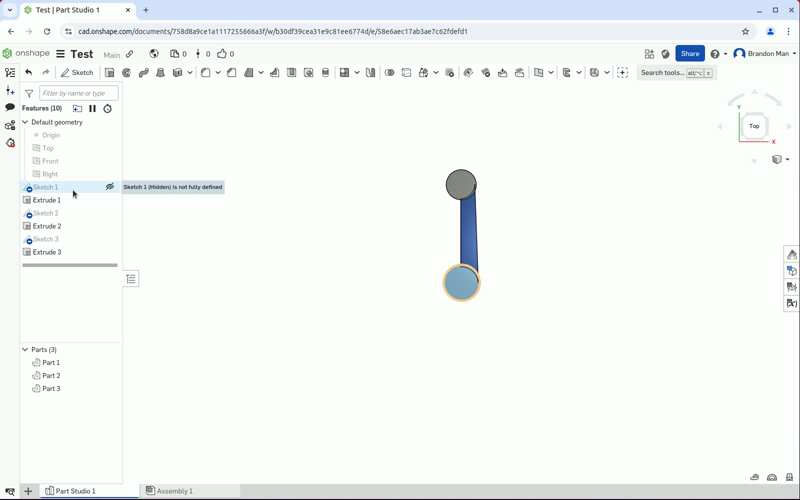
click(73, 189)
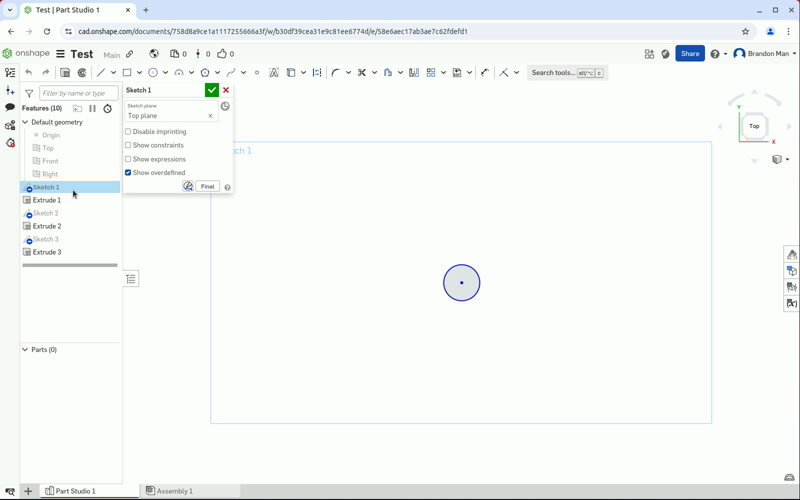
mouse_move(229, 92)
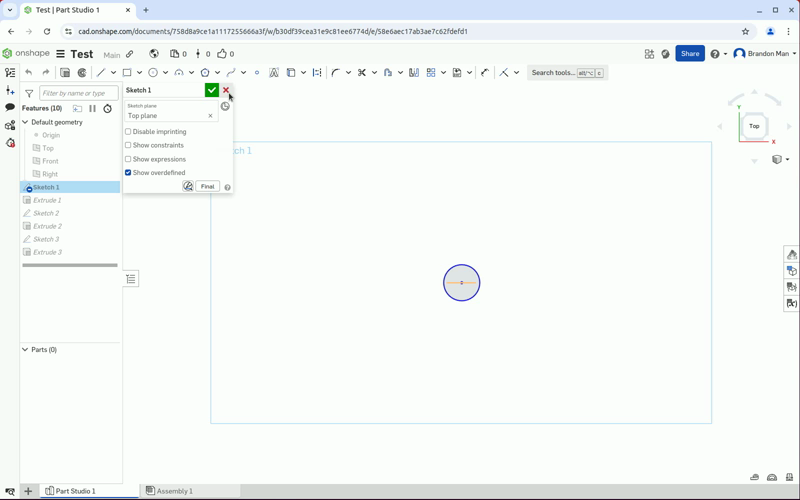
click(229, 92)
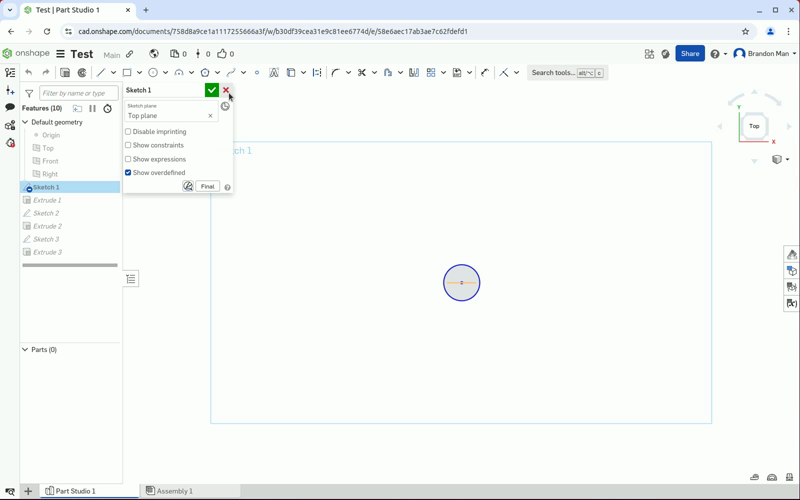
key(shift+s)
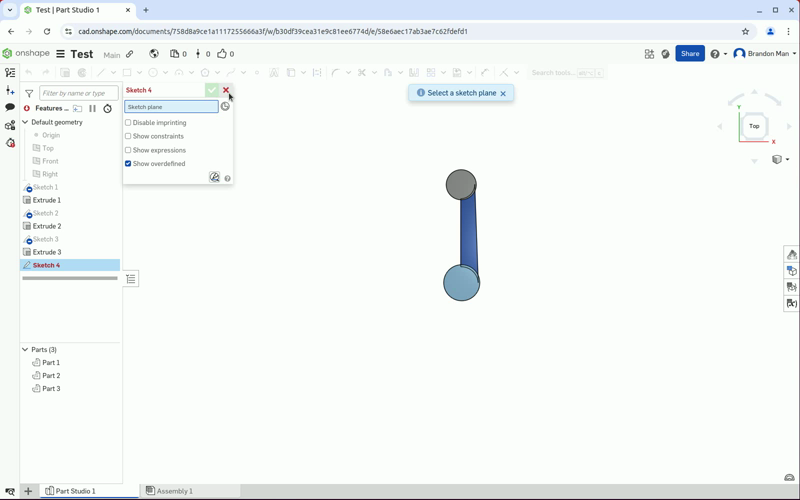
mouse_move(73, 150)
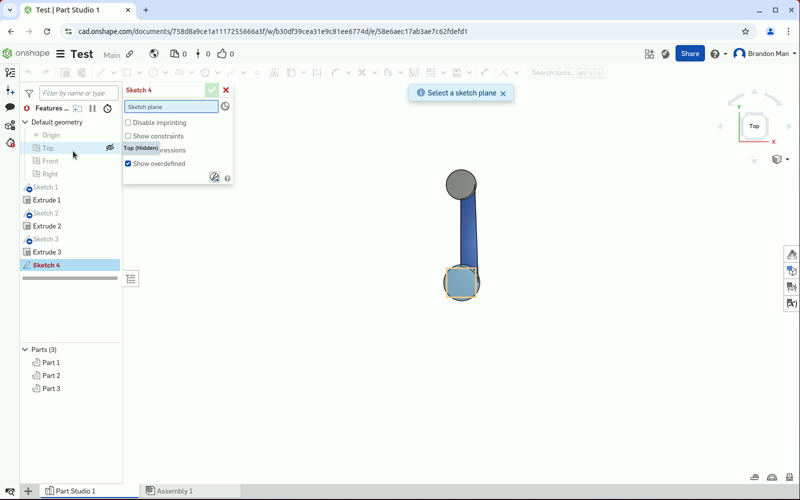
click(73, 150)
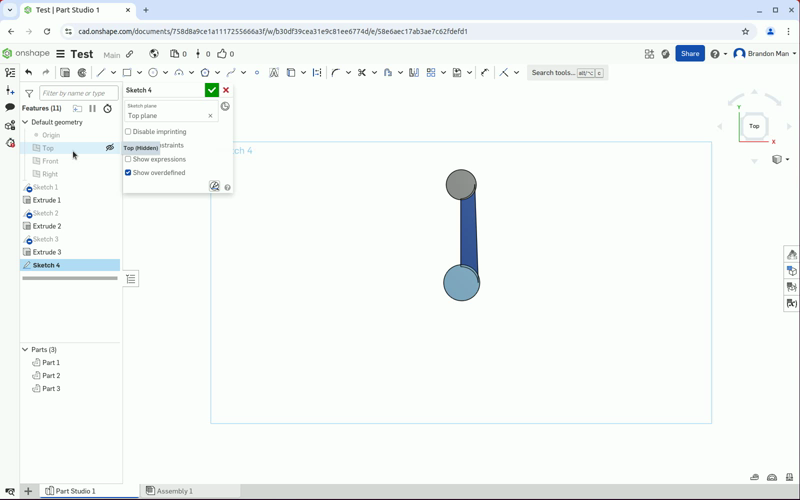
mouse_move(73, 352)
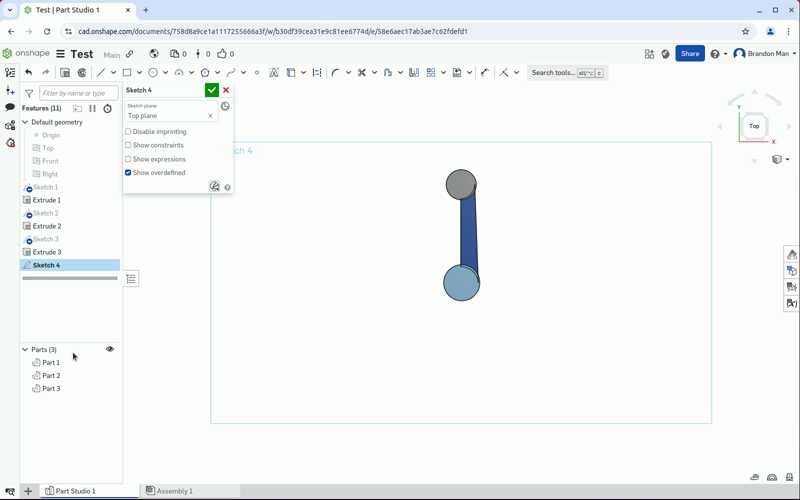
key(y)
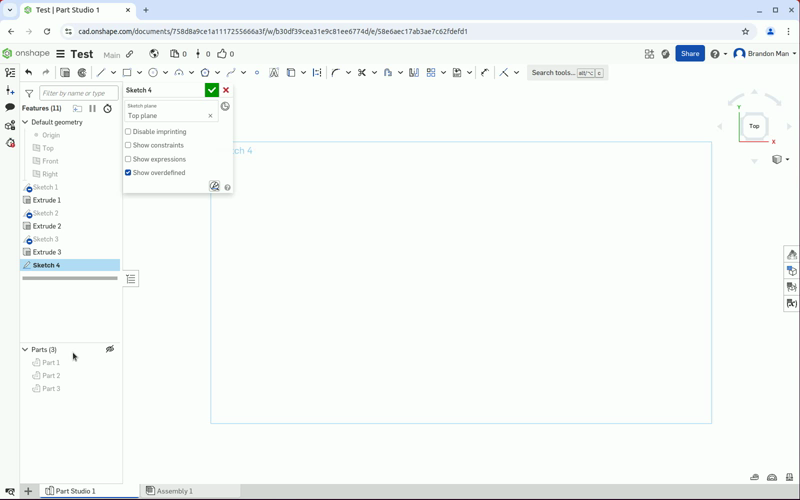
key(a)
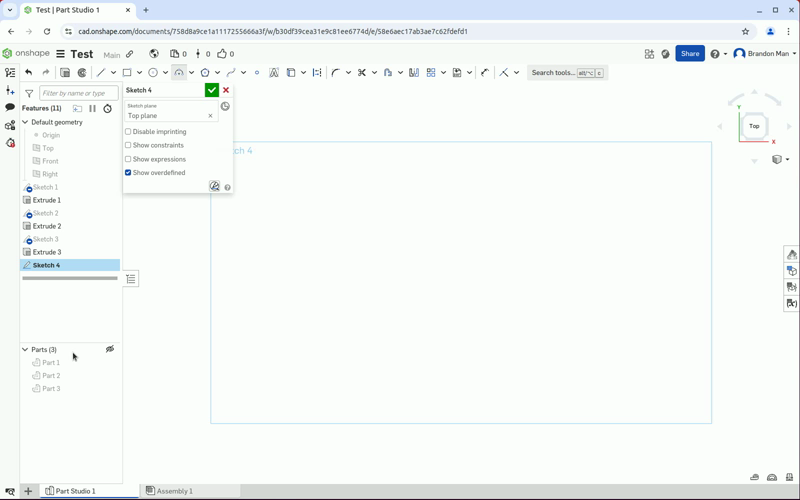
key_down(shift)
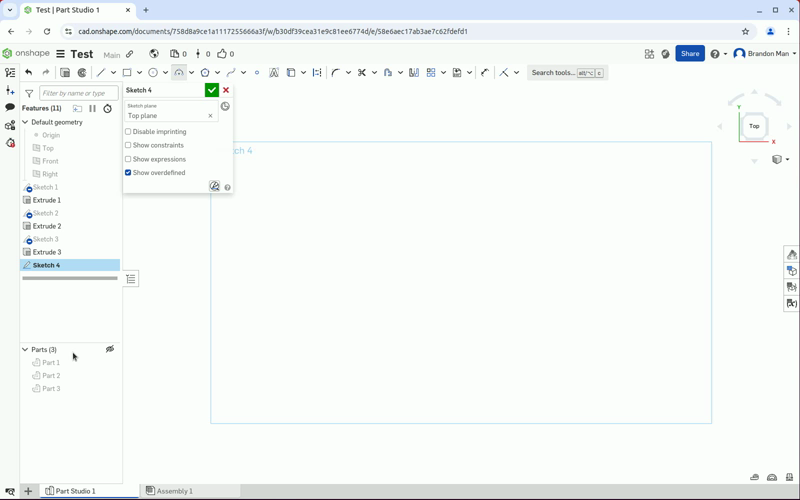
mouse_move(444, 282)
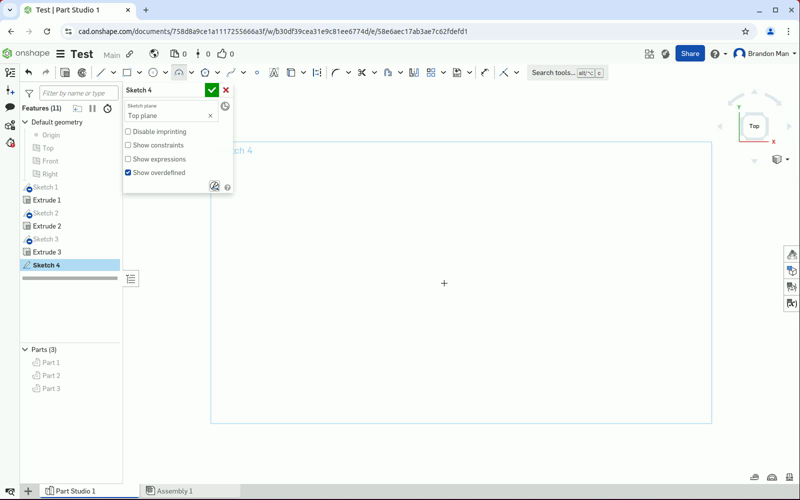
click(444, 282)
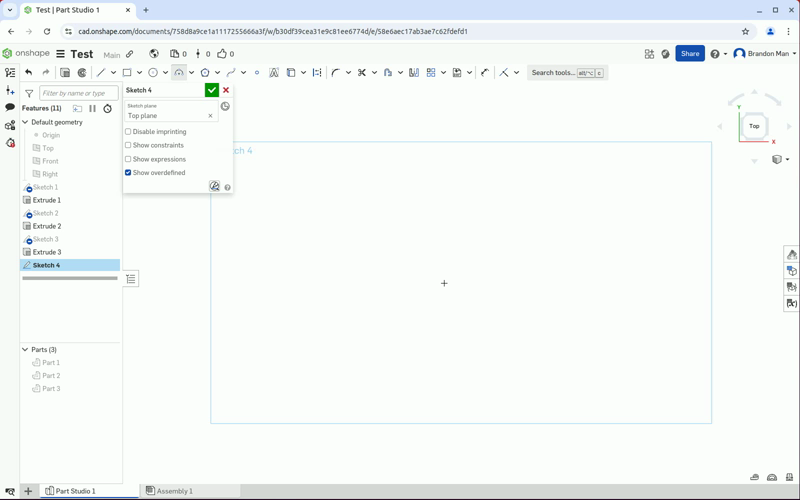
key_up(shift)
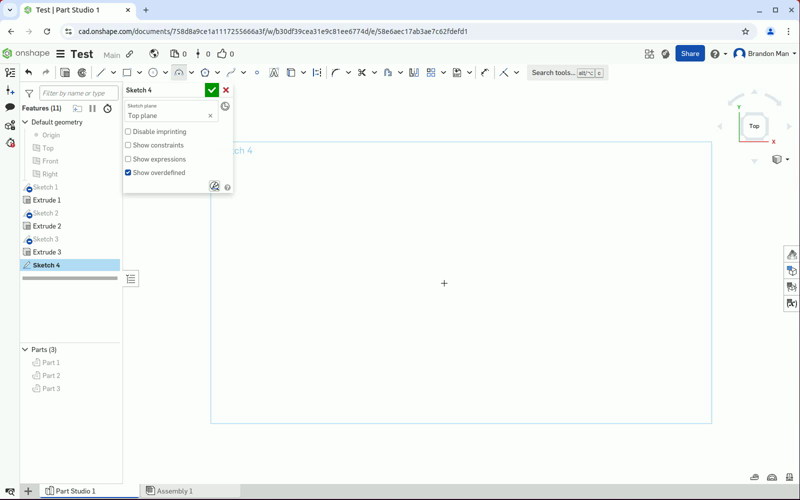
key_down(shift)
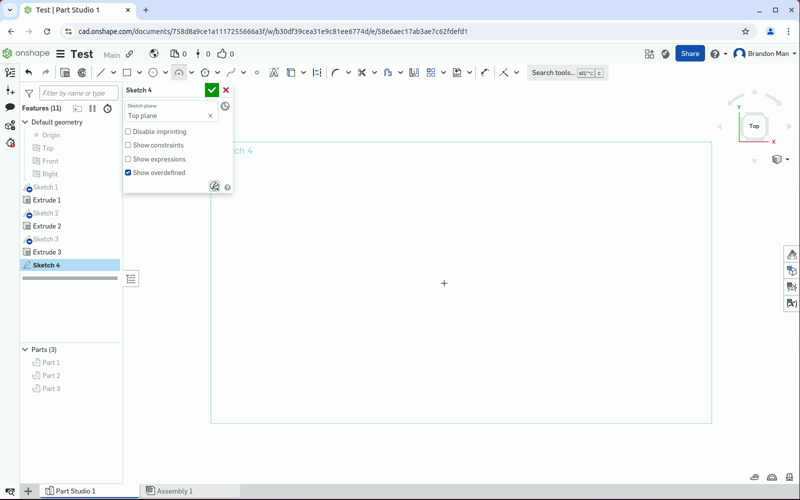
mouse_move(461, 266)
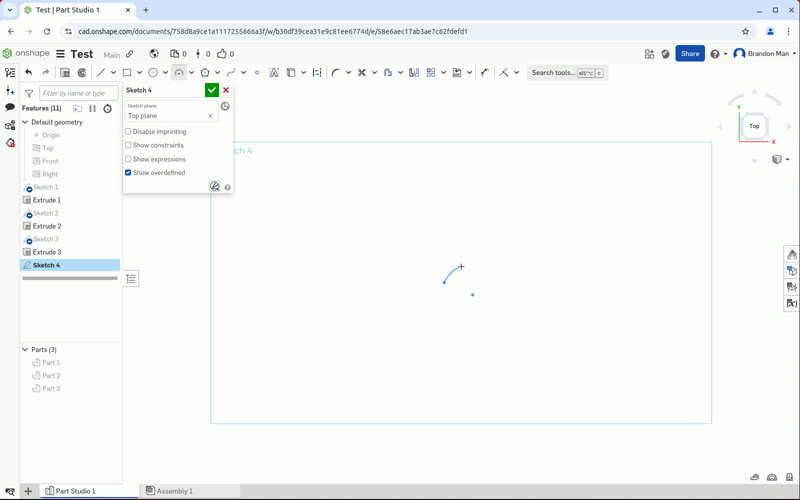
click(461, 266)
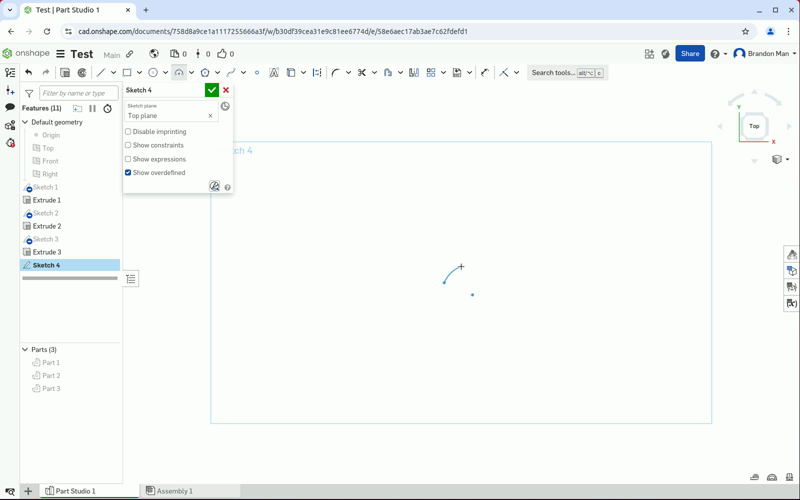
mouse_move(449, 271)
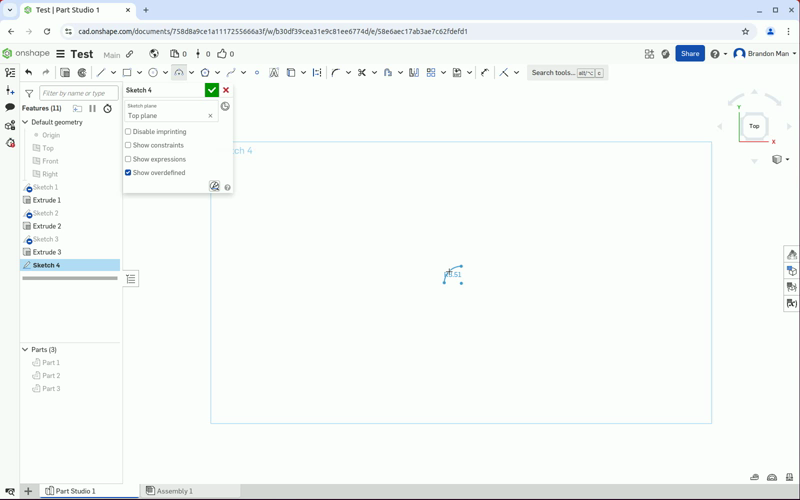
click(449, 271)
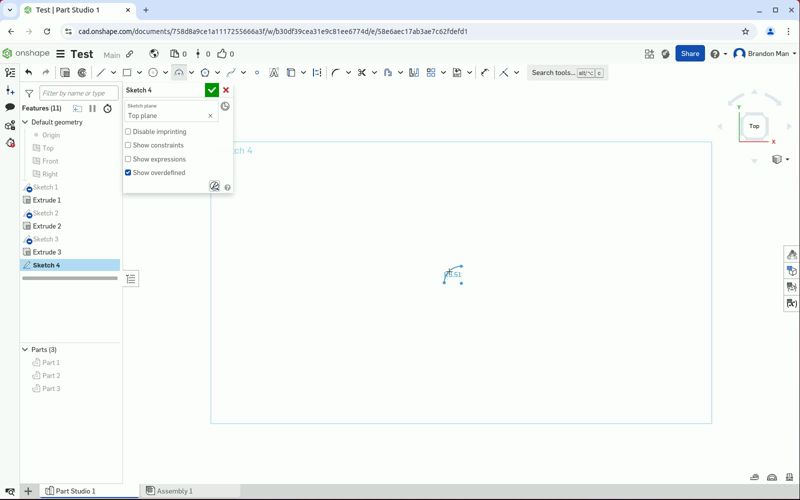
key_up(shift)
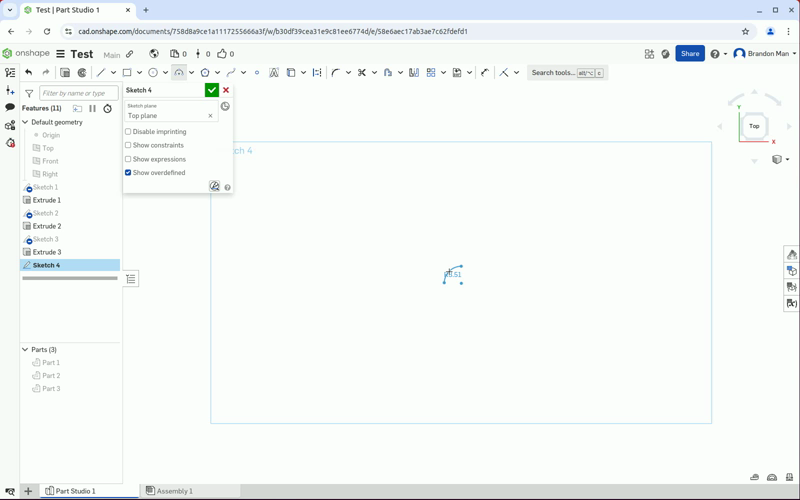
key(esc)
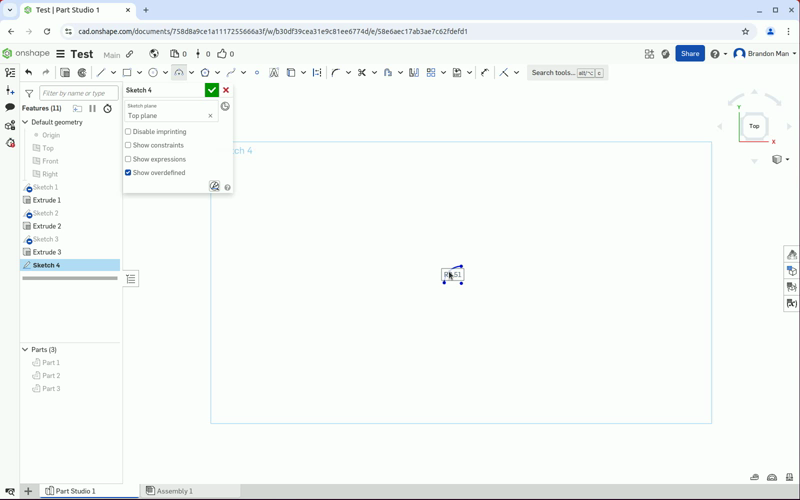
key(l)
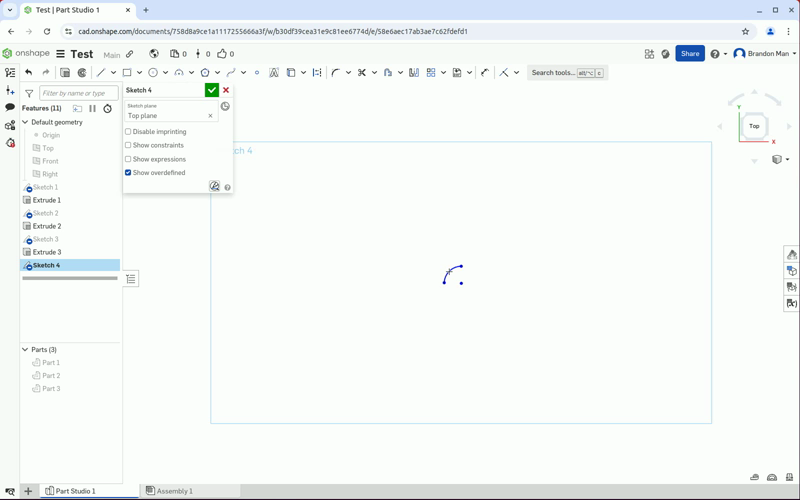
mouse_move(461, 266)
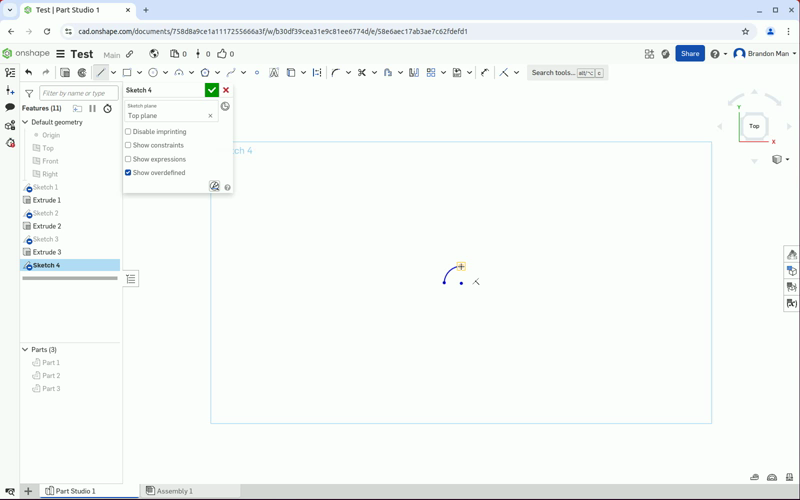
click(461, 266)
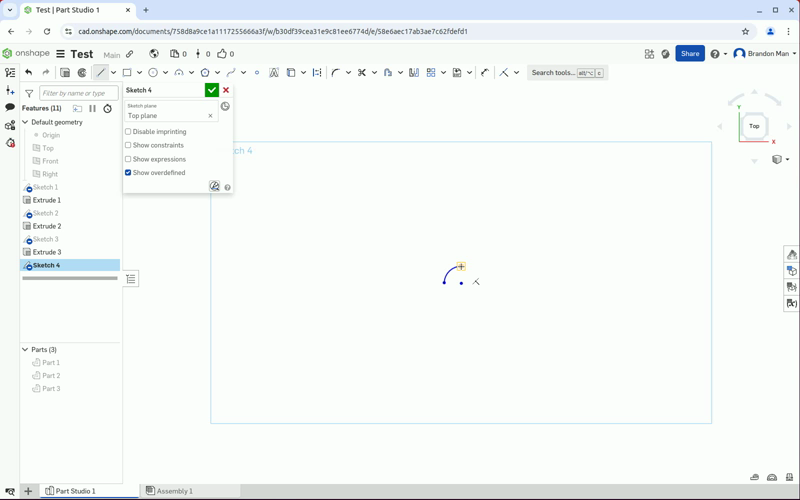
key_down(shift)
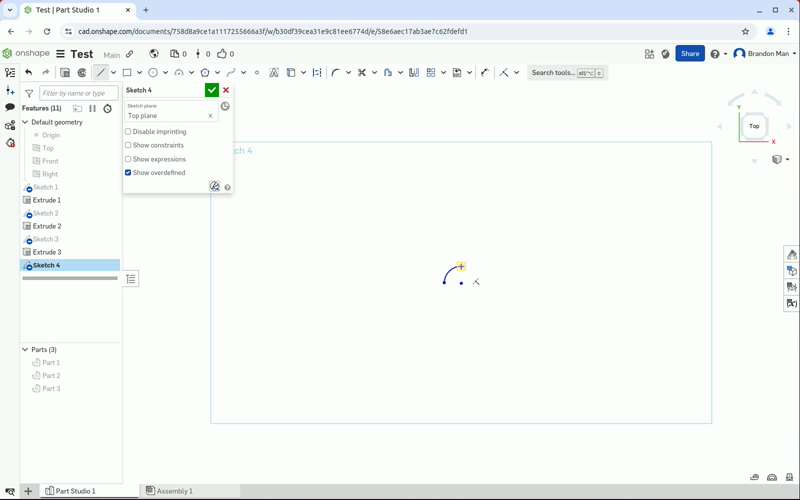
mouse_move(461, 198)
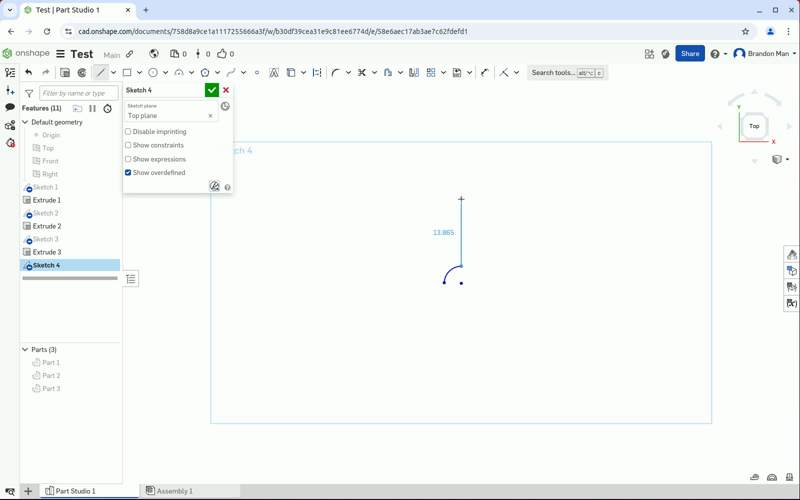
click(461, 198)
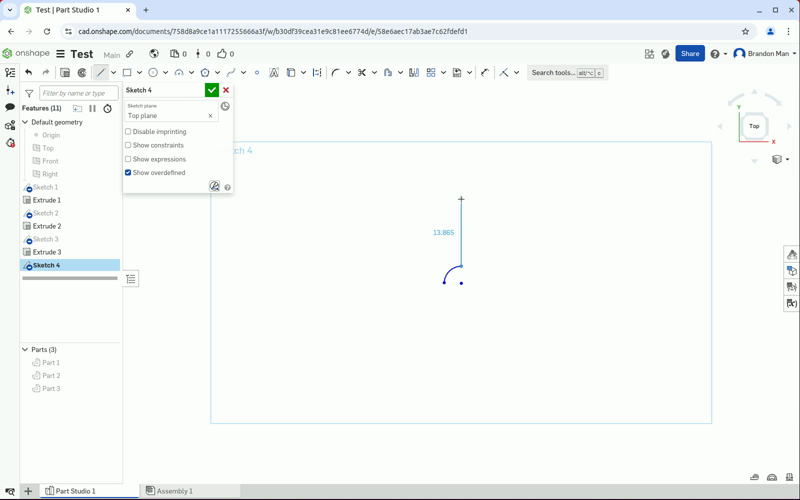
key_up(shift)
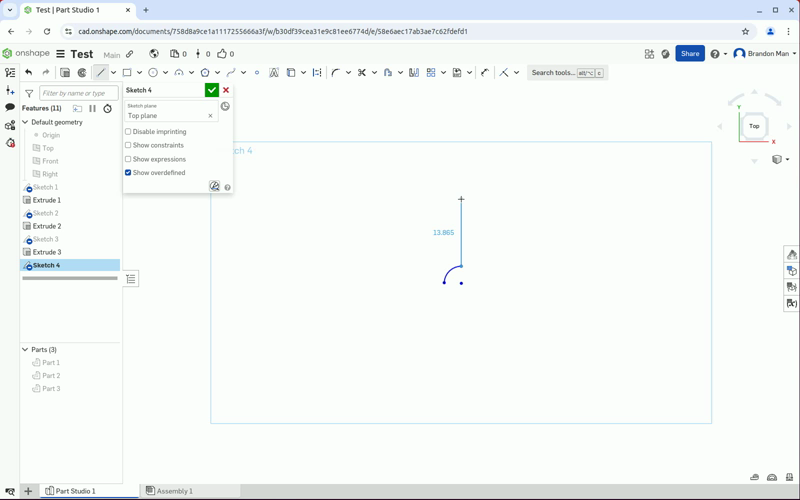
key(esc)
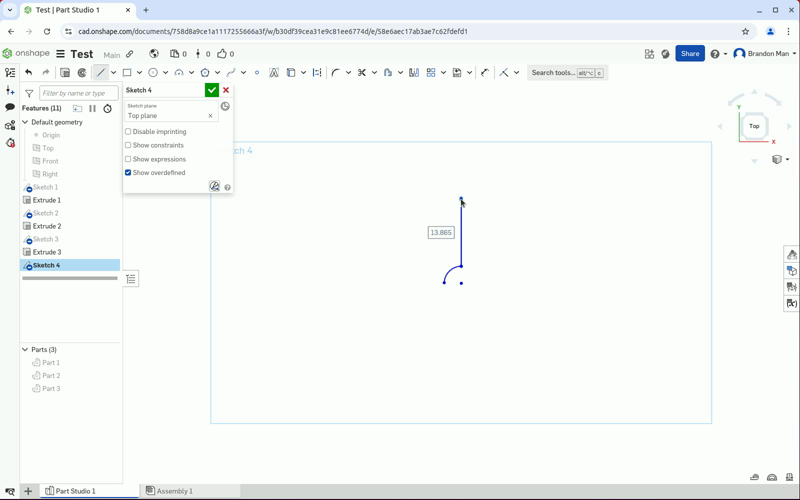
key(a)
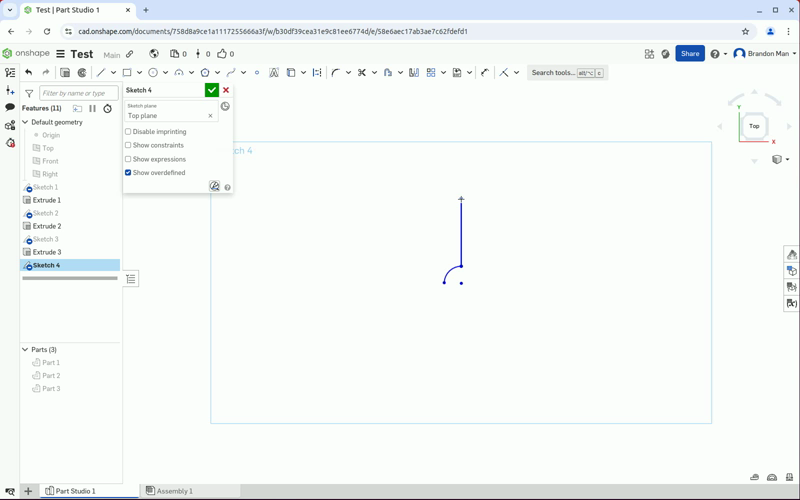
mouse_move(461, 198)
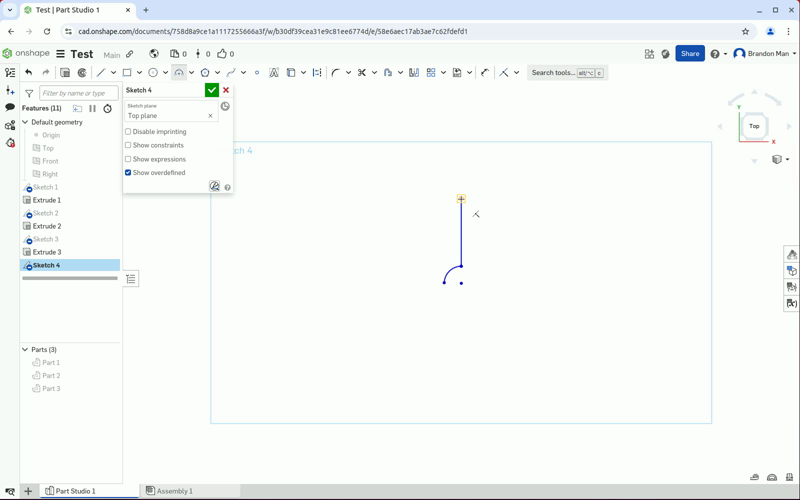
click(461, 198)
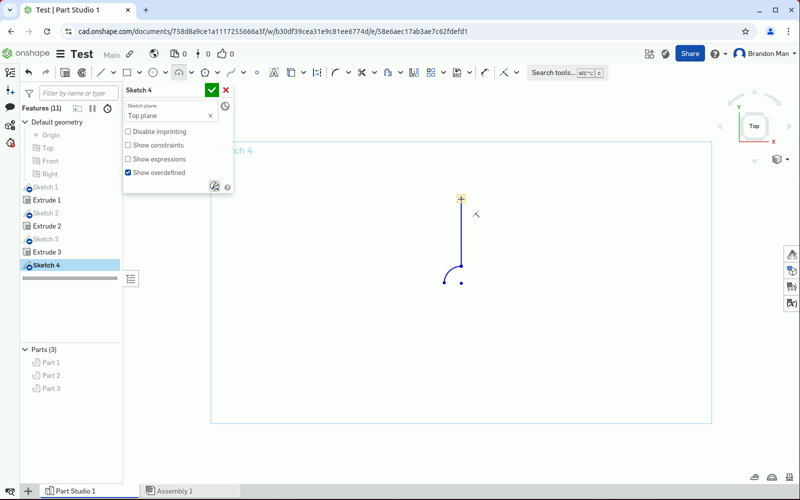
key_down(shift)
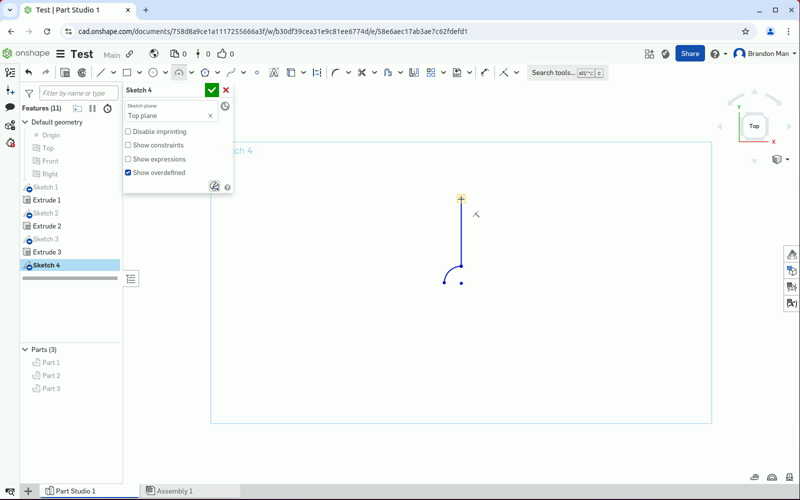
mouse_move(447, 184)
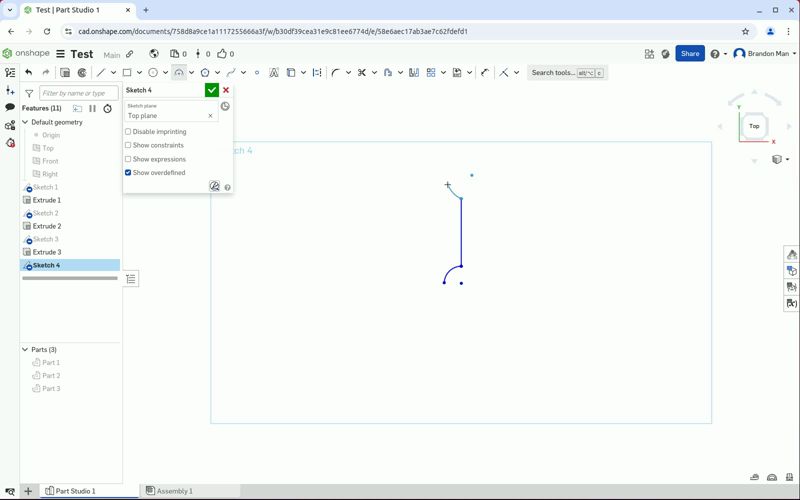
click(447, 184)
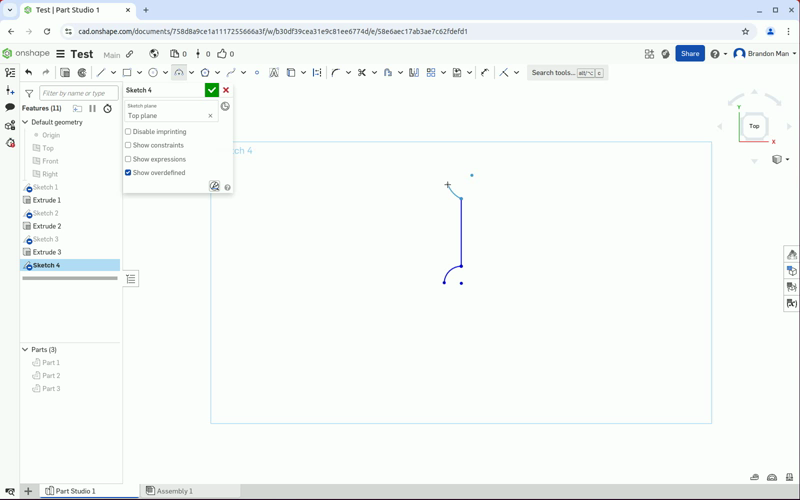
mouse_move(451, 194)
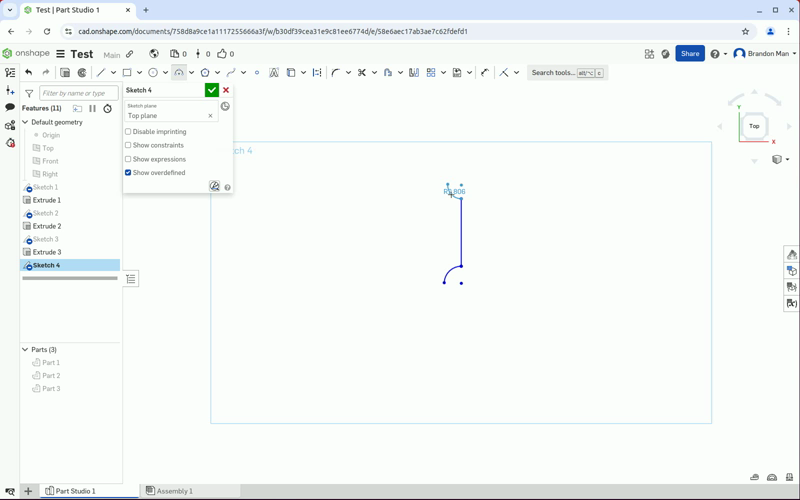
click(451, 194)
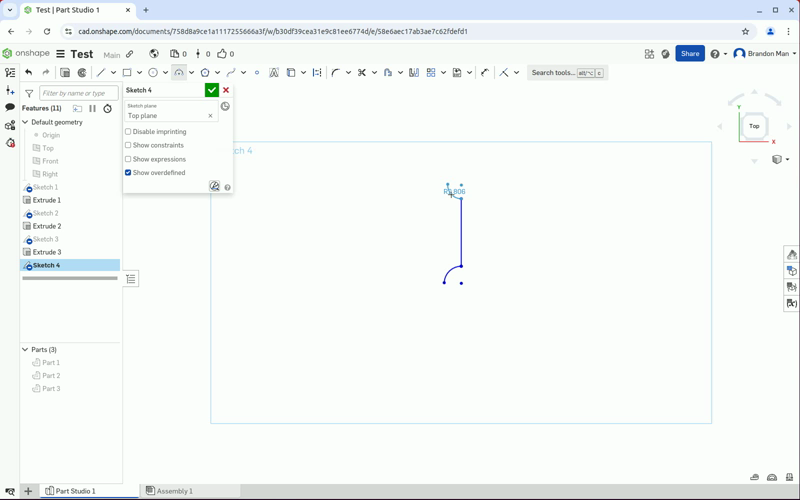
key_up(shift)
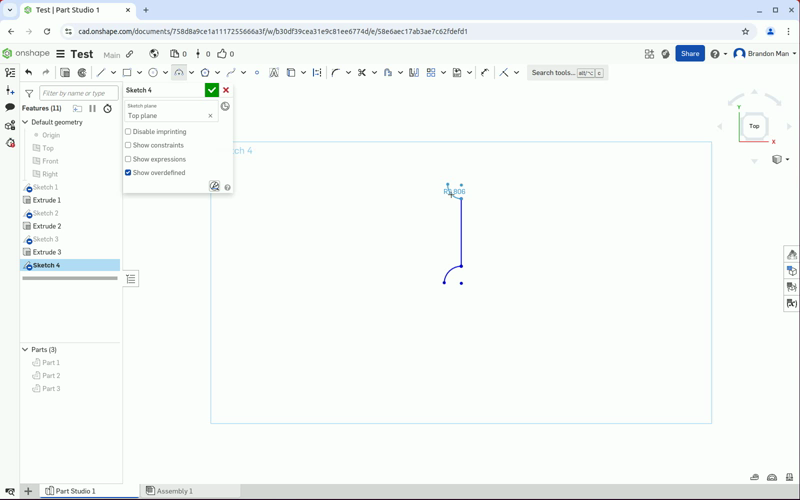
key(esc)
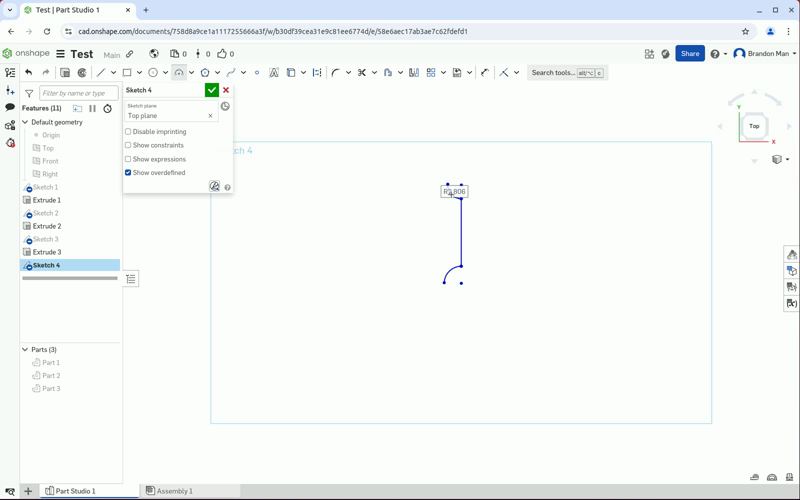
key(l)
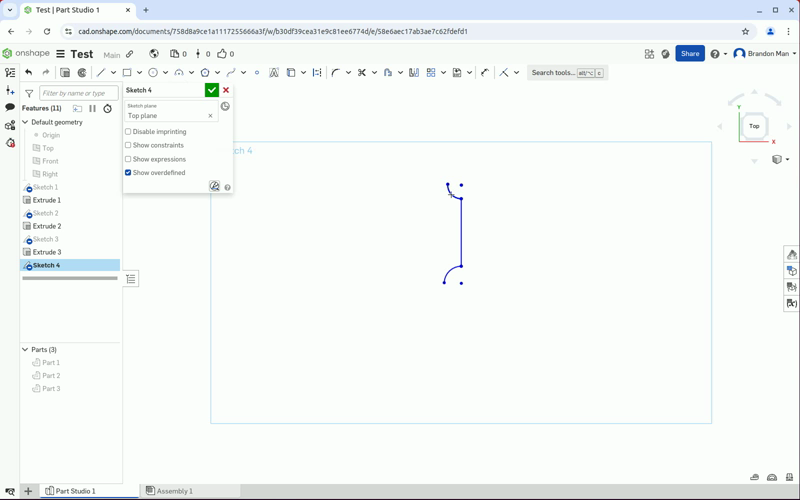
mouse_move(447, 184)
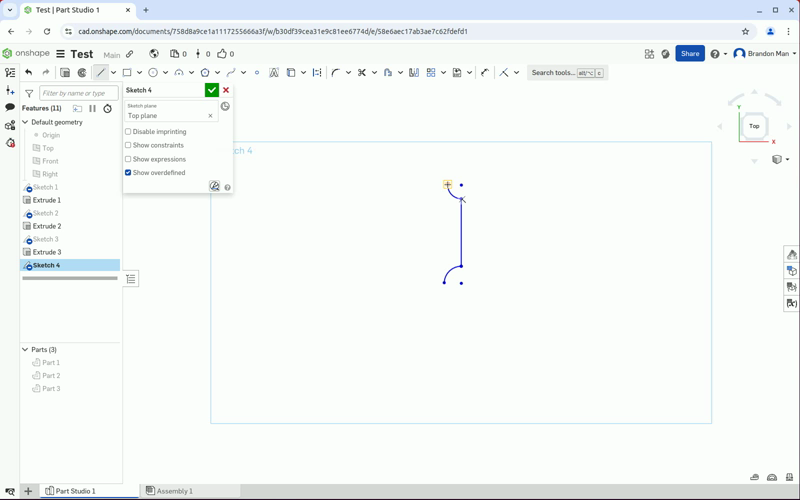
click(447, 184)
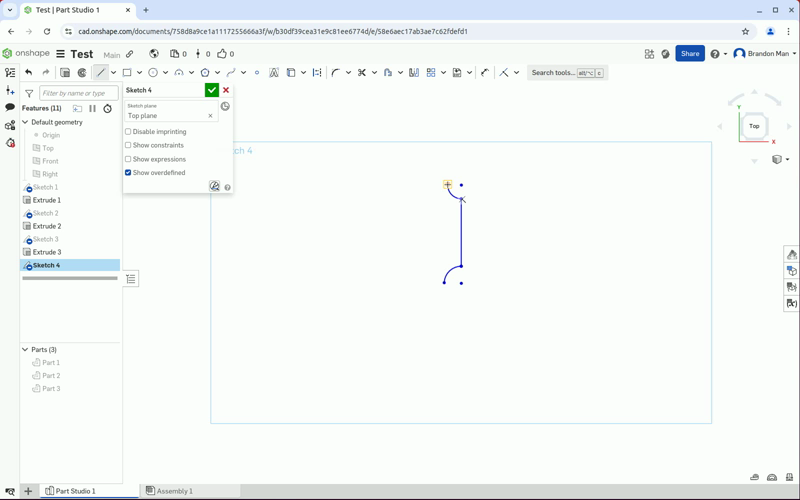
key_down(shift)
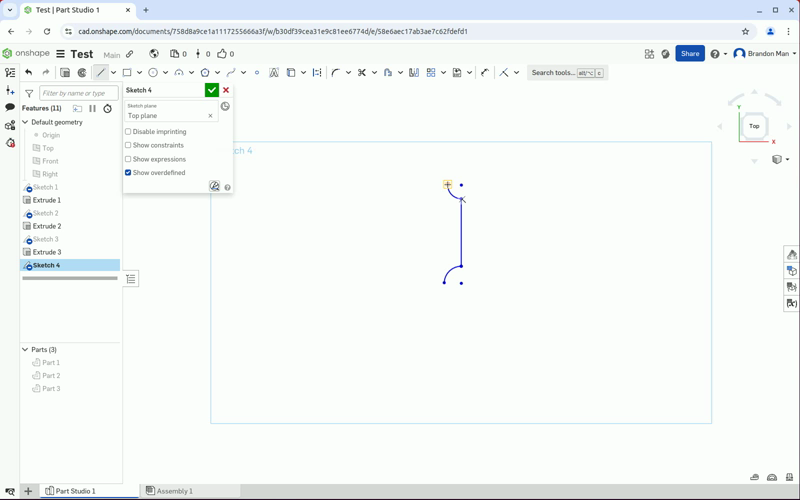
mouse_move(444, 282)
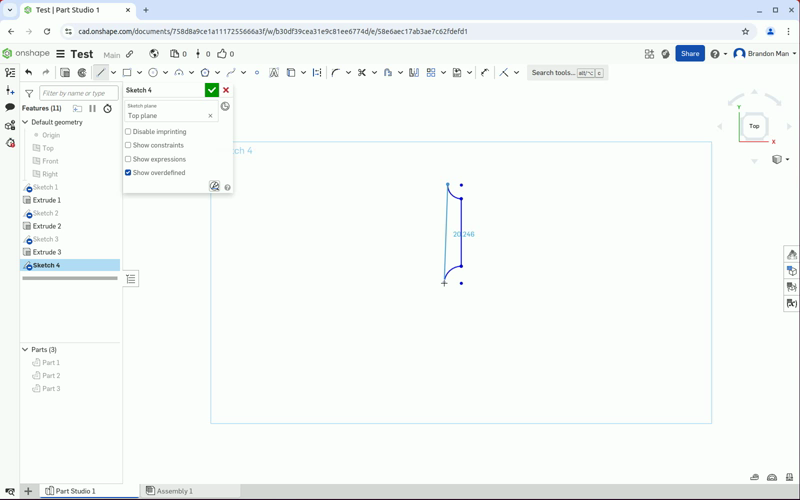
key_up(shift)
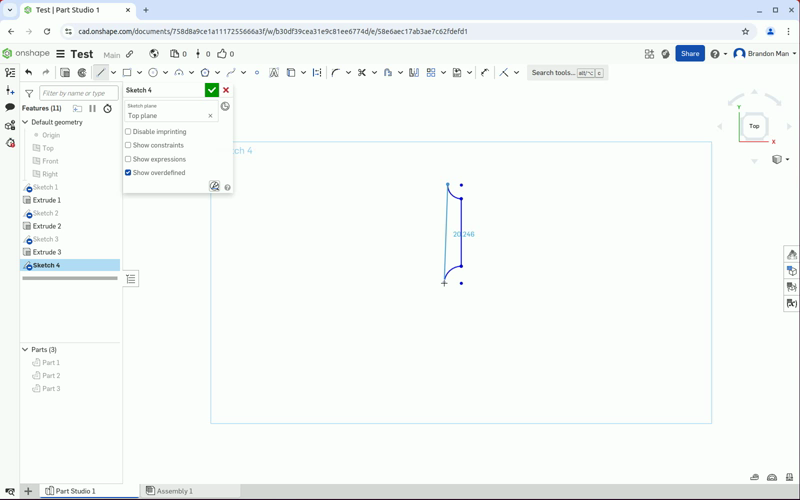
click(444, 282)
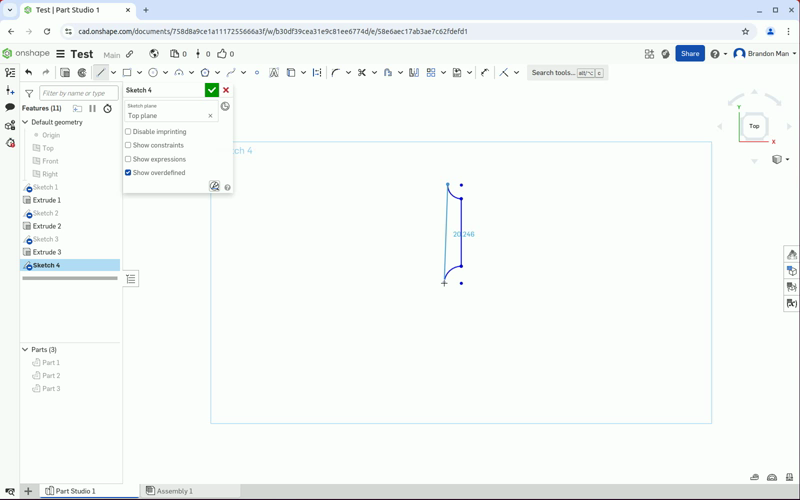
key(esc)
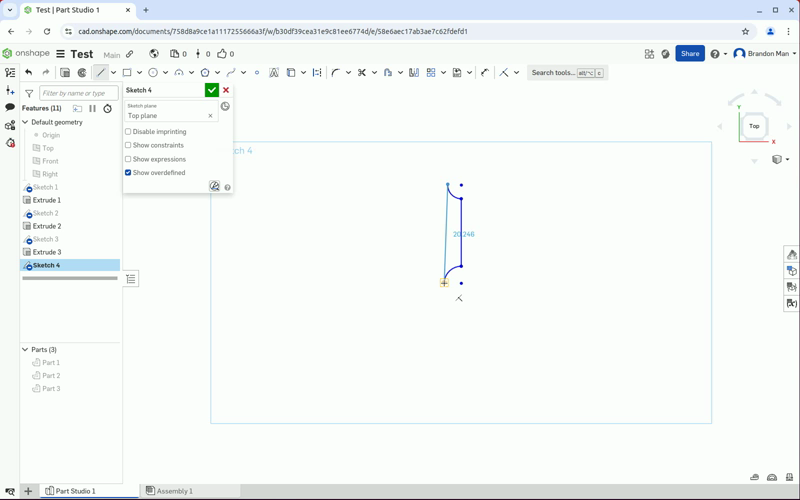
mouse_move(447, 231)
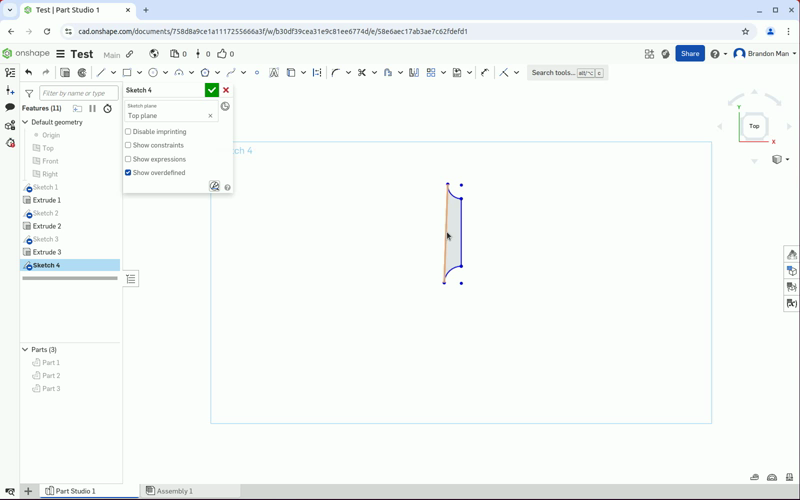
scroll(6)
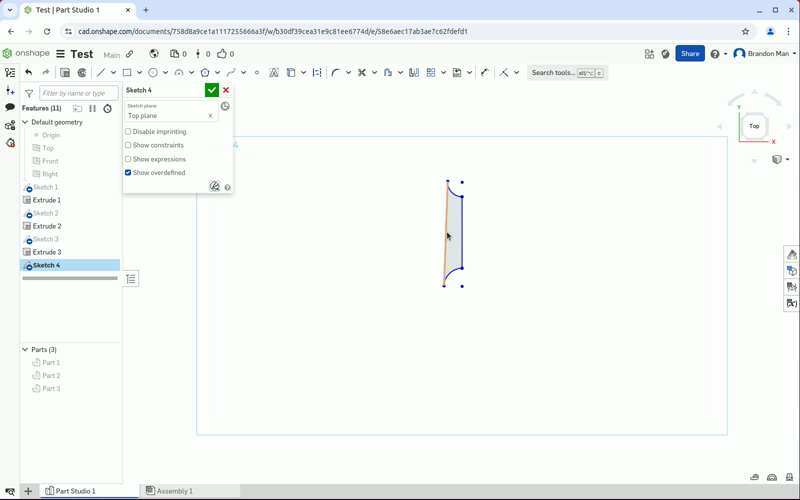
scroll(6)
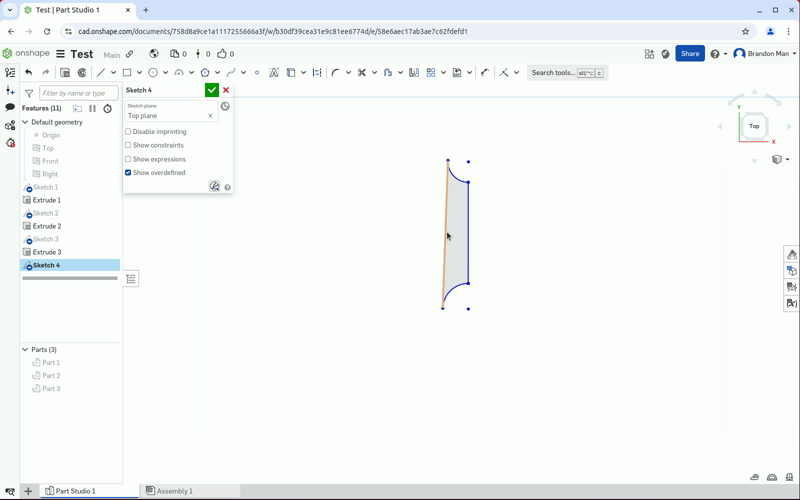
scroll(6)
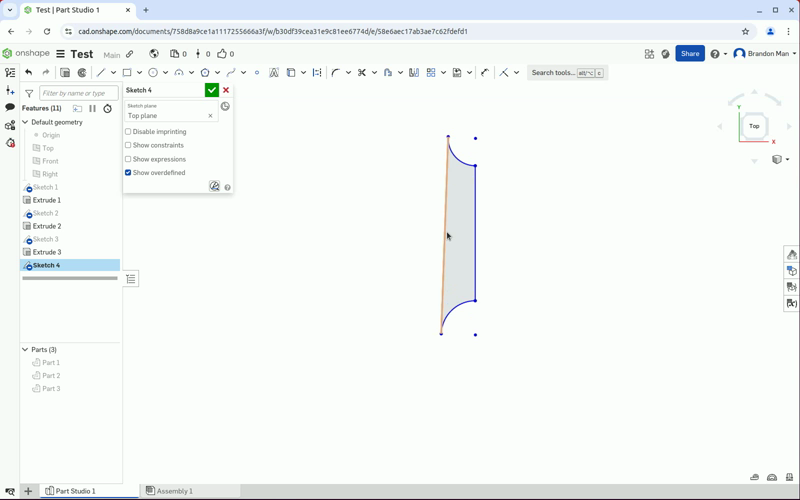
scroll(6)
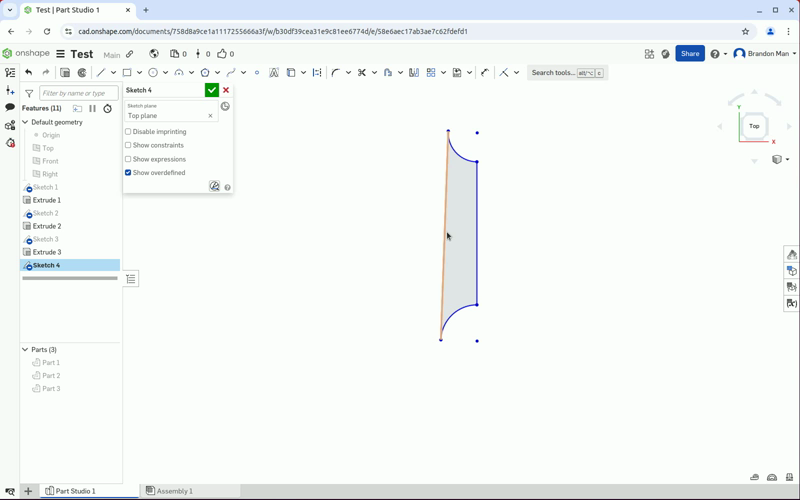
scroll(6)
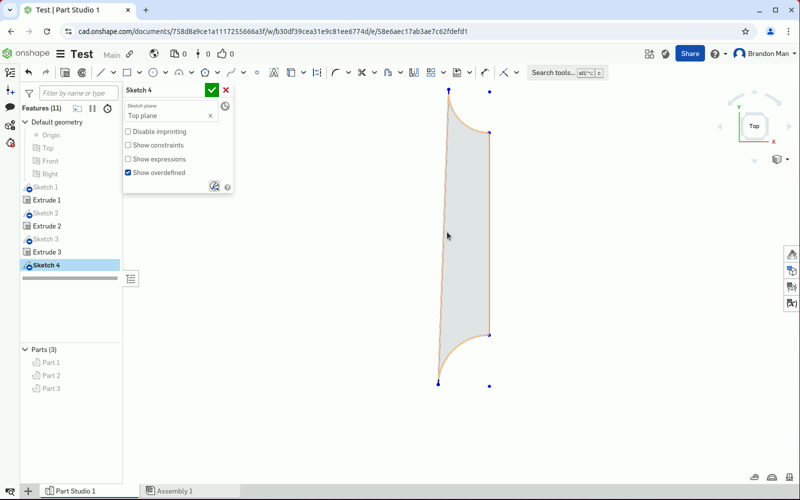
scroll(6)
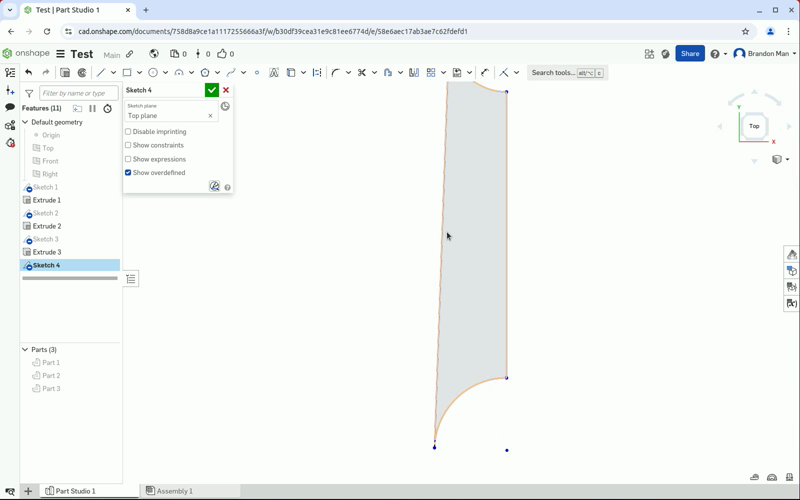
scroll(6)
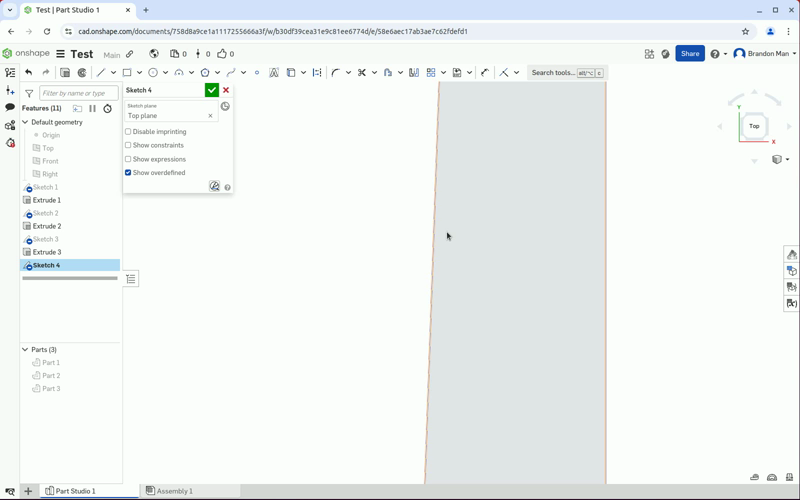
click(447, 231)
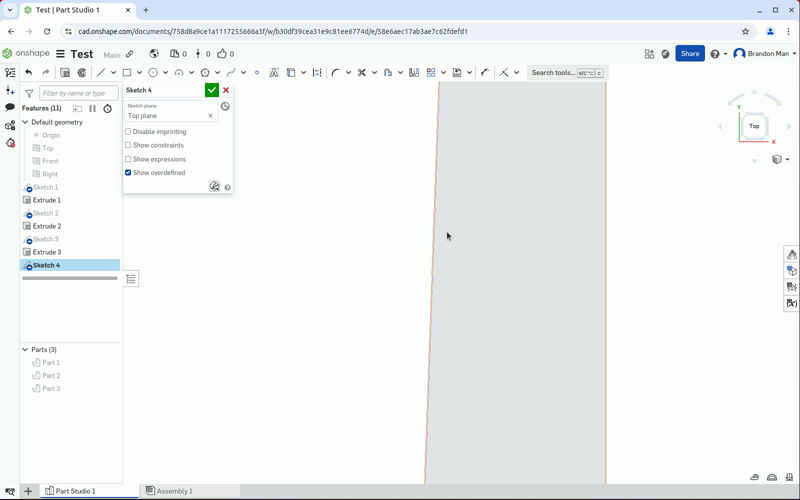
scroll(-6)
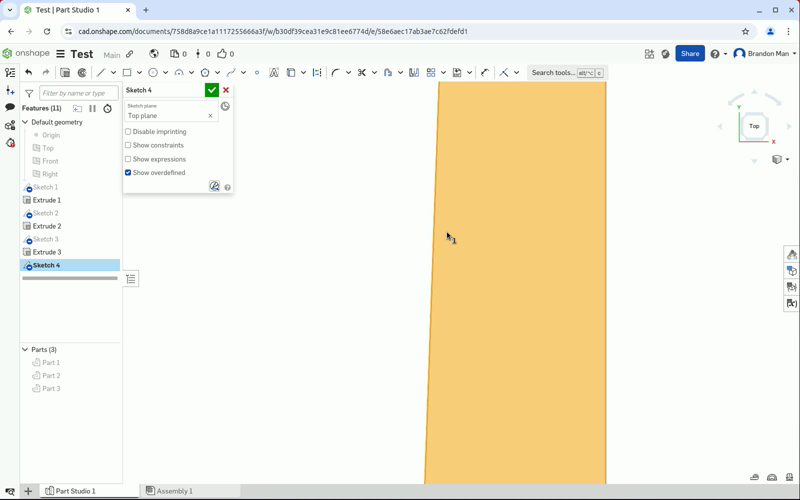
scroll(-6)
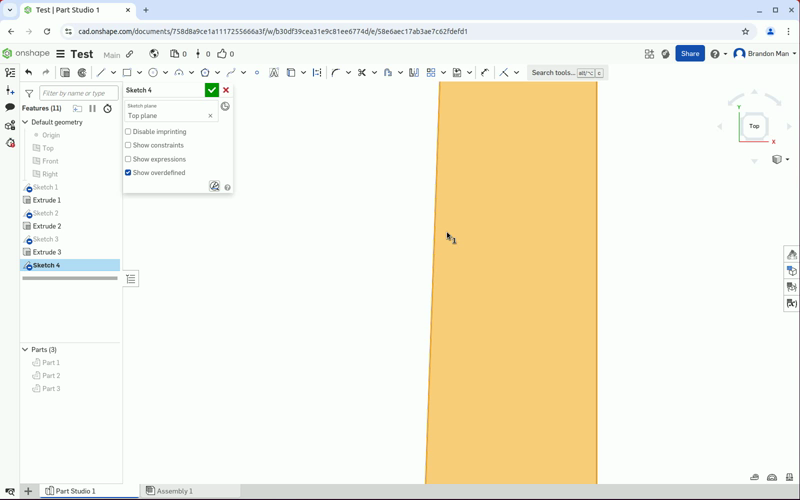
scroll(-6)
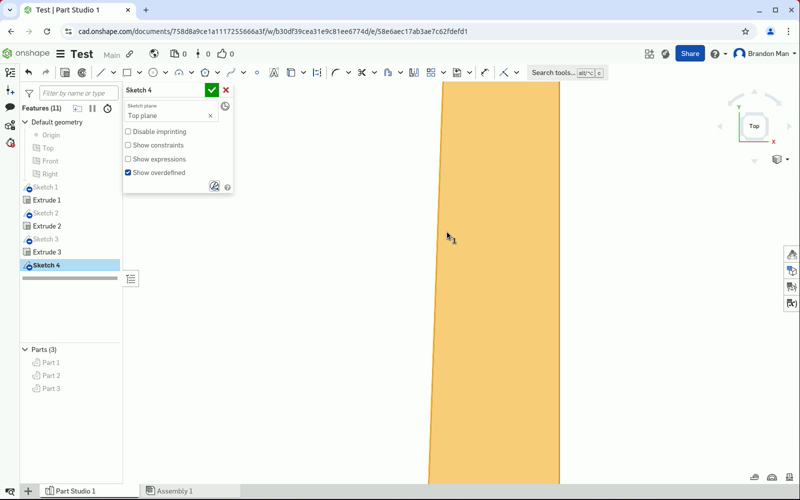
scroll(-6)
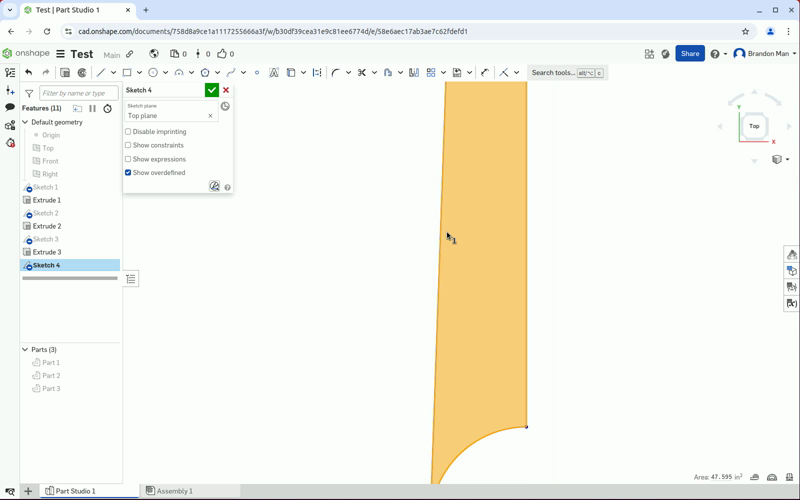
scroll(-6)
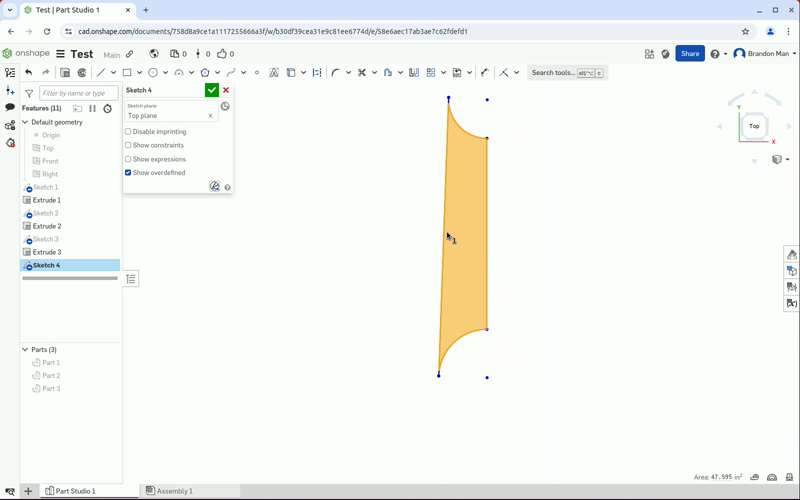
scroll(-6)
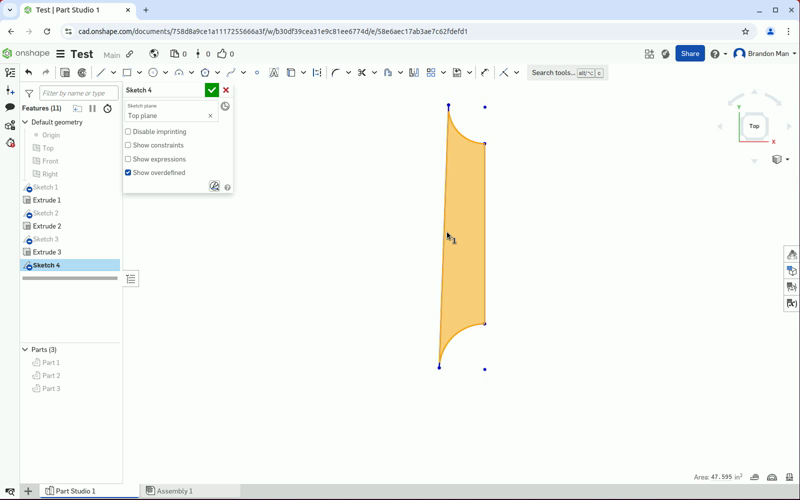
scroll(-6)
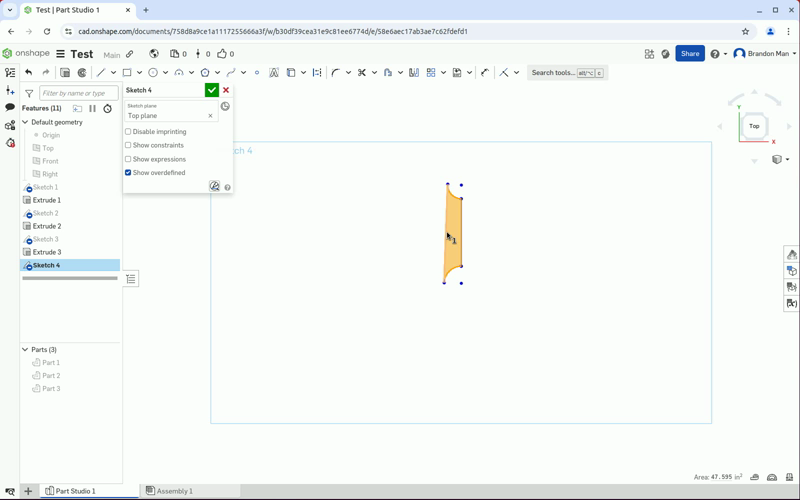
mouse_move(73, 352)
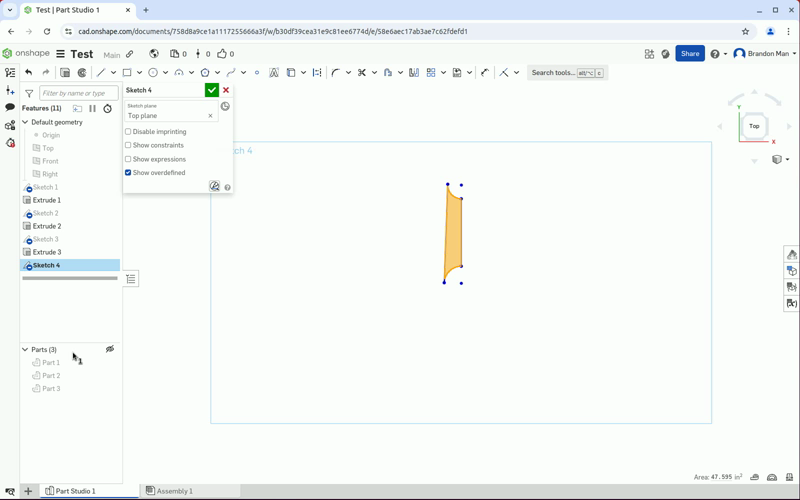
key(shift+y)
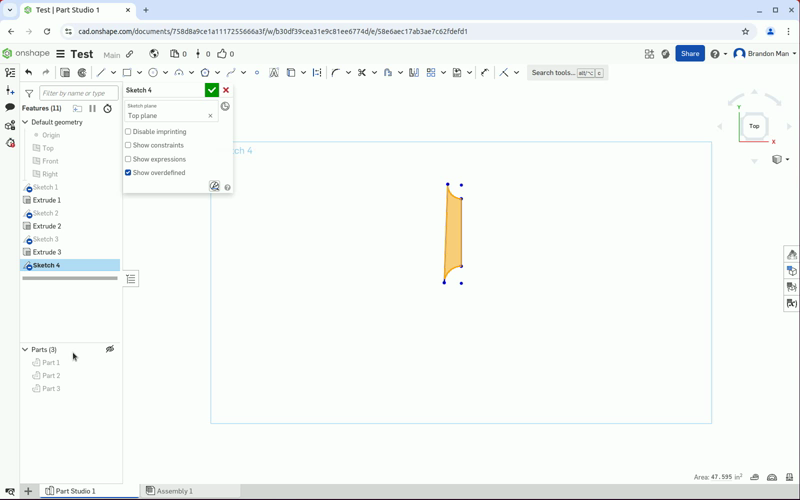
key(shift+e)
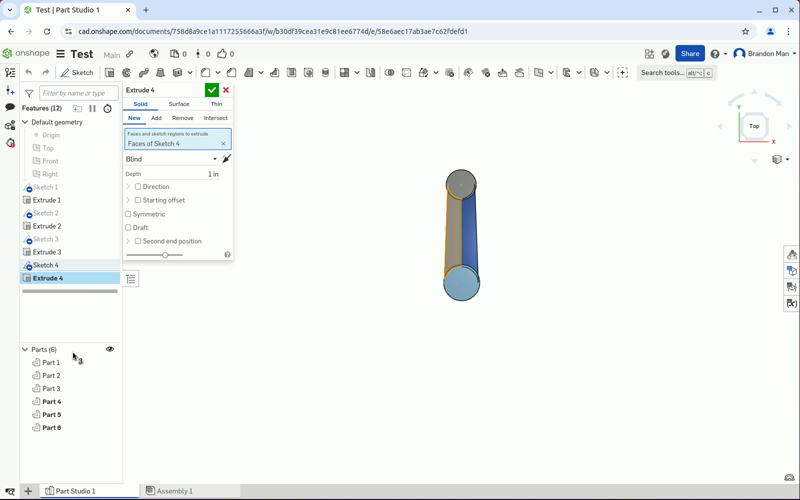
mouse_move(143, 106)
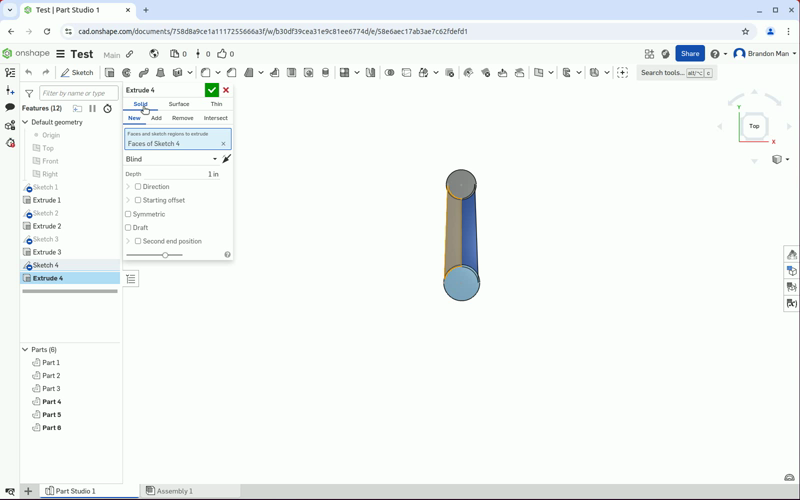
click(143, 106)
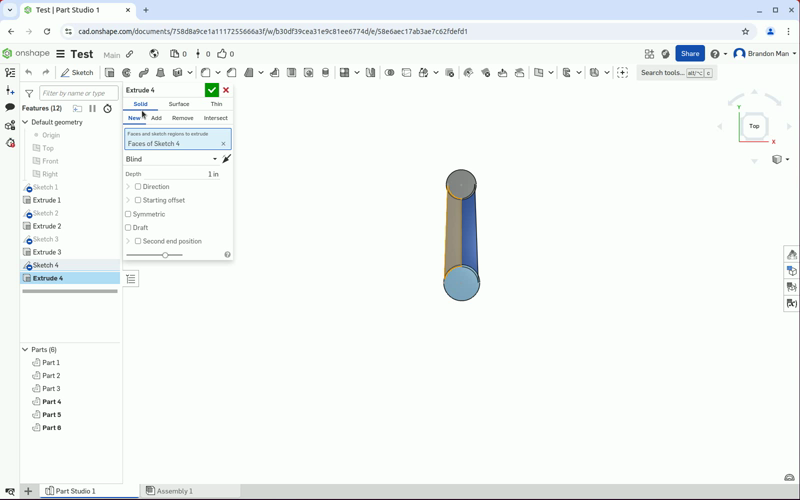
mouse_move(137, 120)
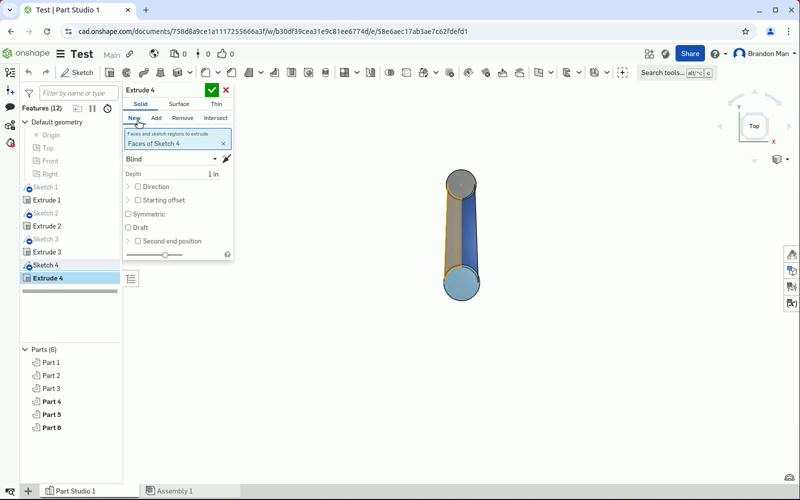
click(137, 120)
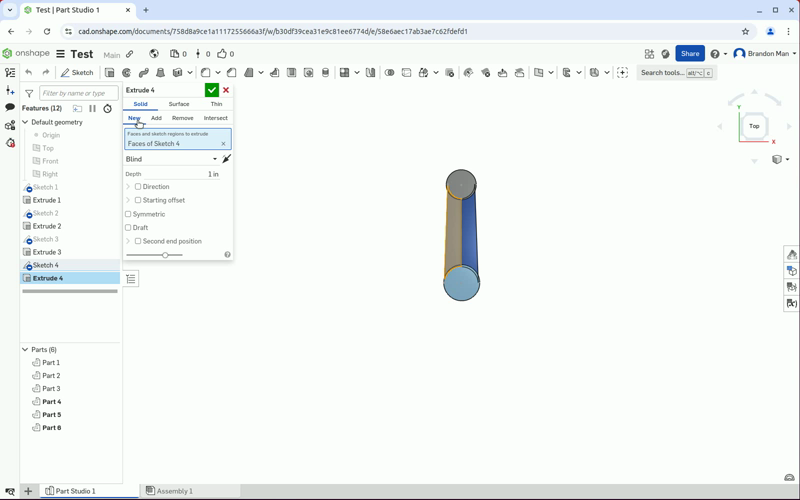
key(tab, 4)
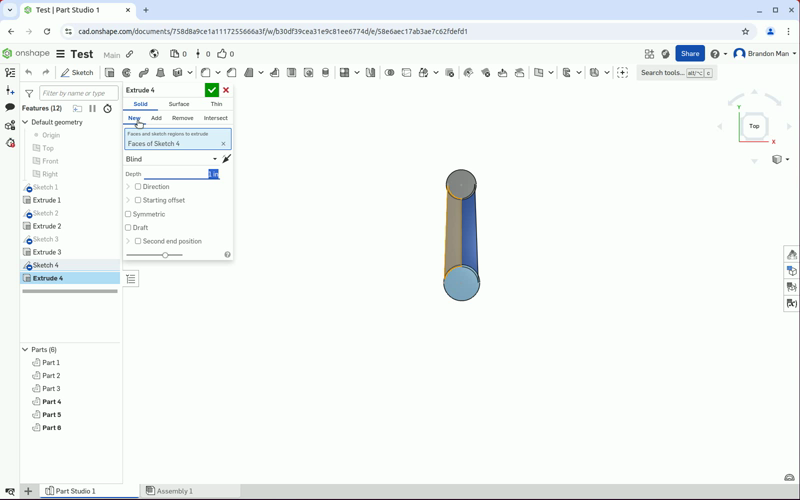
text(4.574)
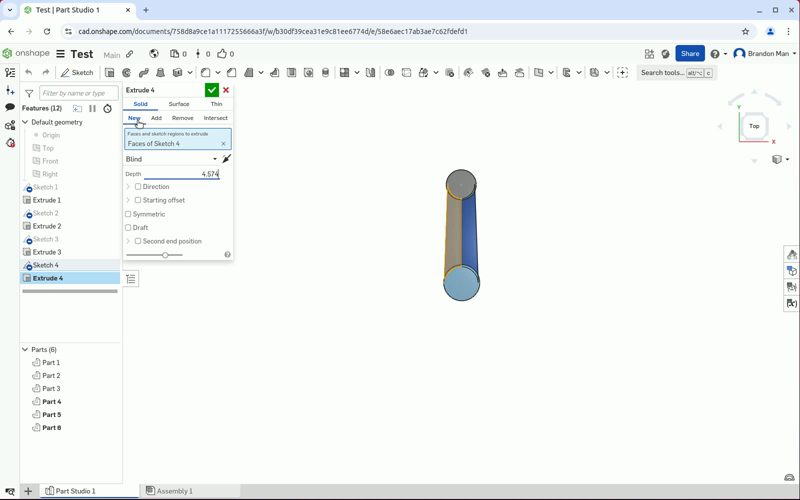
key(enter)
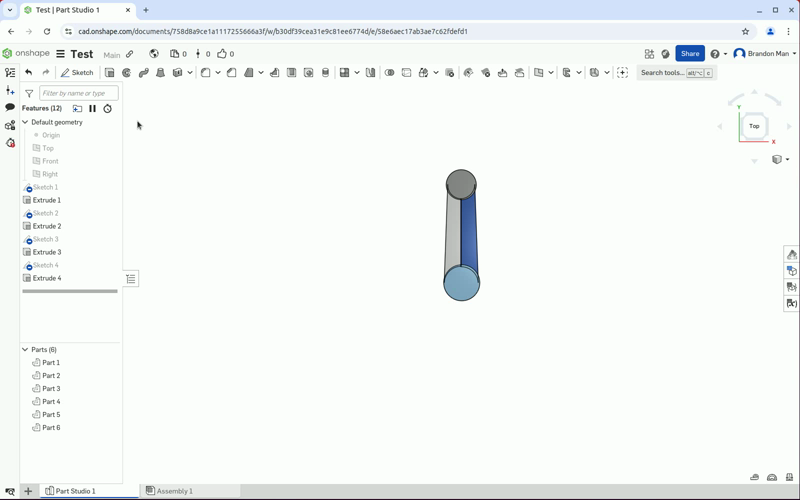
key(shift+h)
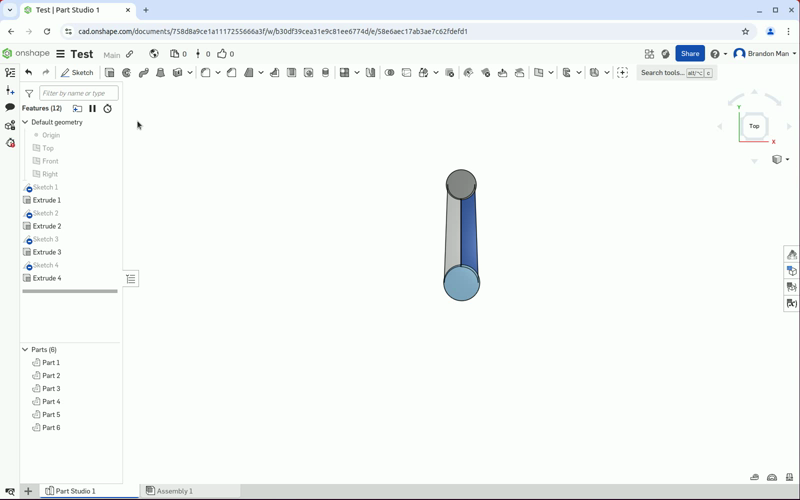
key(shift+h)
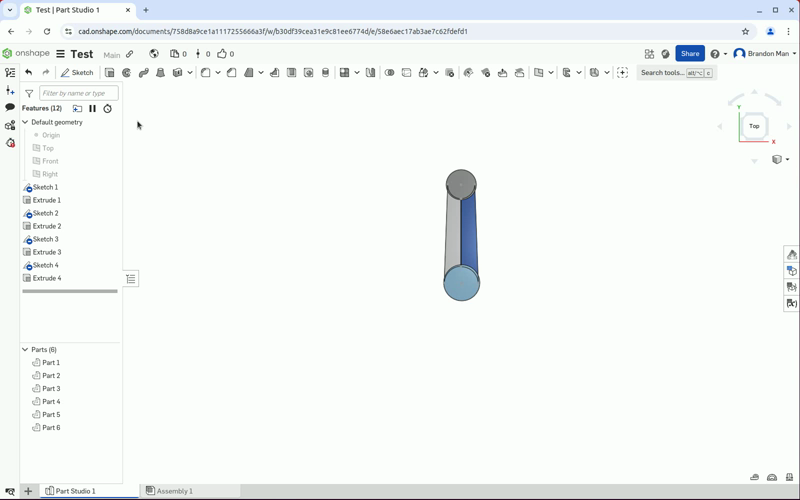
key(shift+7)
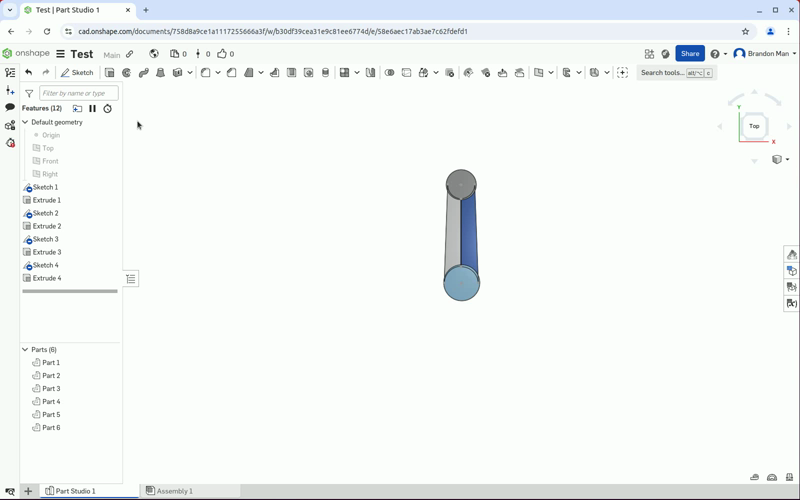
key(up, 3)
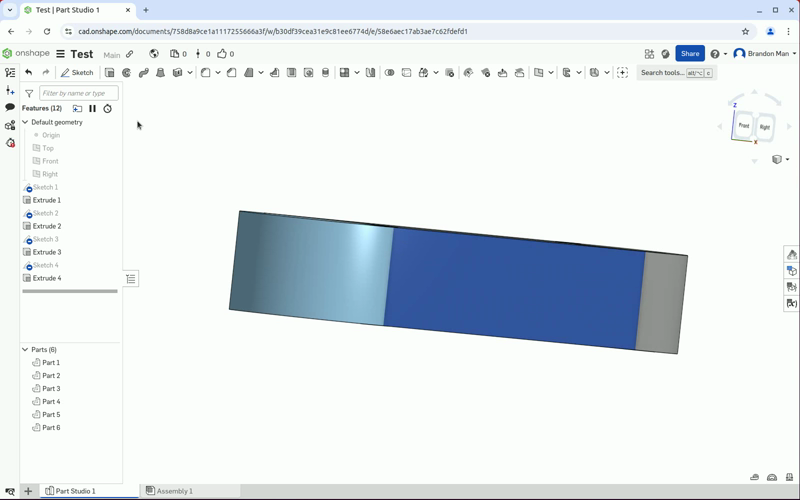
key(left, 3)
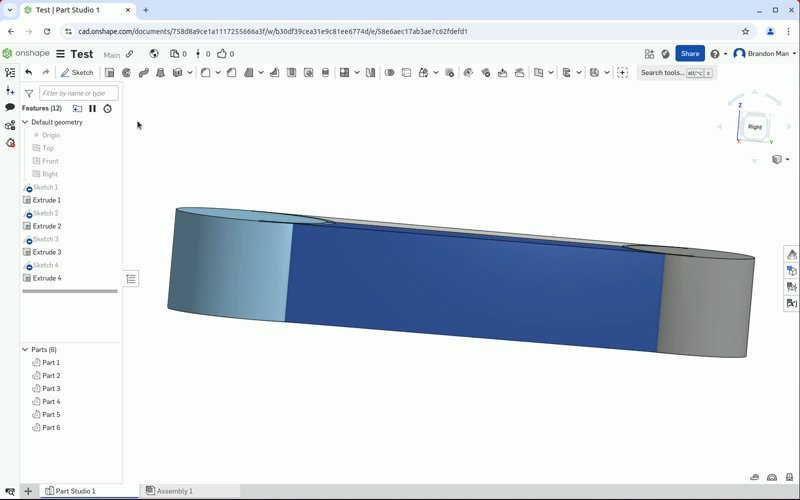
key(right, 3)
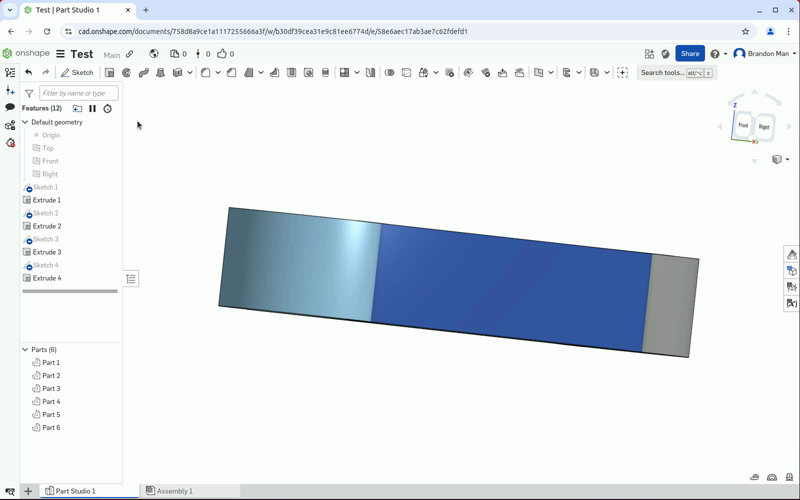
key(down, 3)
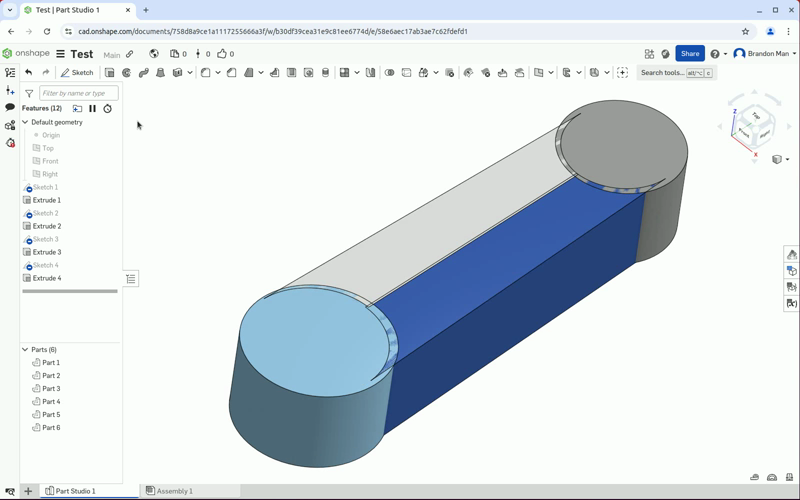
mouse_move(73, 189)
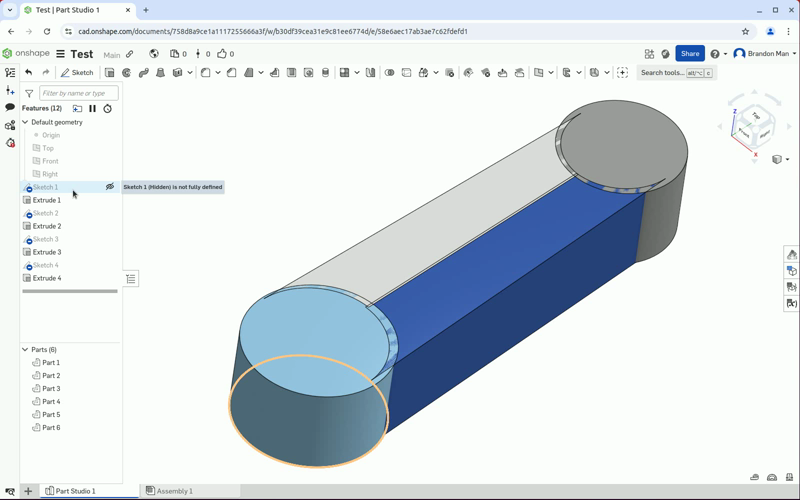
click(73, 189)